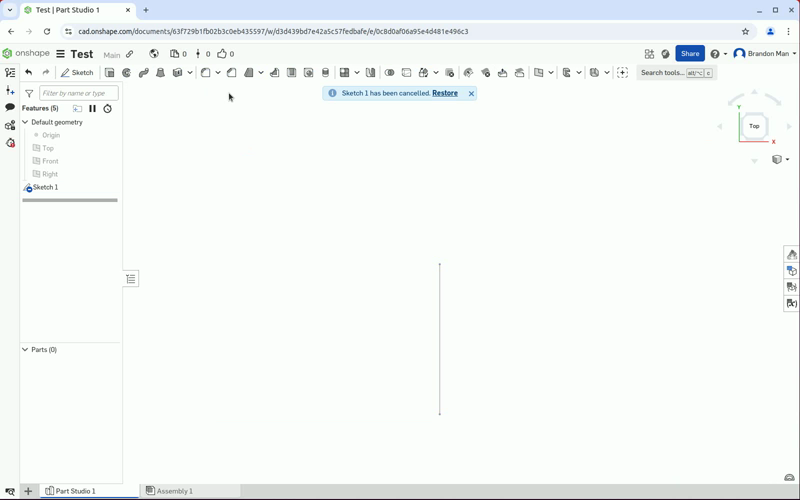
key(shift+h)
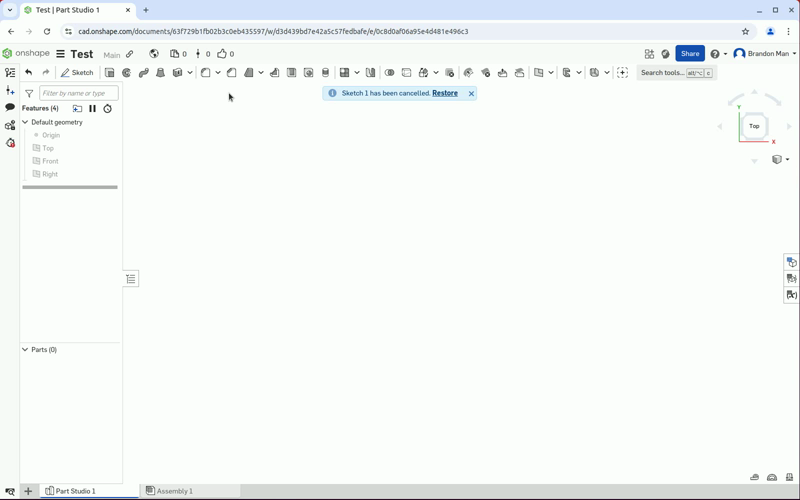
mouse_move(73, 352)
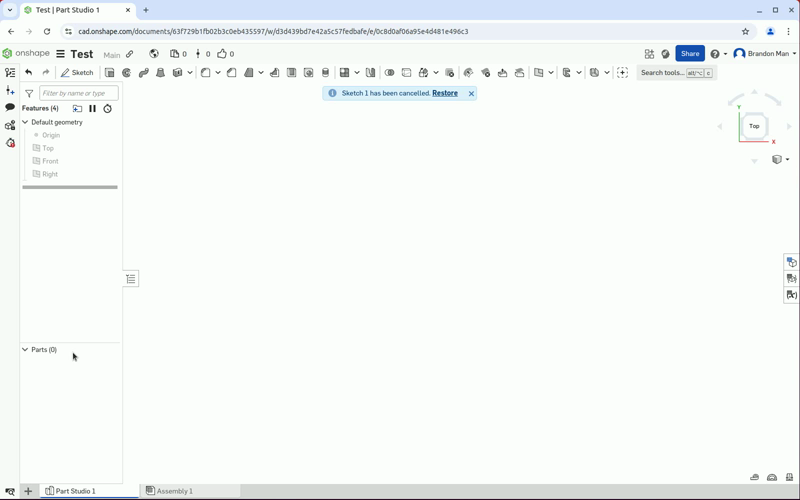
key(y)
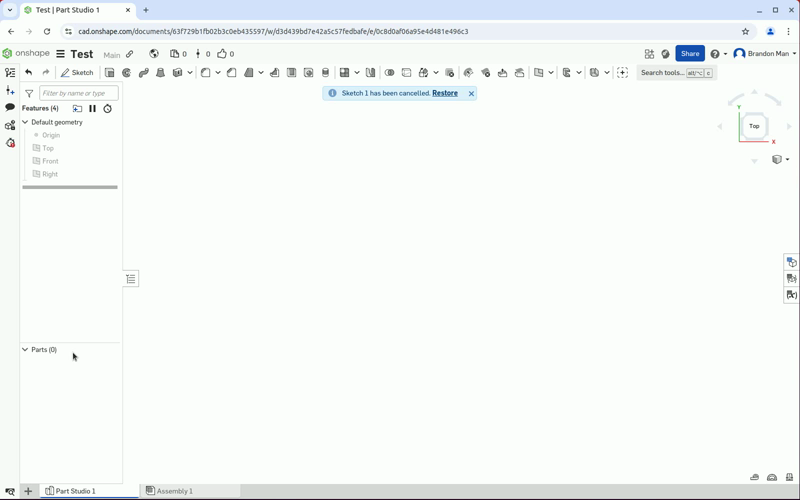
key(shift+p)
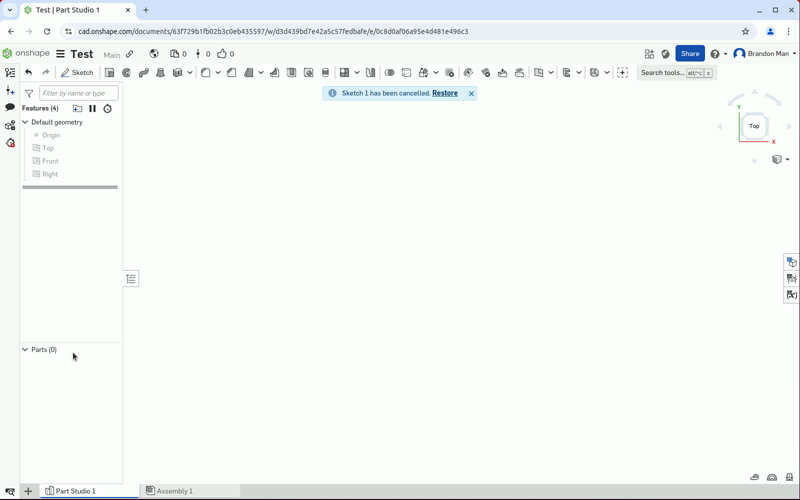
key(space)
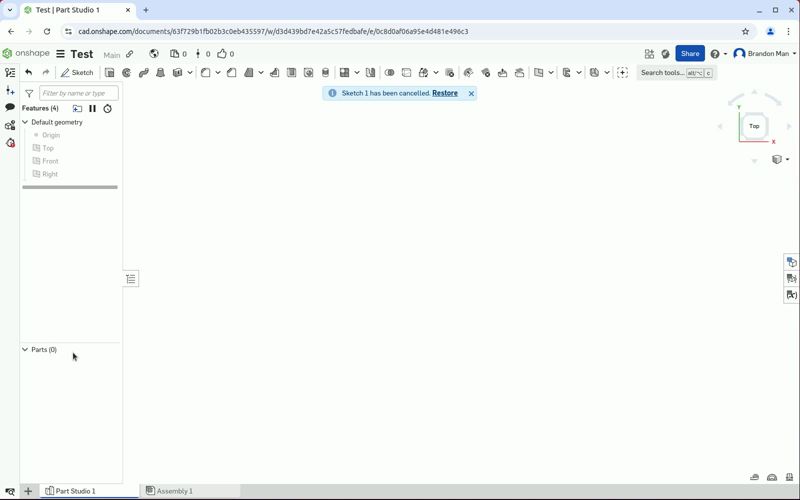
key_down(shift)
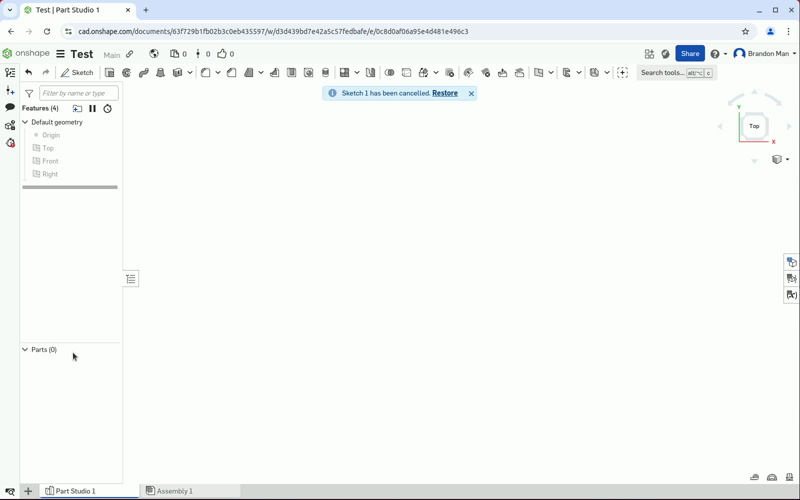
key(up)
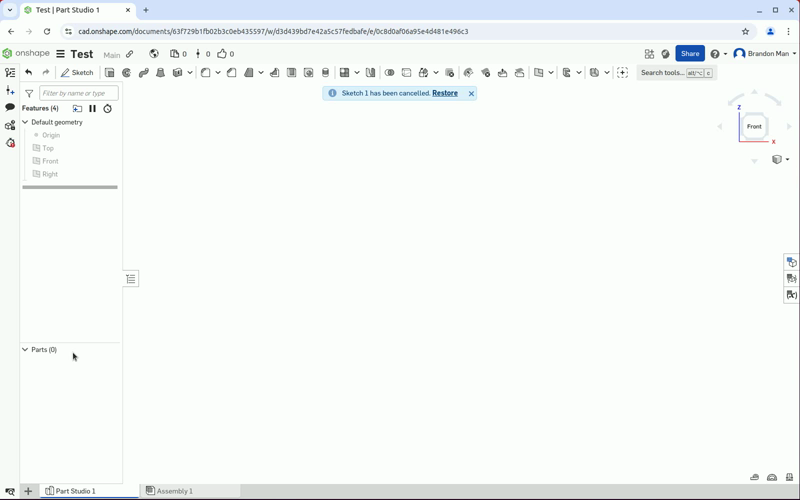
key_up(shift)
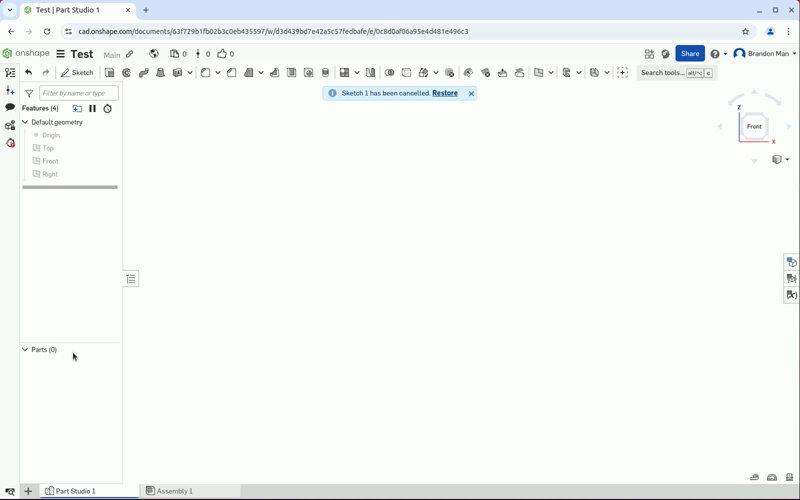
key(space)
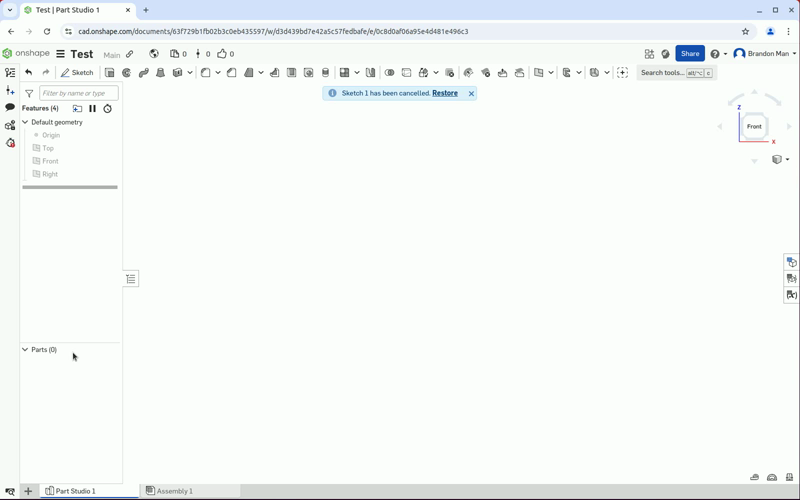
key_down(shift)
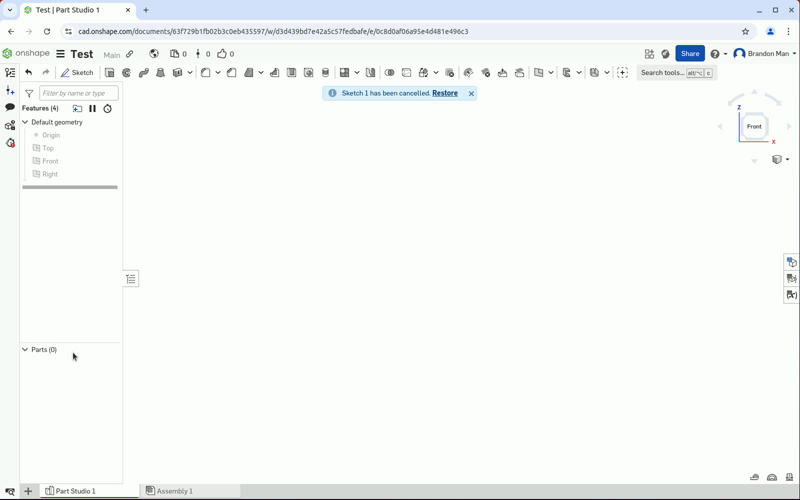
key(left)
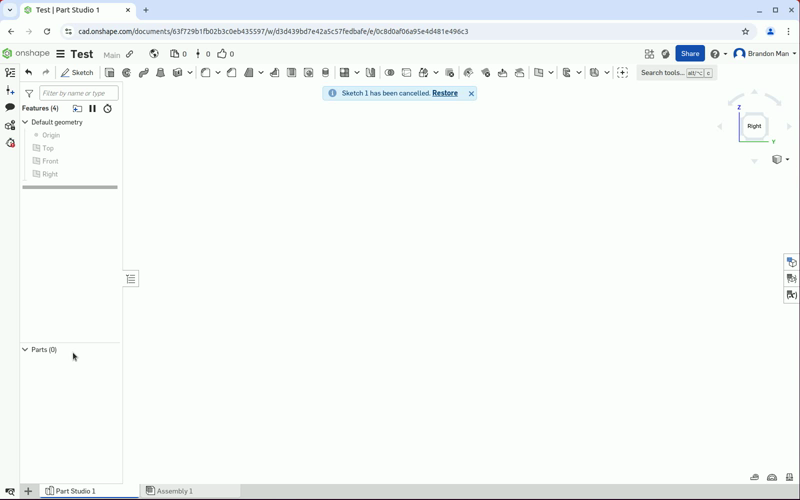
key_up(shift)
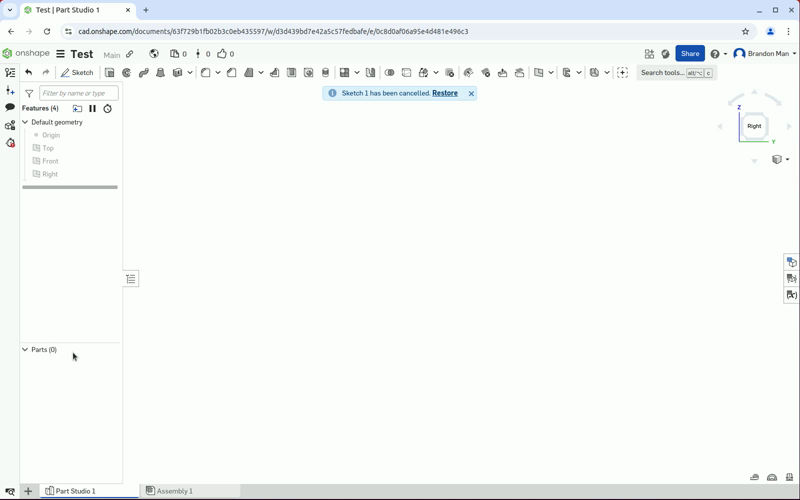
mouse_move(73, 352)
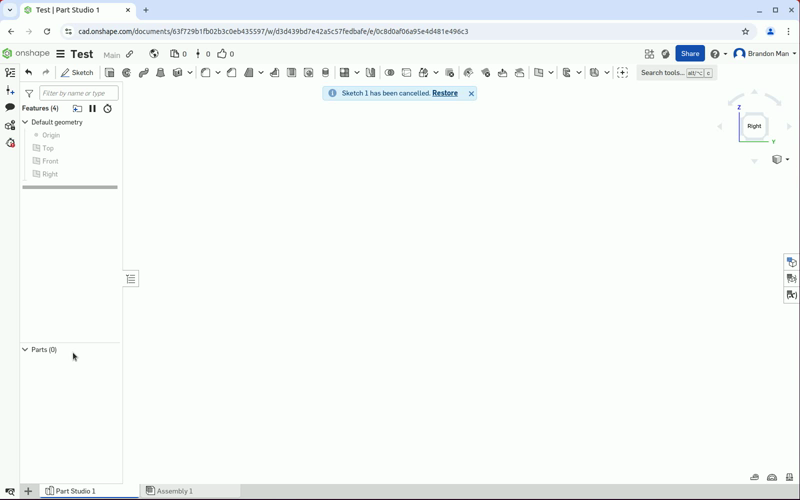
key(shift+y)
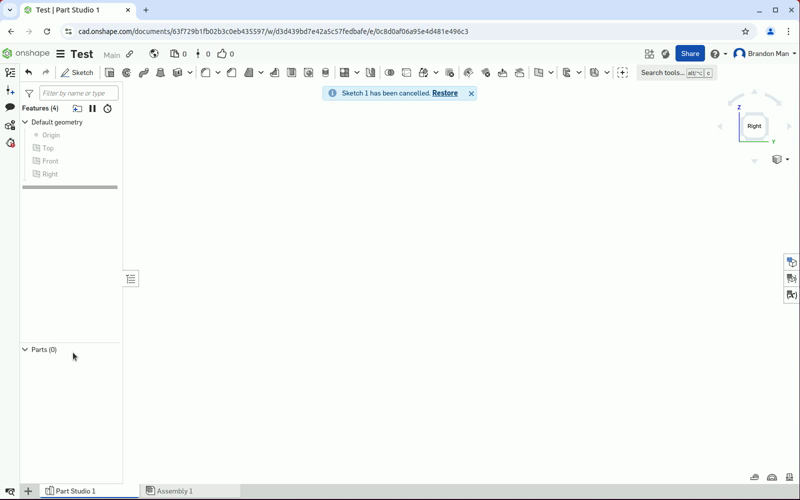
key(shift+s)
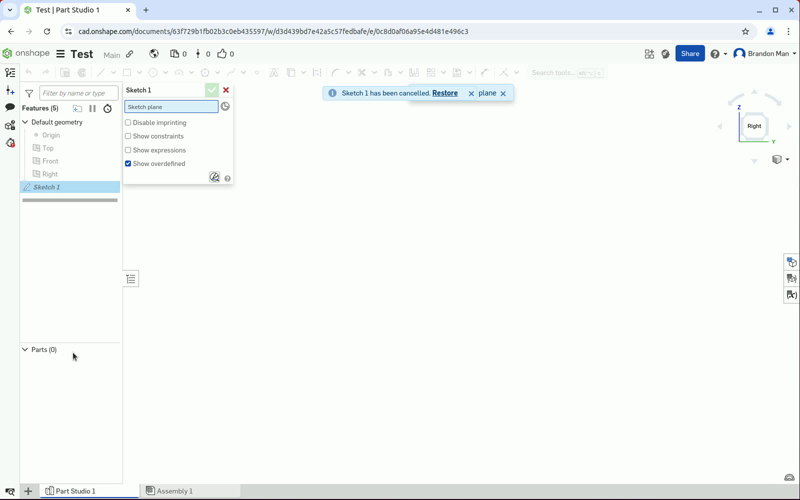
mouse_move(73, 176)
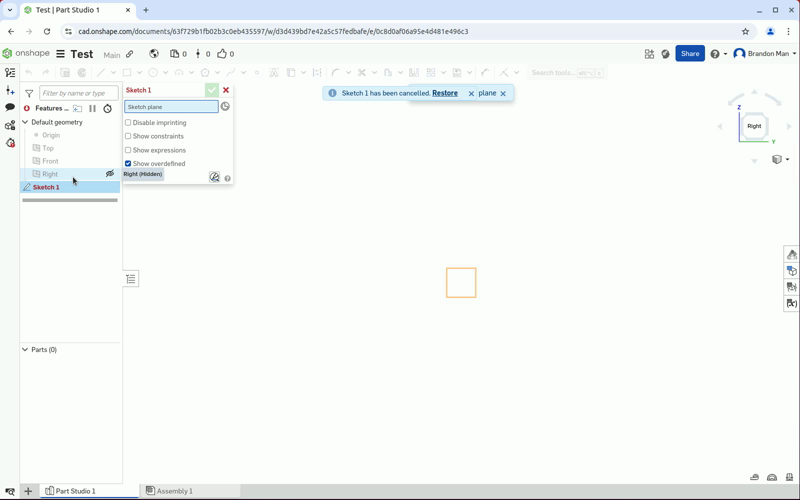
click(73, 176)
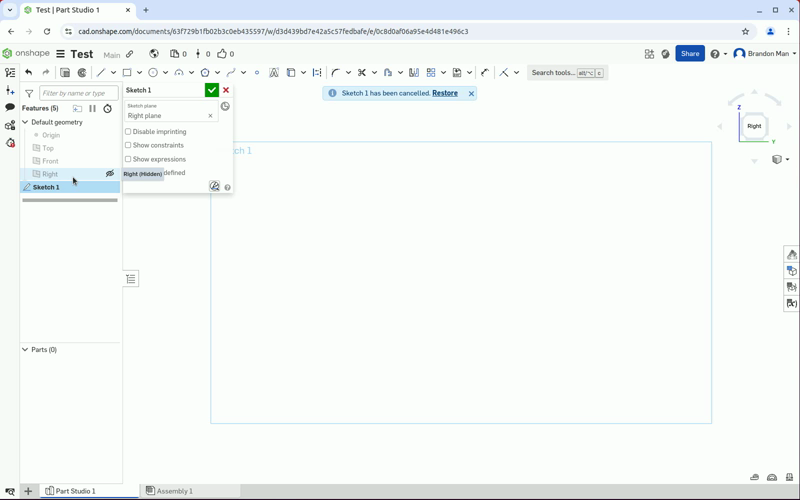
mouse_move(73, 352)
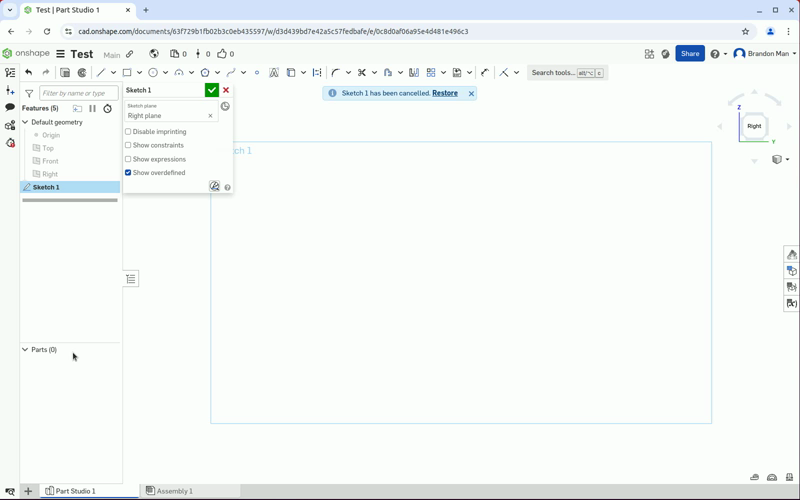
key(y)
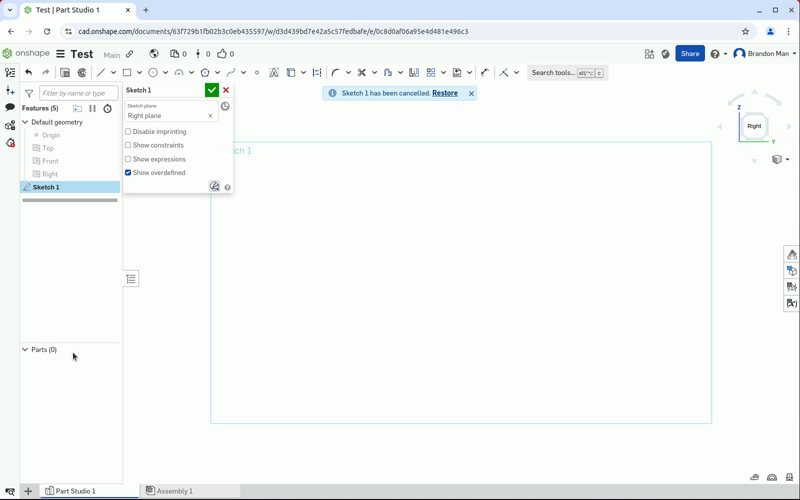
key(l)
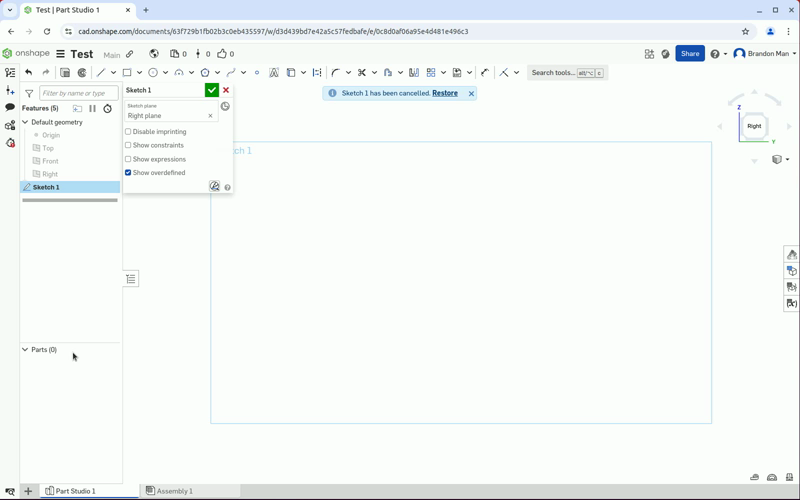
key_down(shift)
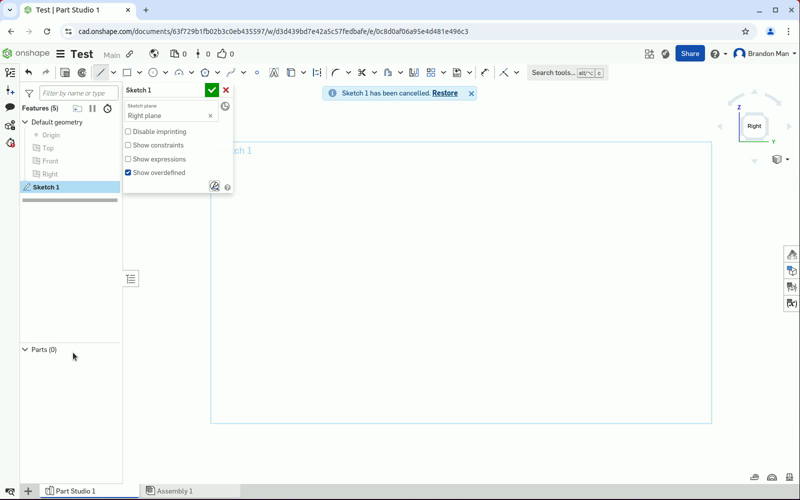
mouse_move(348, 282)
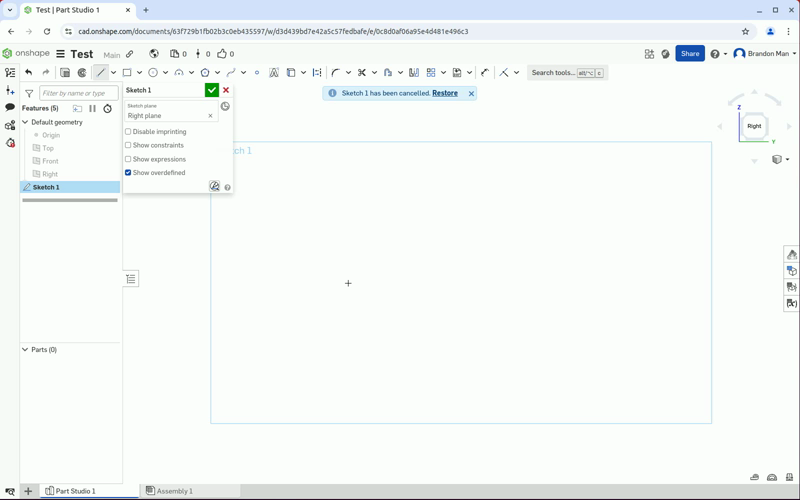
click(348, 282)
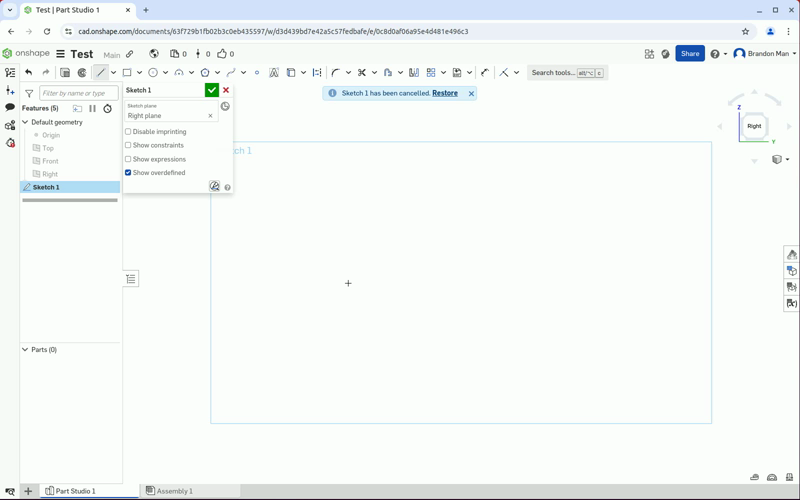
key_up(shift)
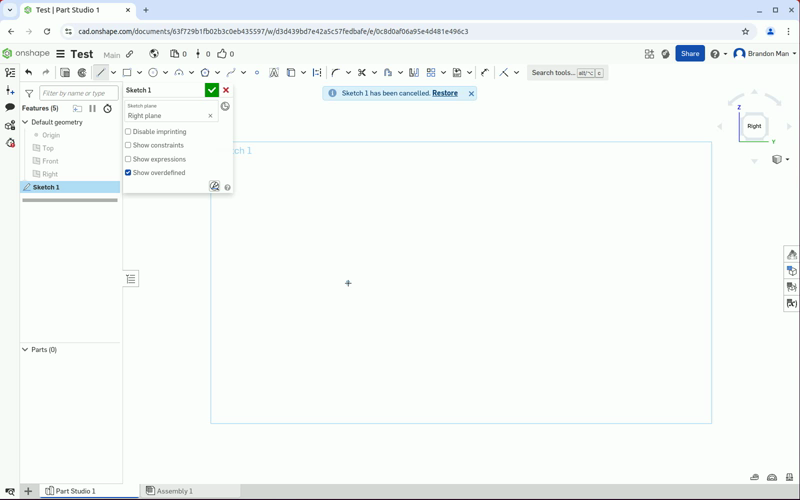
key_down(shift)
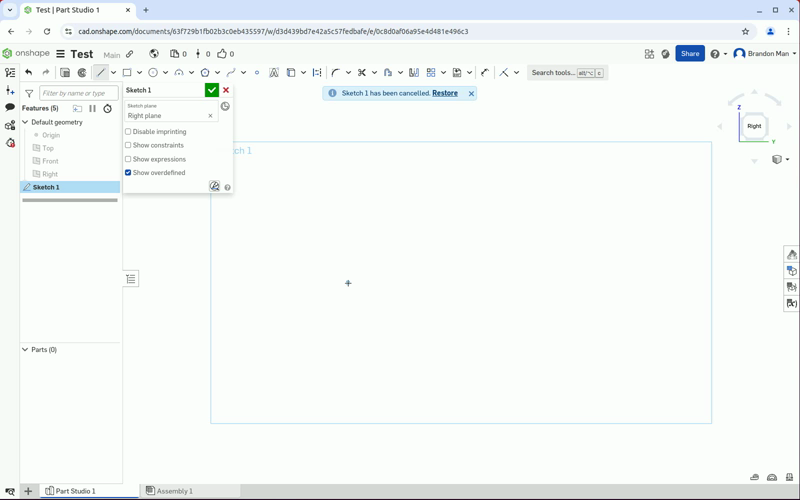
mouse_move(460, 282)
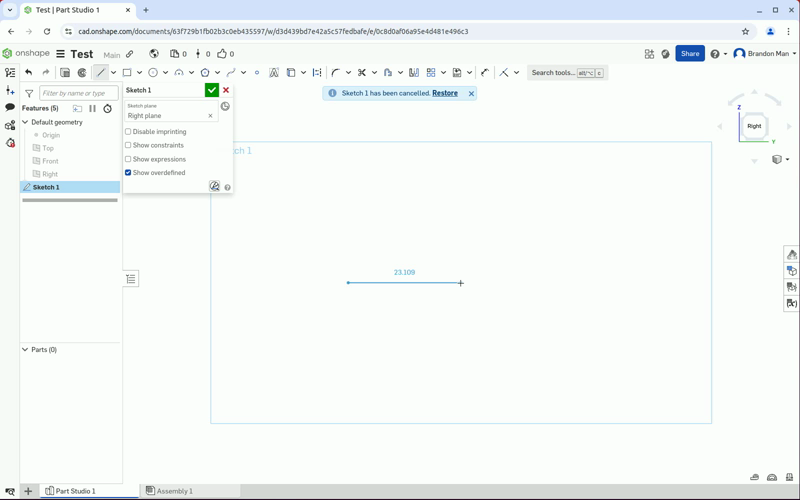
click(460, 282)
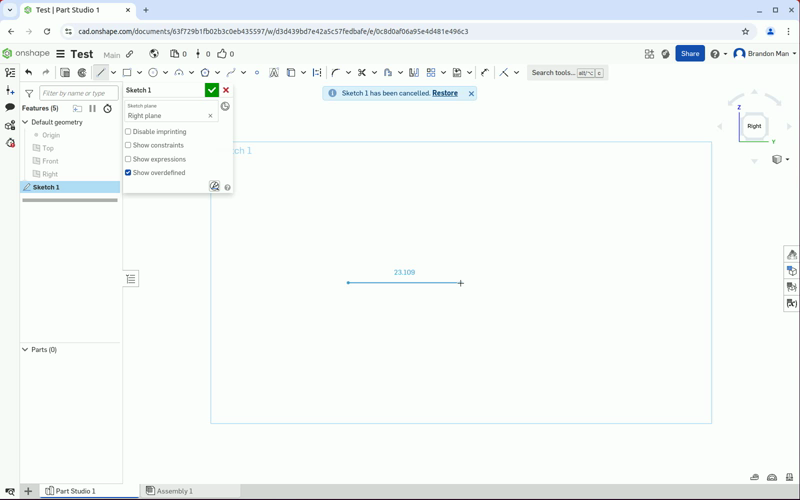
key_up(shift)
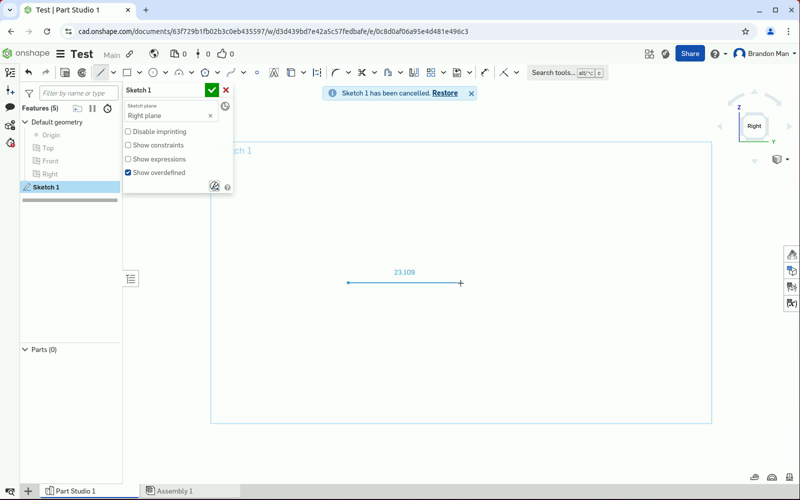
key_down(shift)
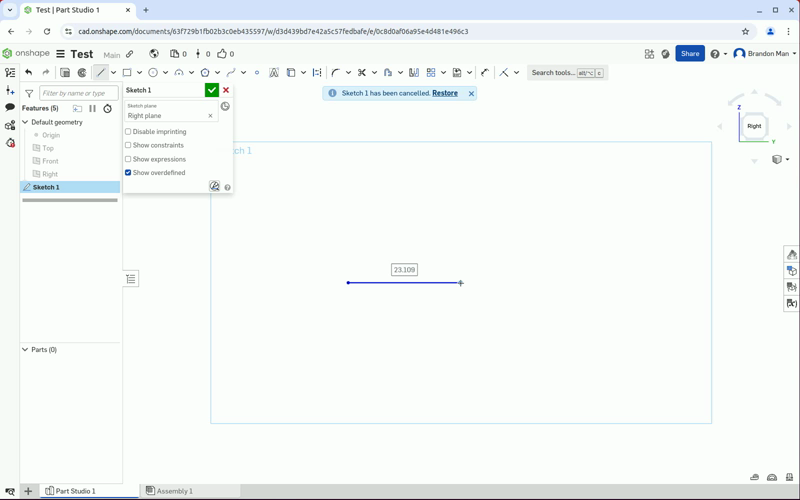
mouse_move(490, 282)
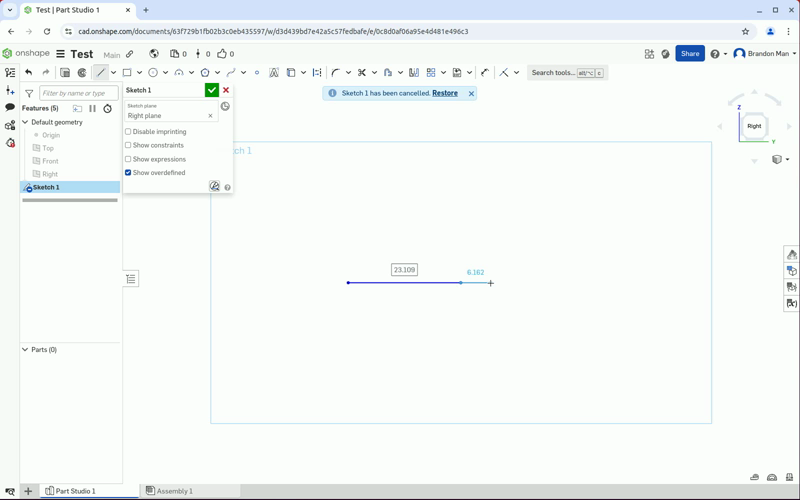
mouse_move(460, 229)
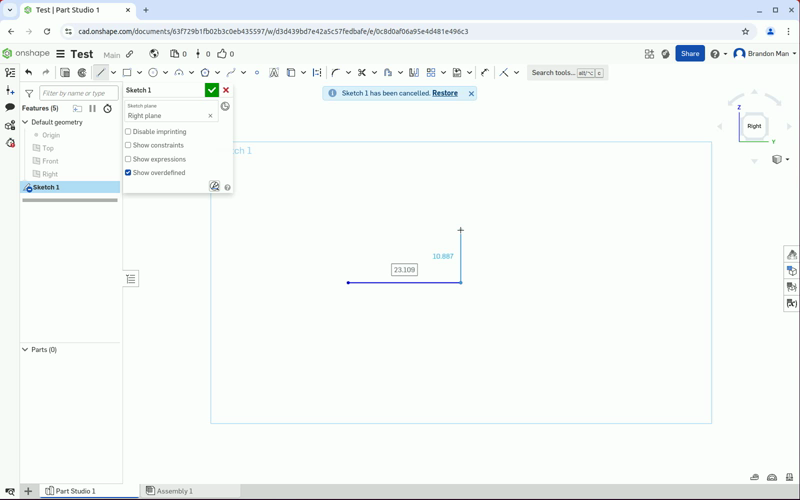
click(460, 229)
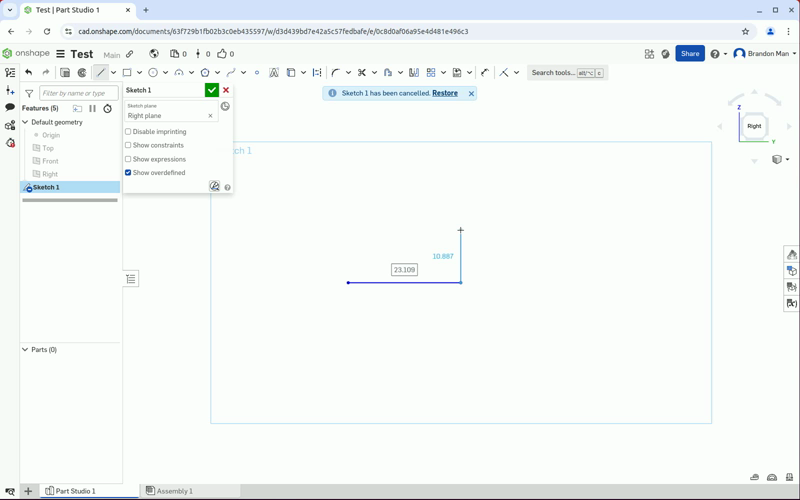
key_up(shift)
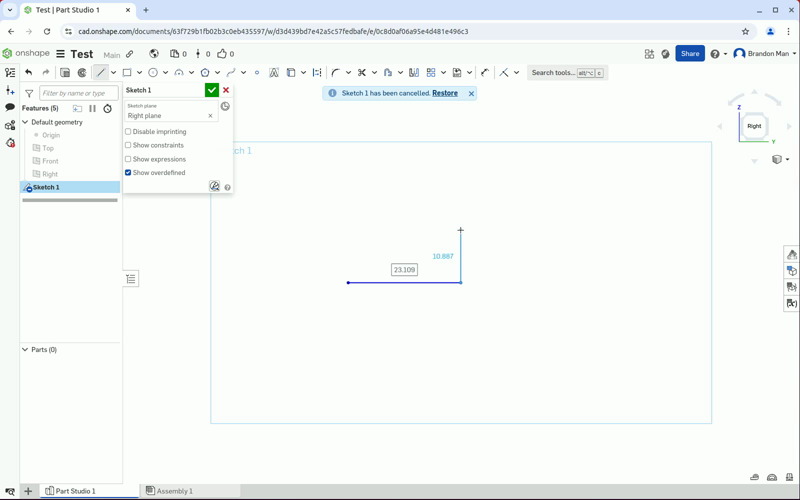
key_down(shift)
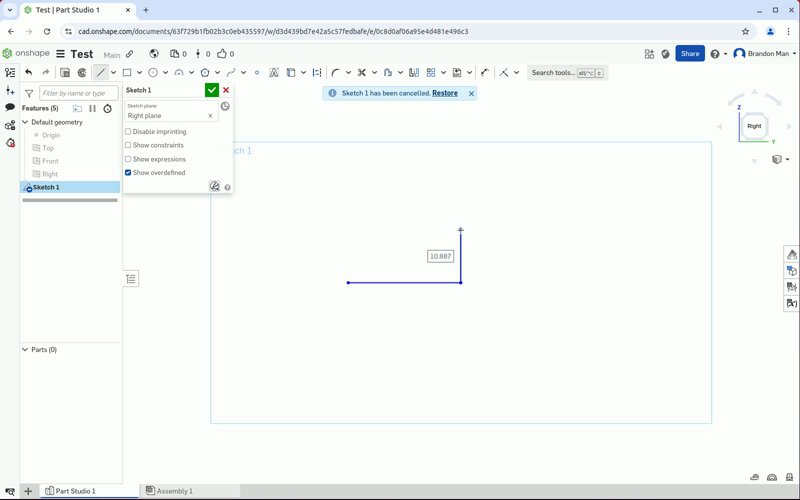
mouse_move(490, 229)
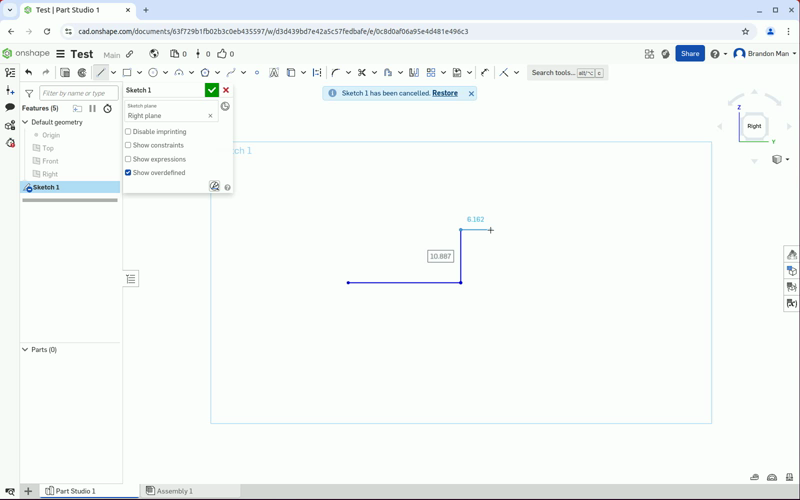
mouse_move(434, 229)
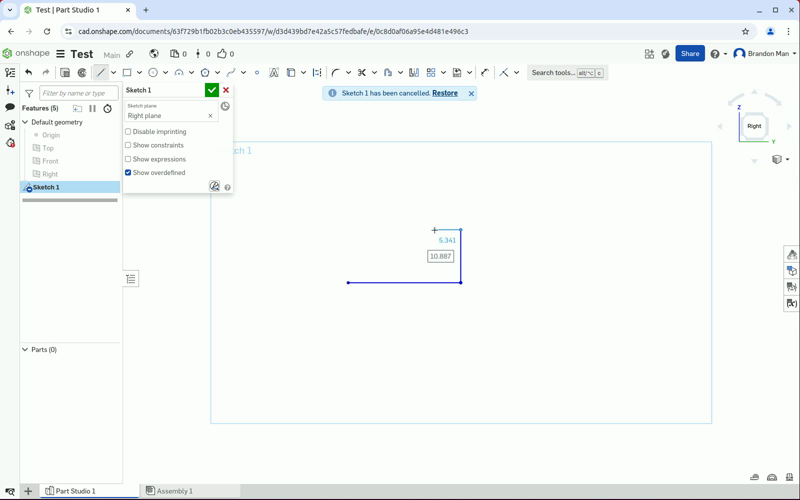
click(434, 229)
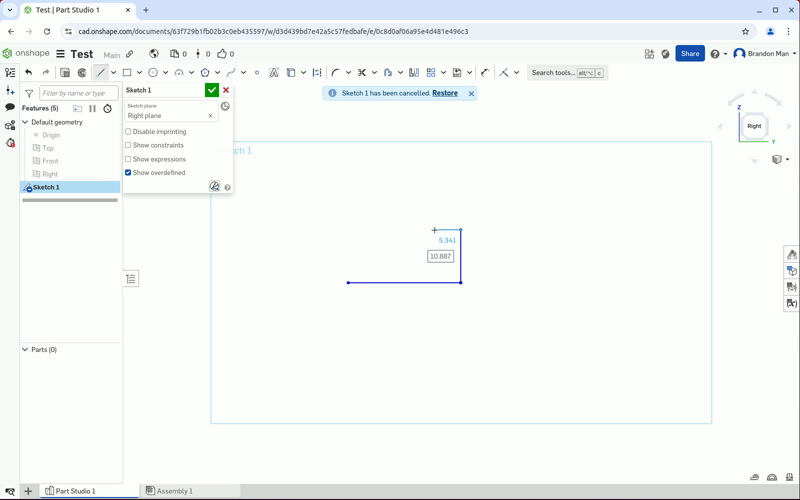
key_up(shift)
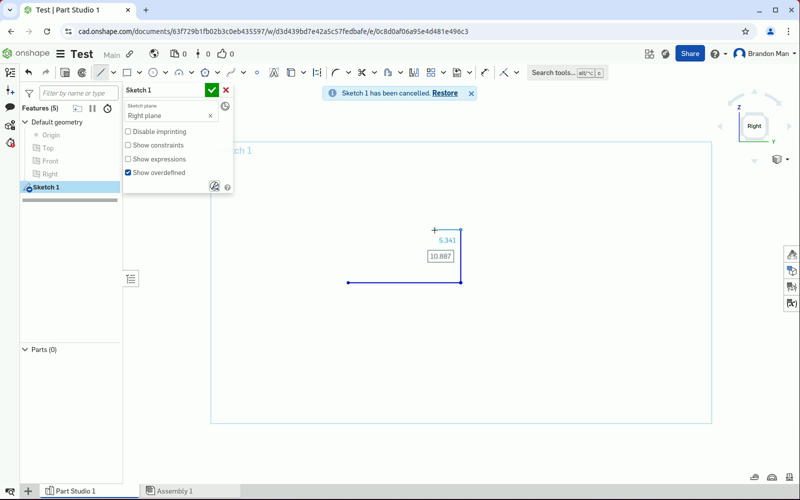
key(esc)
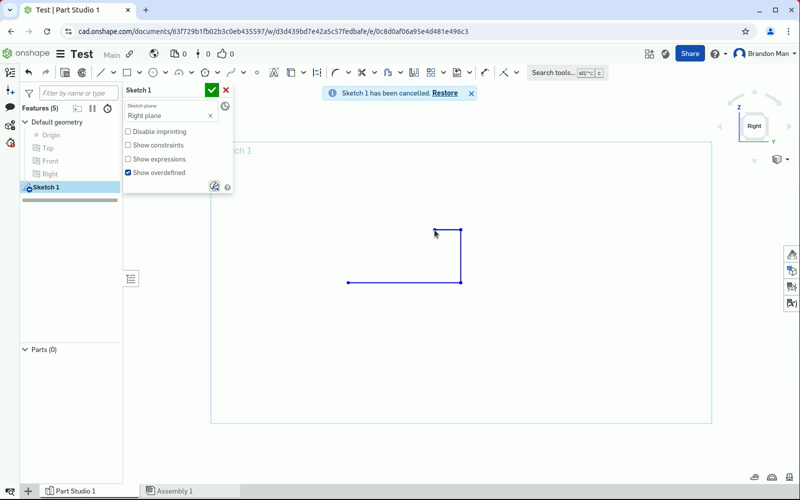
key(a)
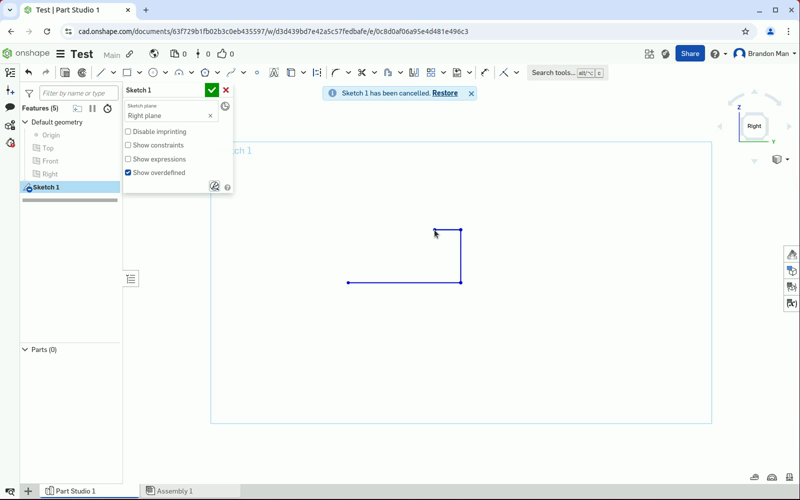
mouse_move(434, 229)
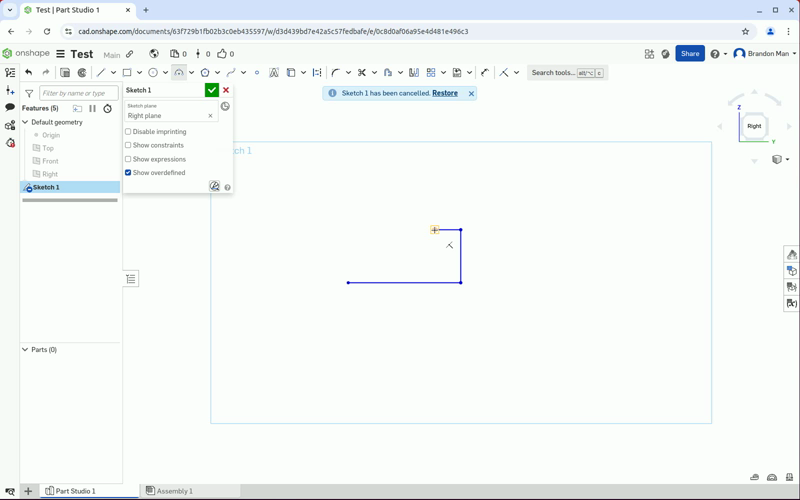
click(434, 229)
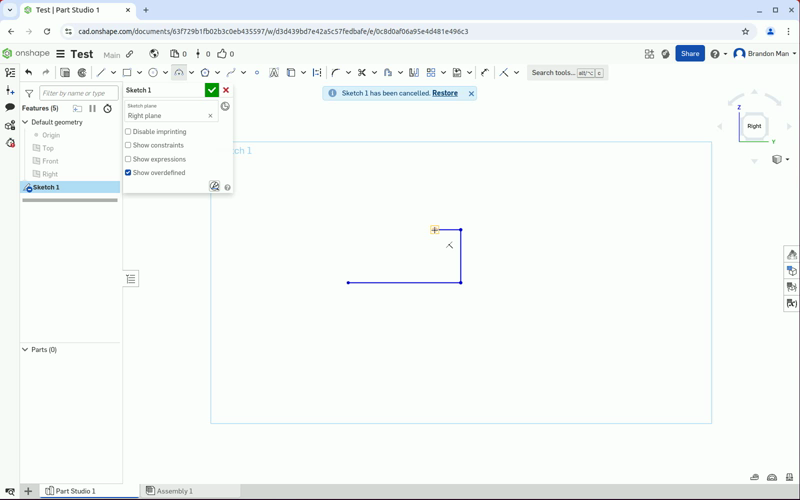
mouse_move(348, 282)
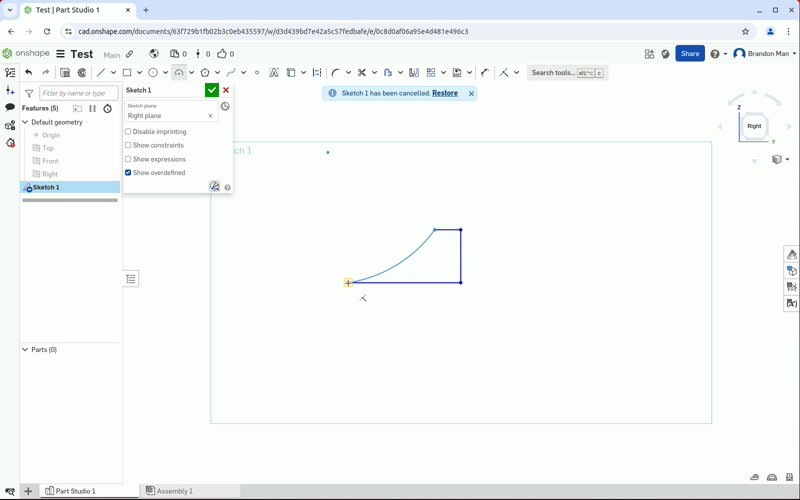
click(348, 282)
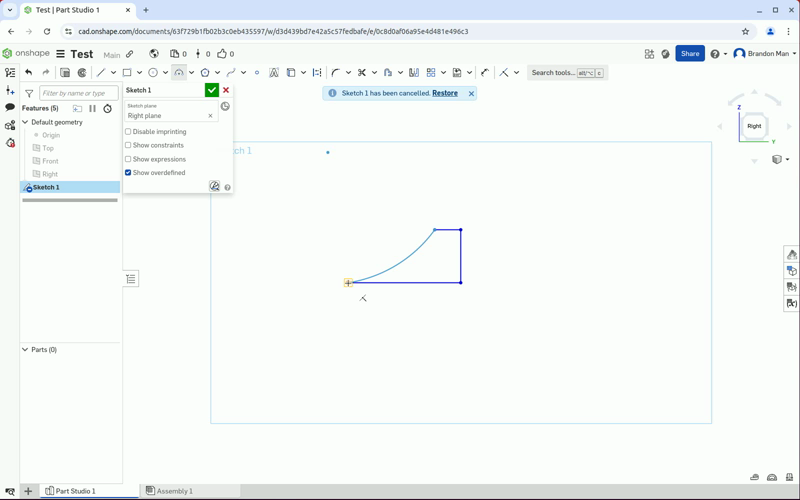
key_down(shift)
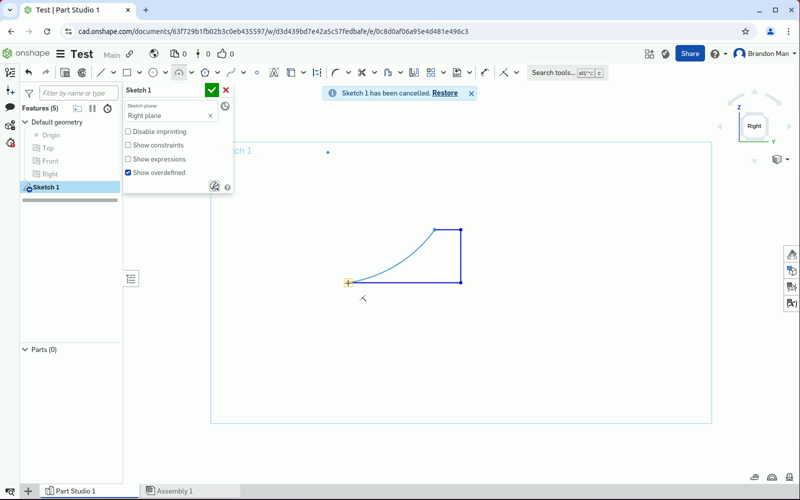
mouse_move(396, 264)
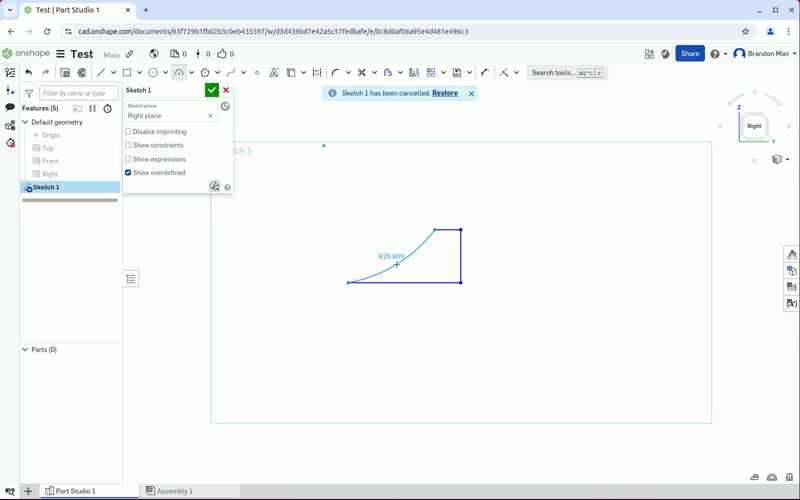
click(396, 264)
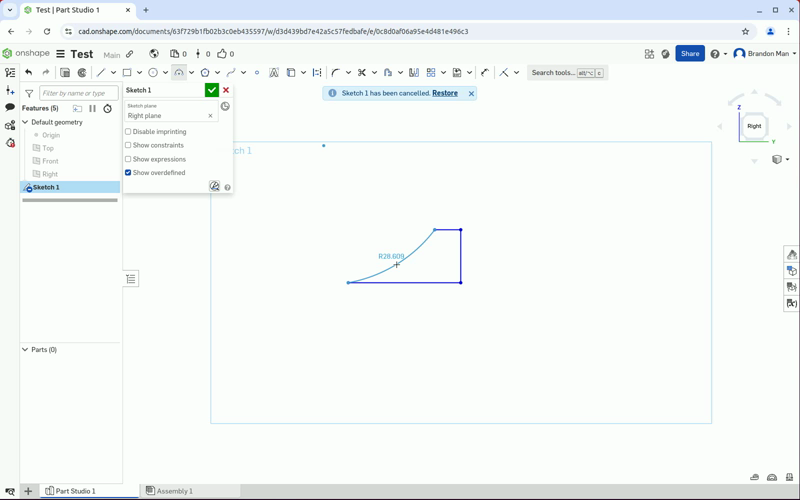
key_up(shift)
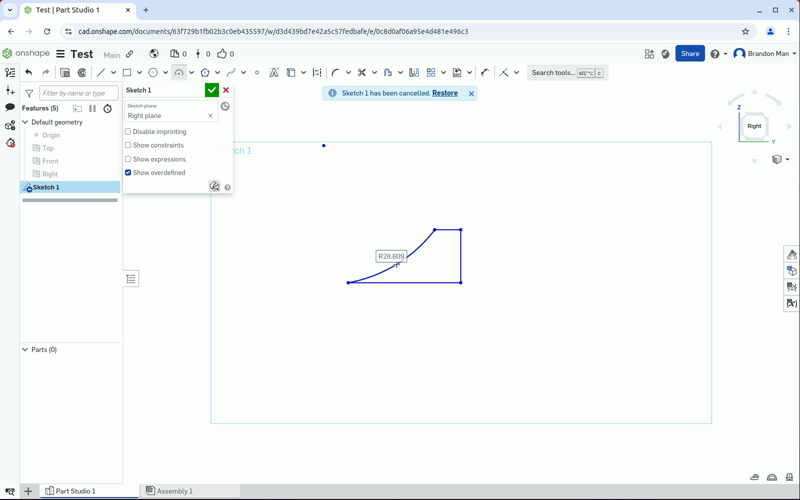
key(esc)
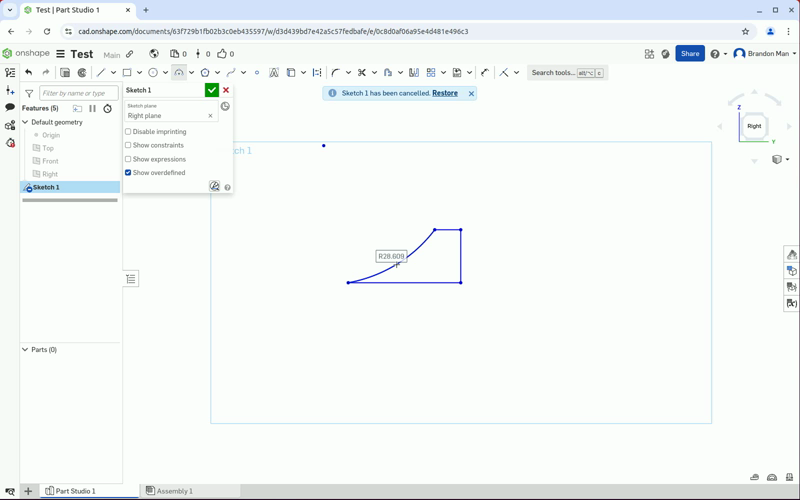
mouse_move(436, 258)
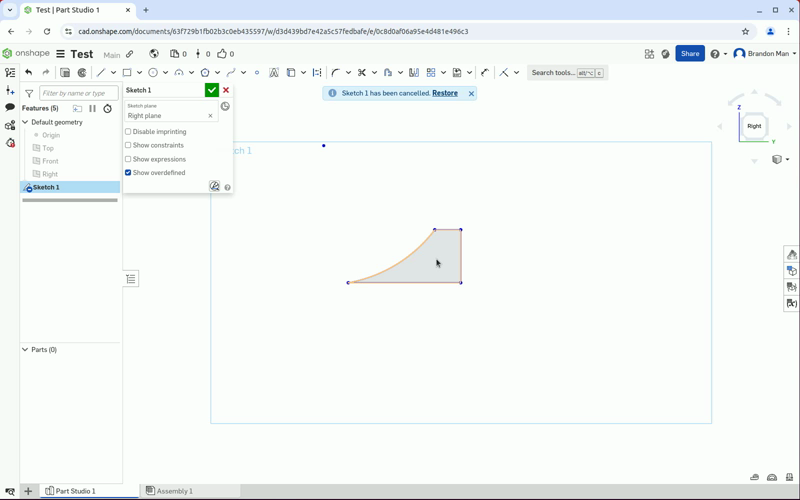
click(436, 258)
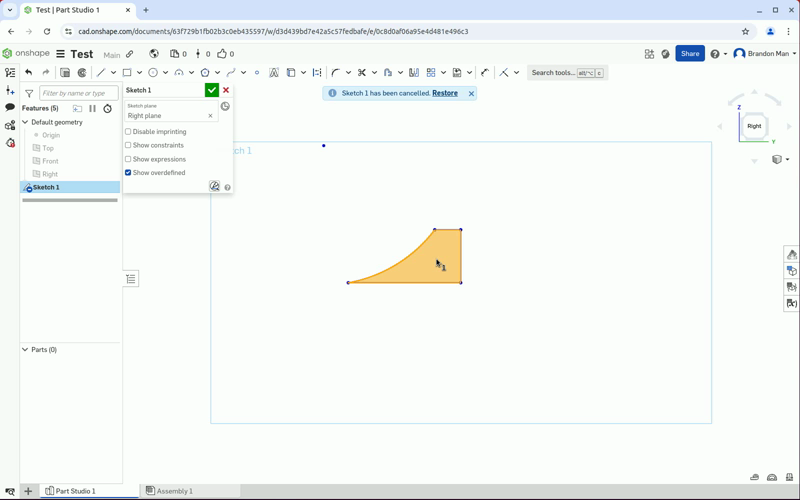
mouse_move(73, 352)
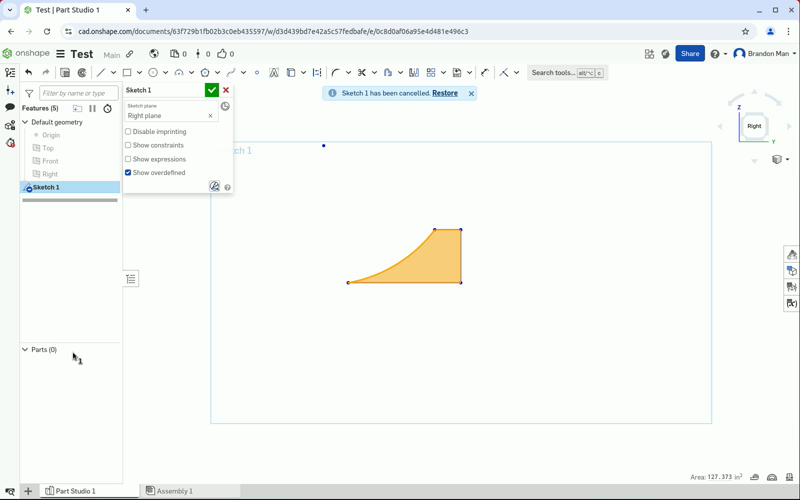
key(shift+y)
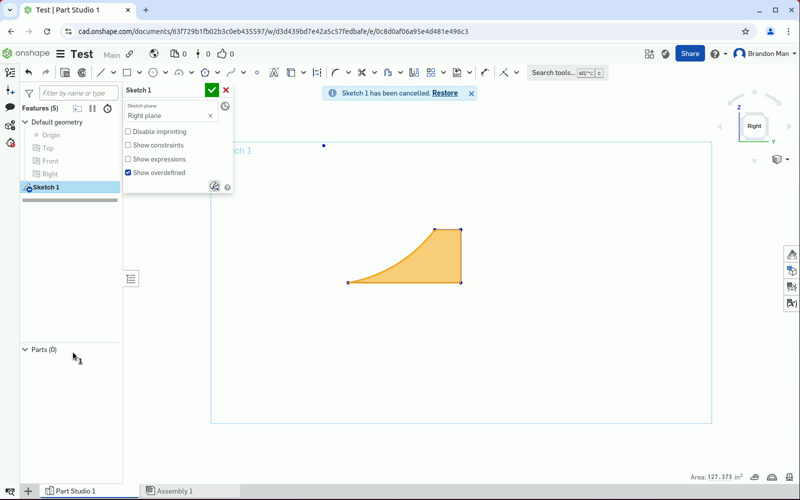
key(shift+e)
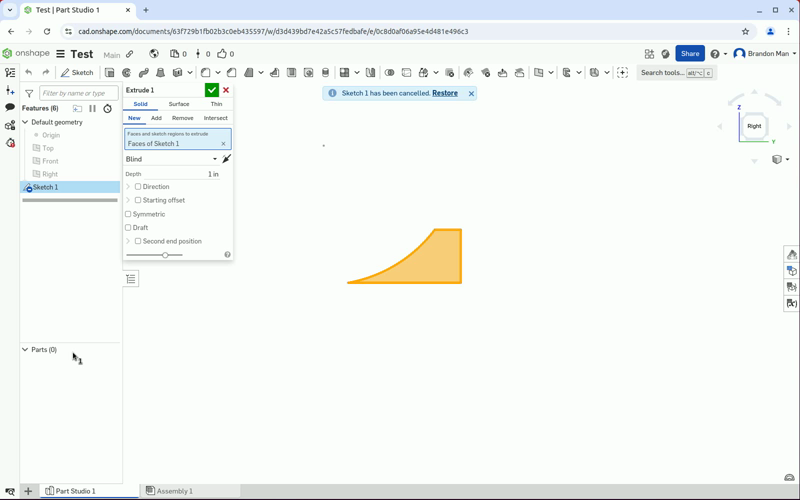
mouse_move(143, 106)
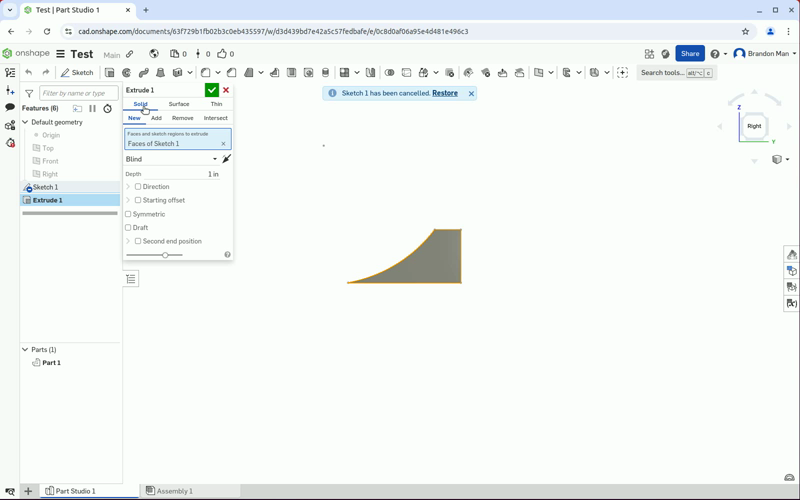
click(143, 106)
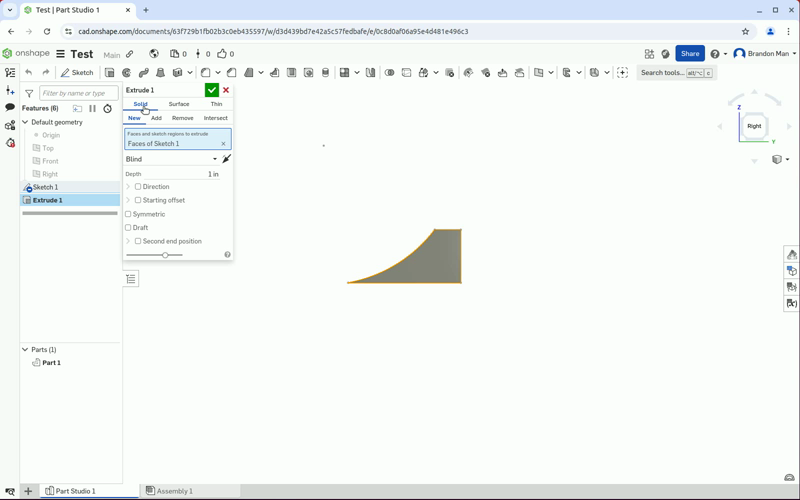
mouse_move(137, 120)
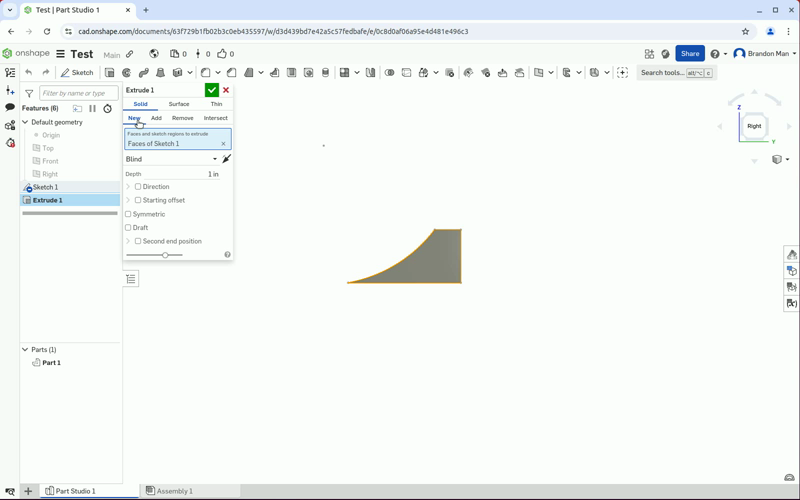
click(137, 120)
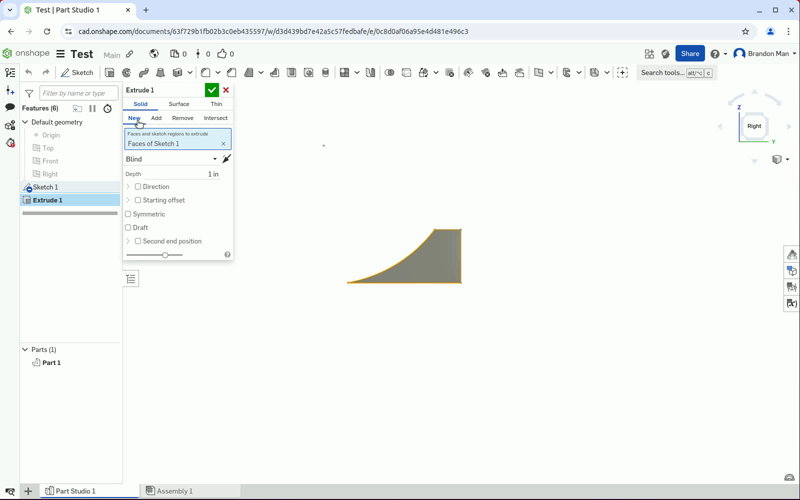
key(tab, 4)
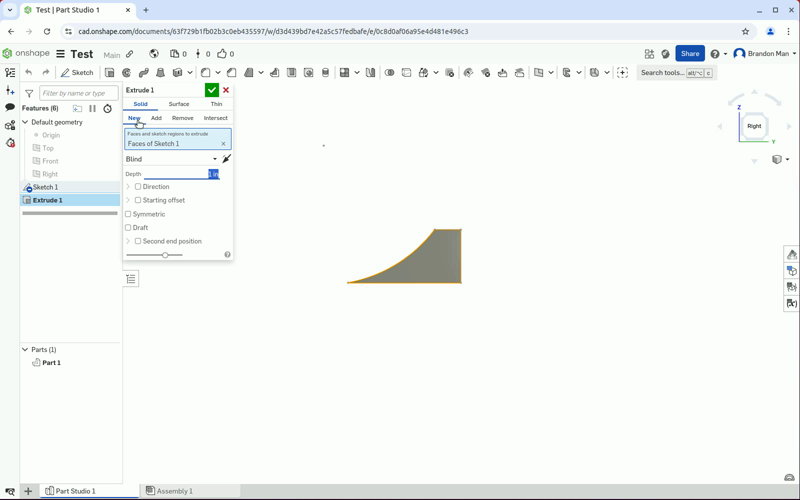
text(23.108)
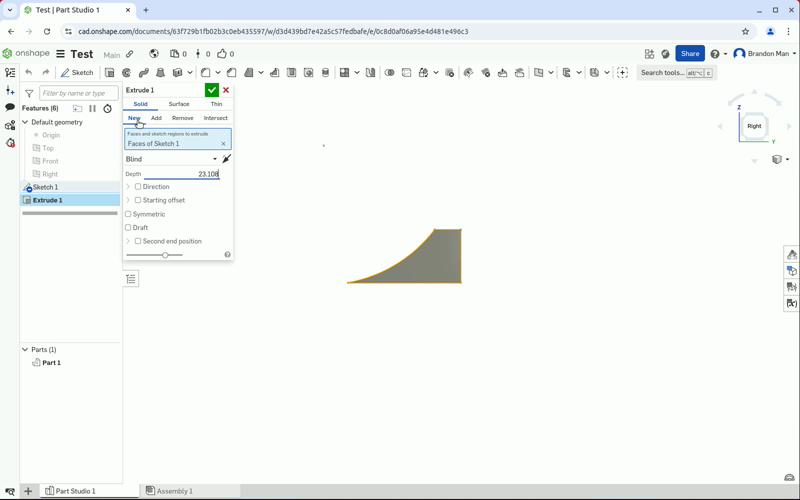
key(enter)
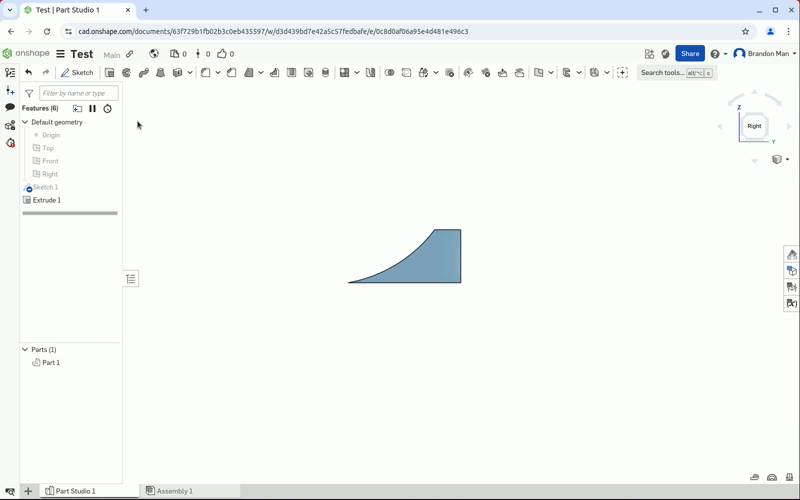
key(shift+h)
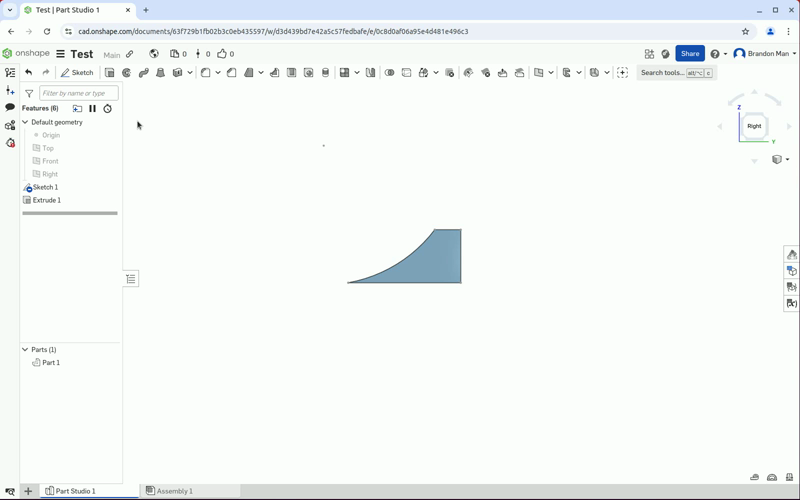
key(shift+h)
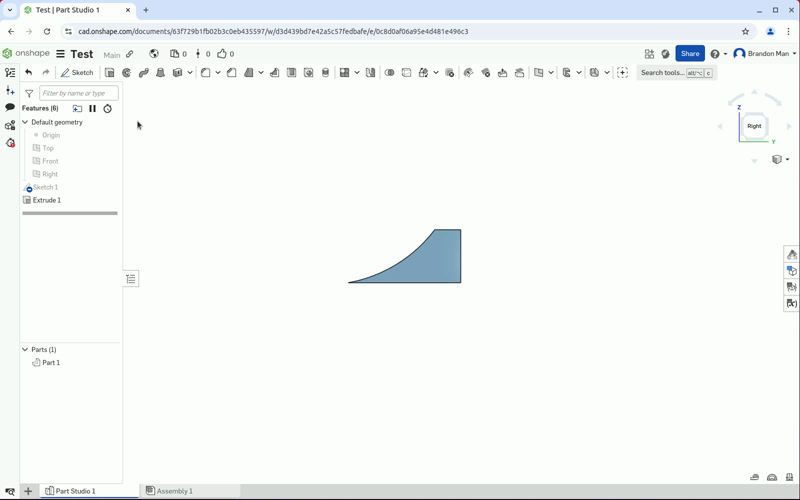
mouse_move(73, 189)
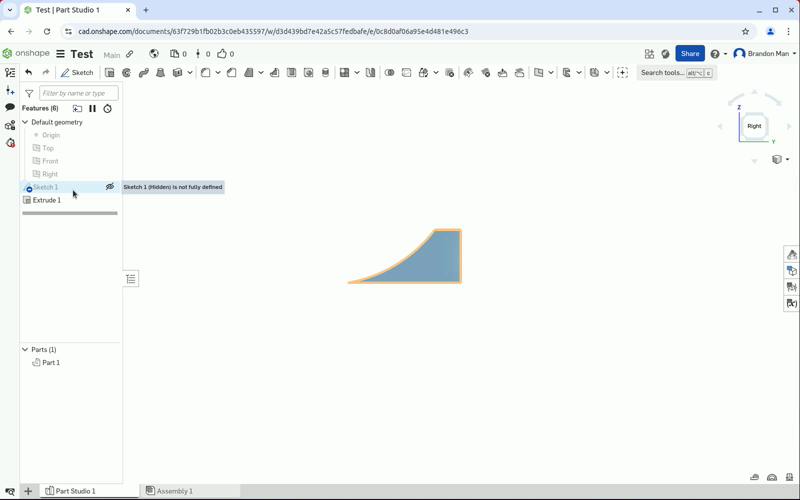
click(73, 189)
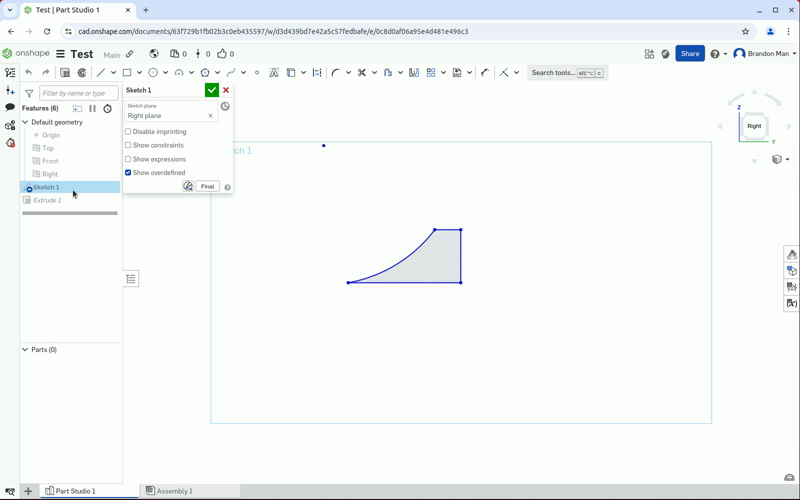
mouse_move(229, 92)
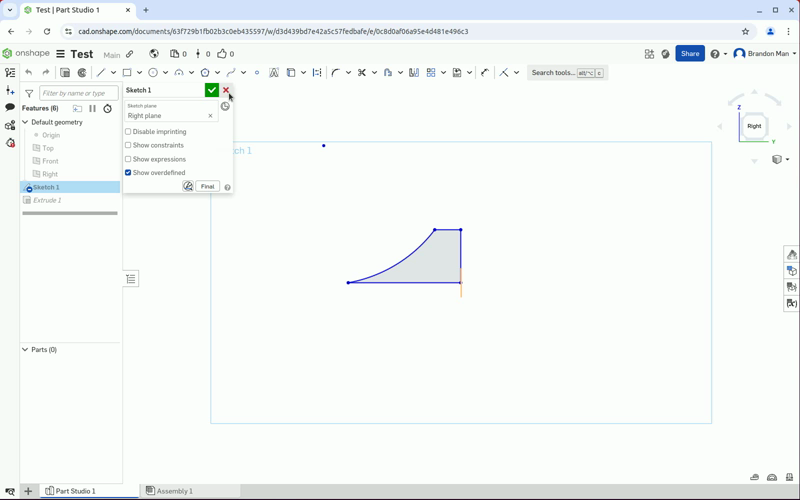
click(229, 92)
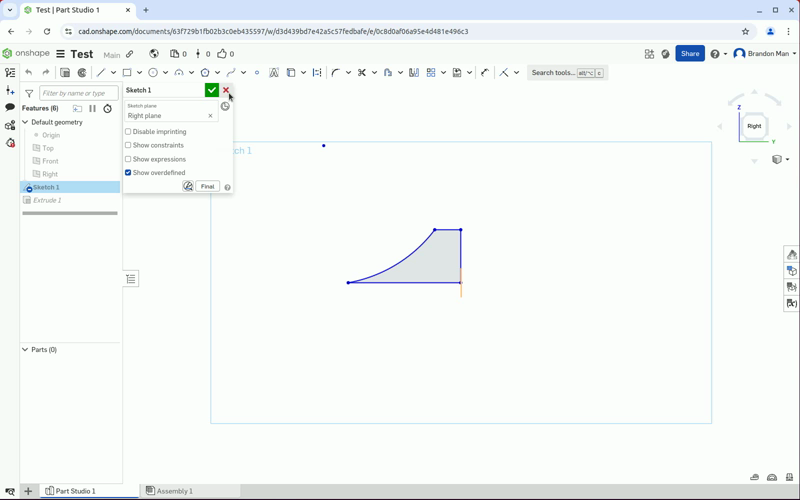
key(shift+s)
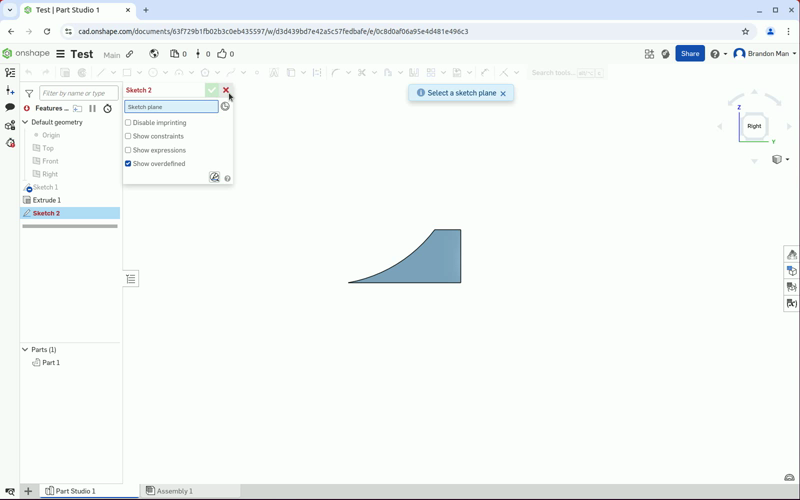
mouse_move(73, 176)
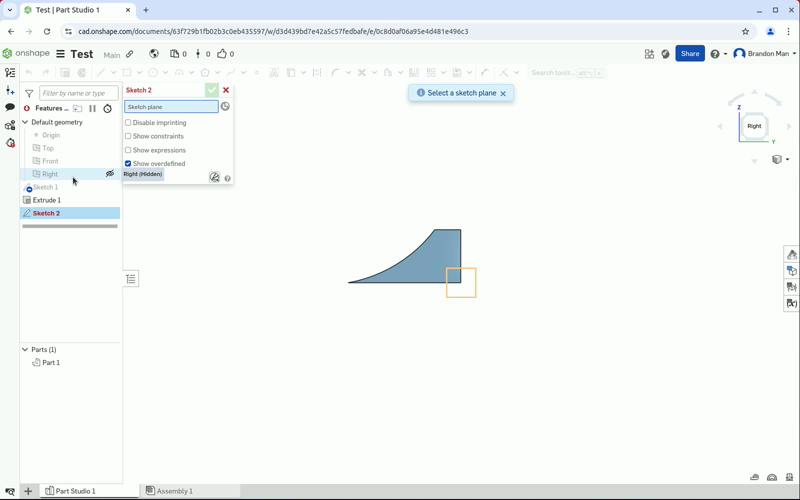
click(73, 176)
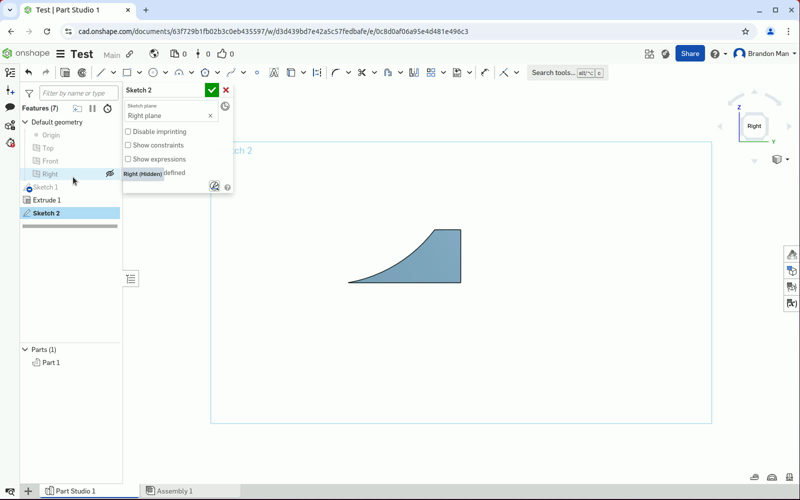
mouse_move(73, 352)
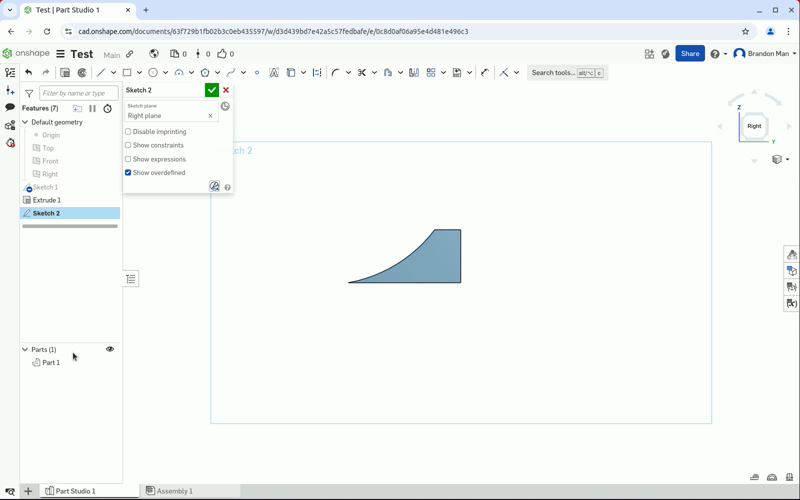
key(y)
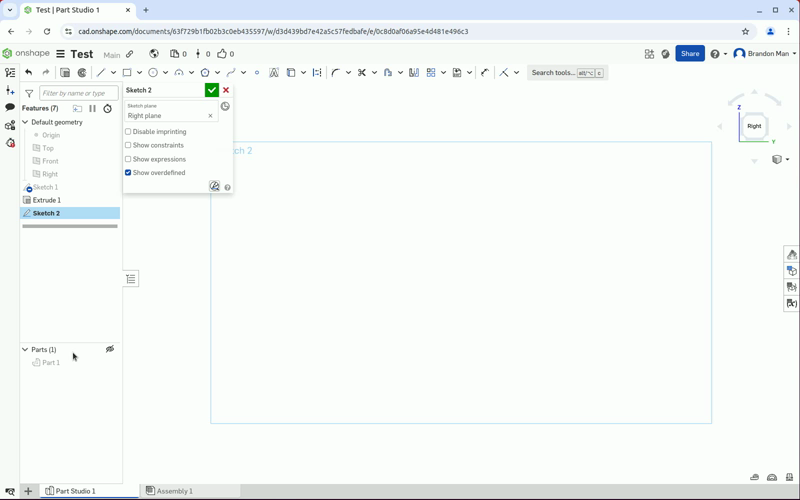
key(l)
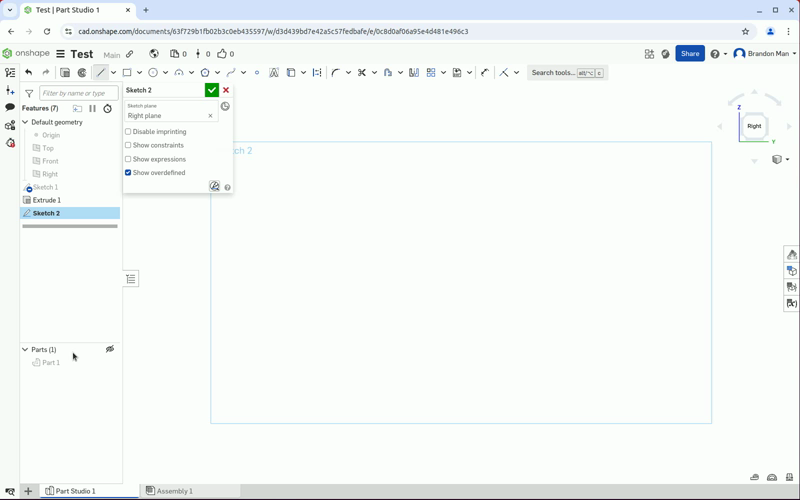
key_down(shift)
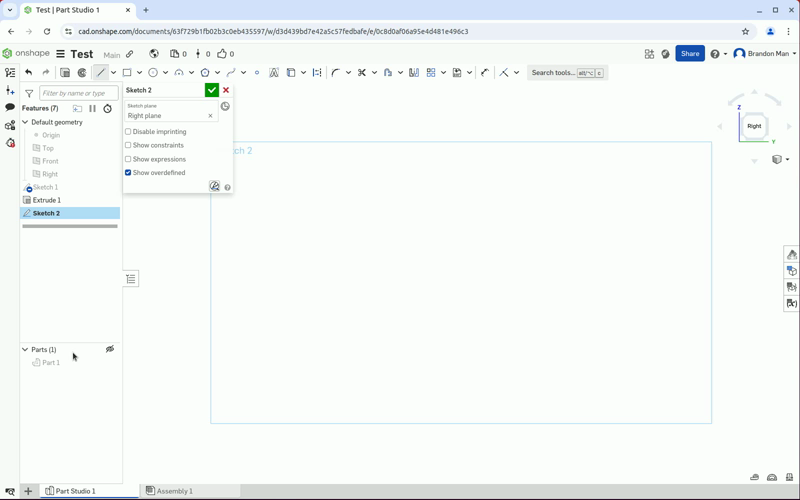
mouse_move(434, 228)
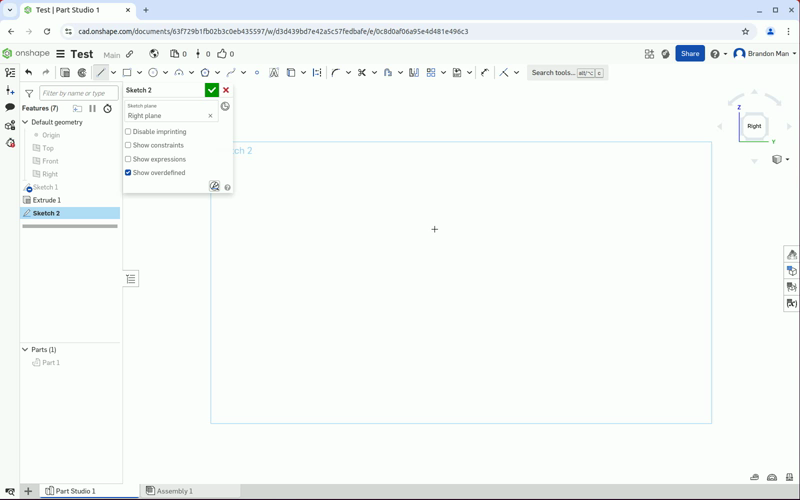
click(434, 228)
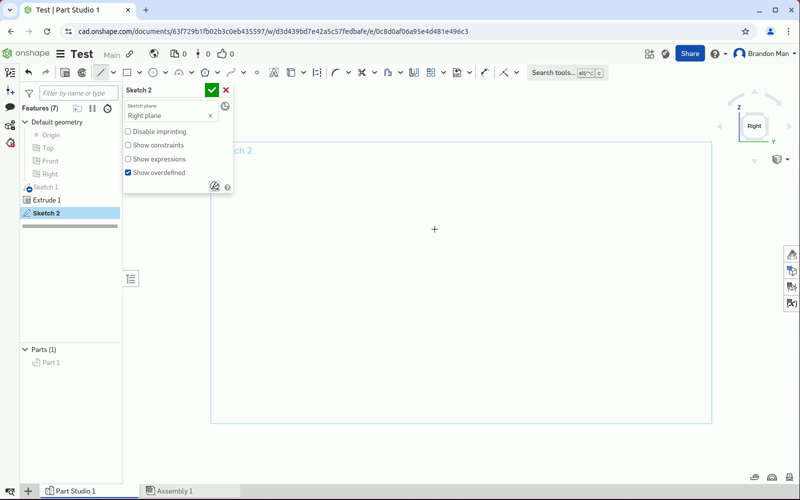
key_up(shift)
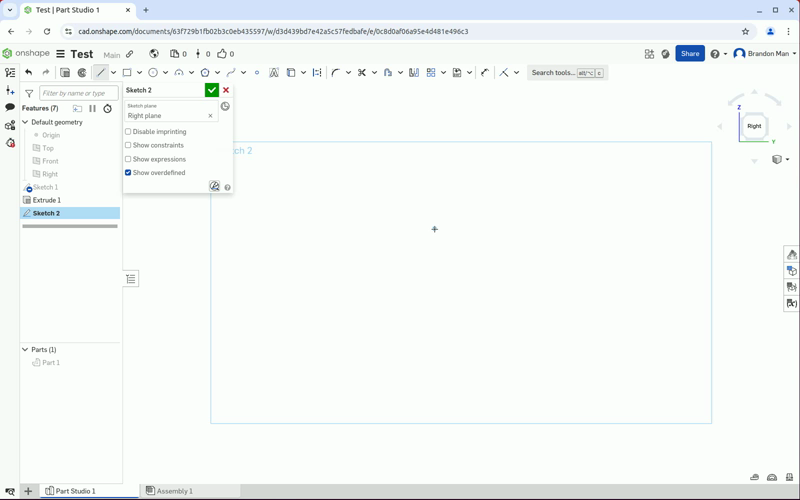
key_down(shift)
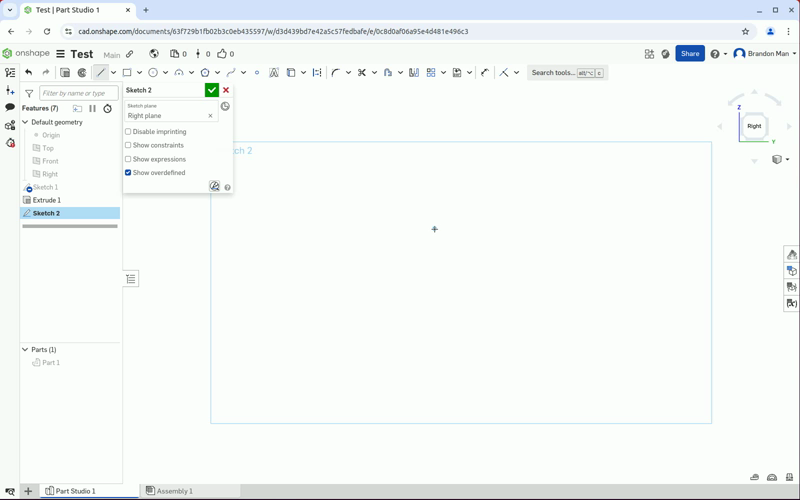
mouse_move(464, 228)
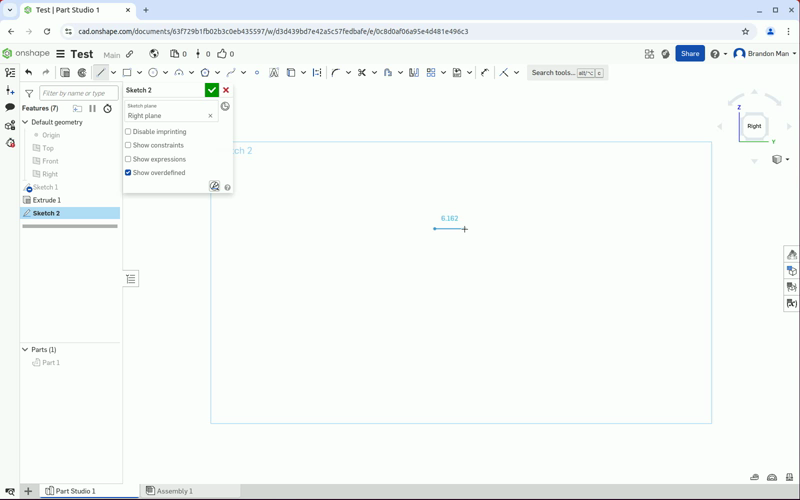
mouse_move(461, 228)
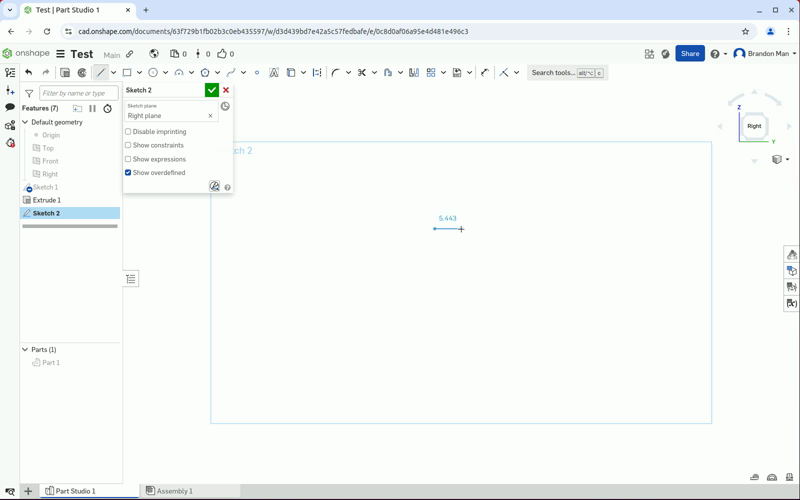
click(461, 228)
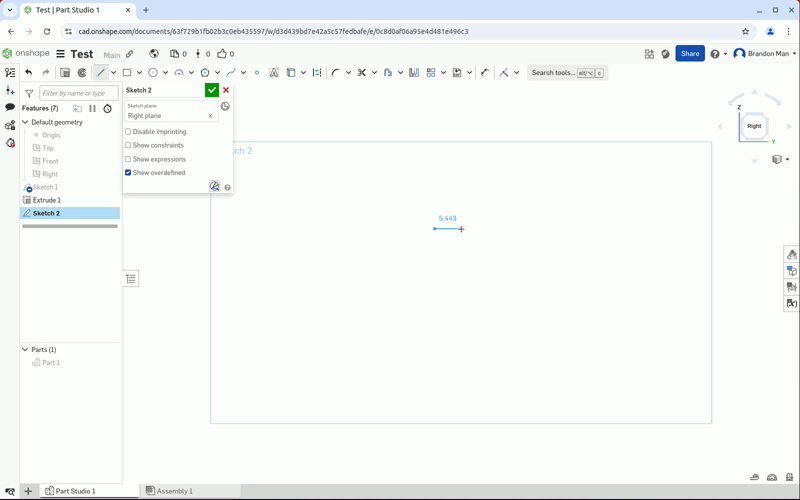
key_up(shift)
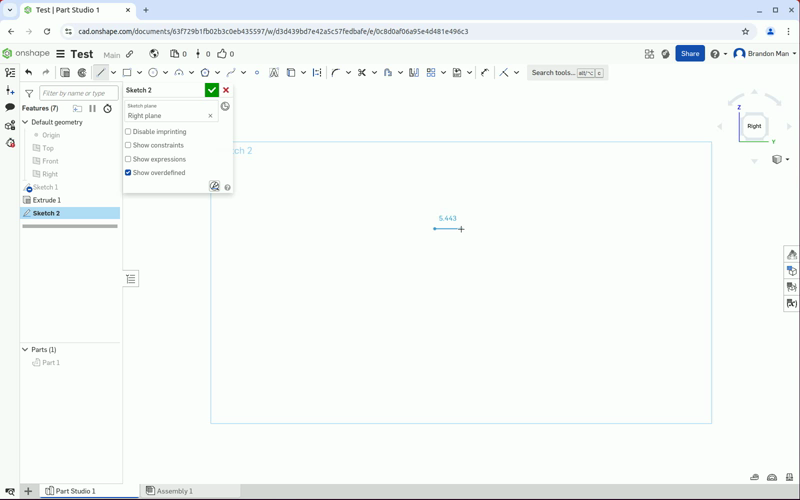
key_down(shift)
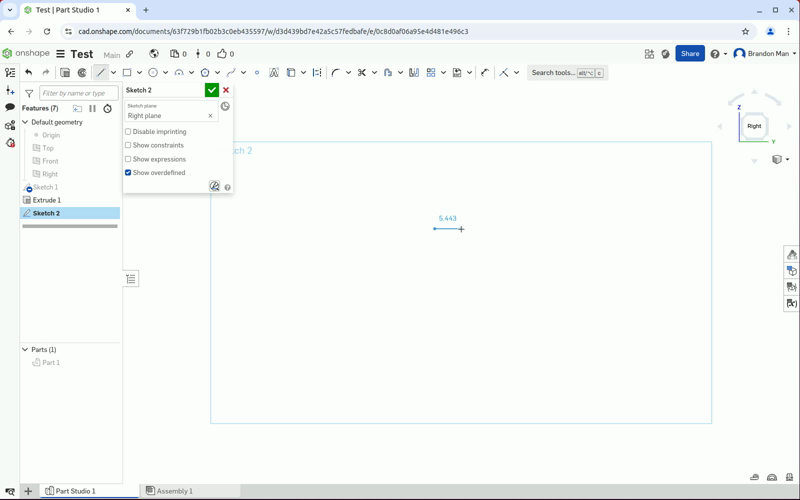
mouse_move(491, 228)
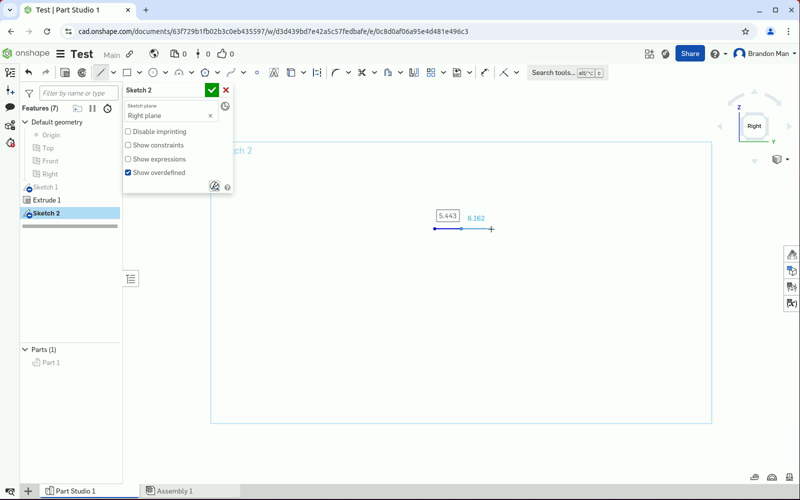
mouse_move(461, 169)
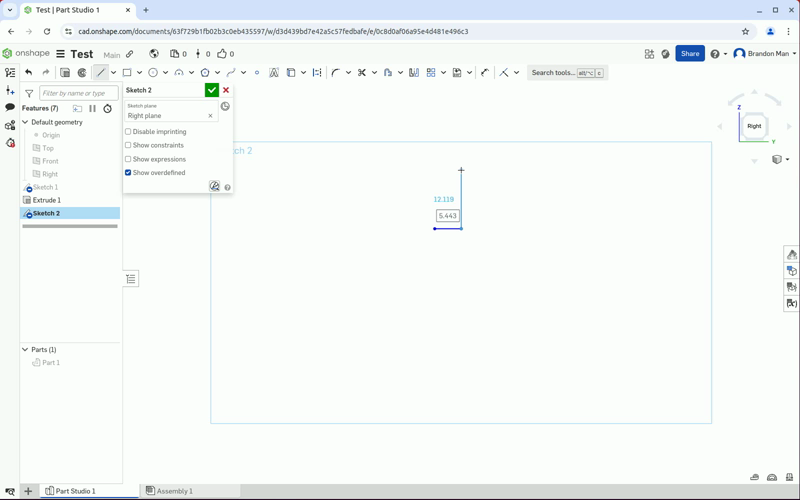
click(461, 169)
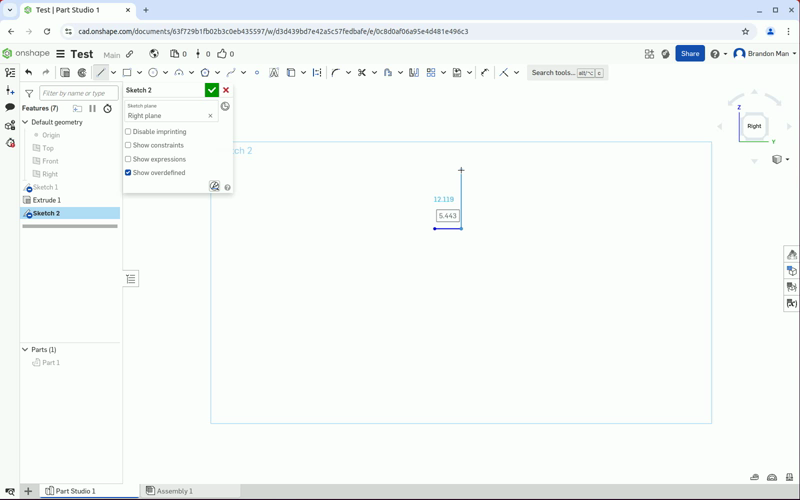
key_up(shift)
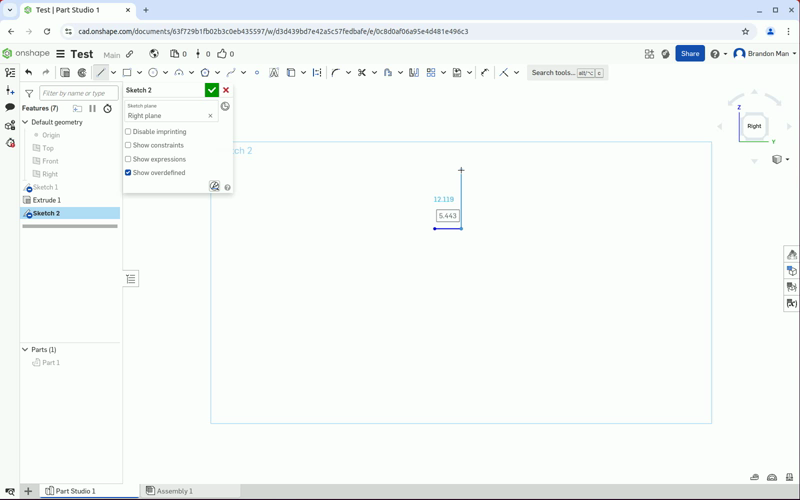
key(esc)
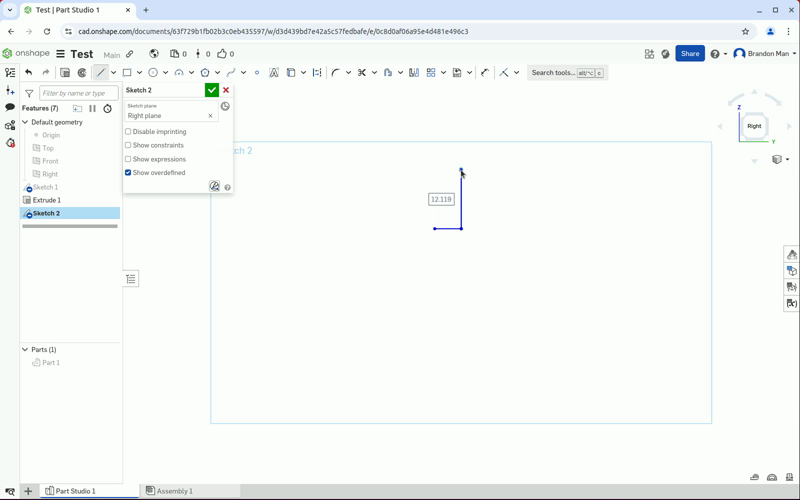
key(a)
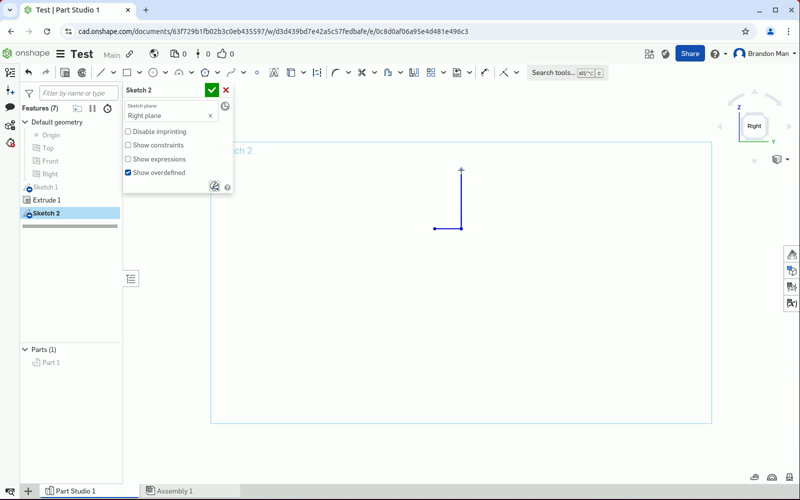
mouse_move(461, 169)
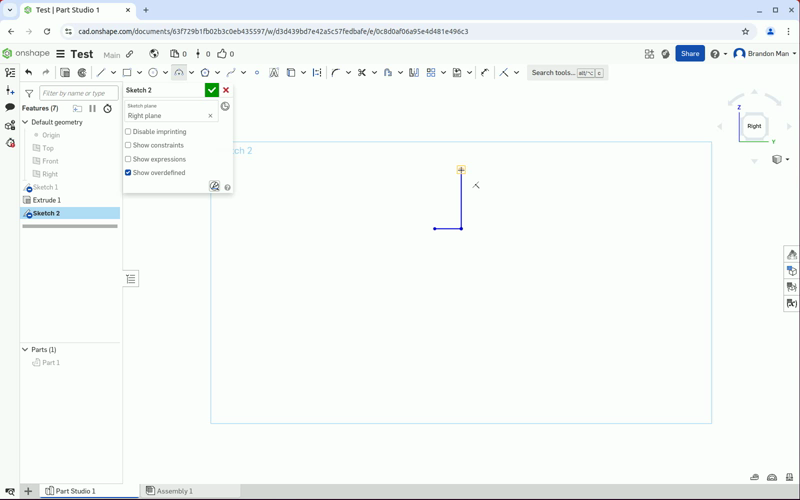
click(461, 169)
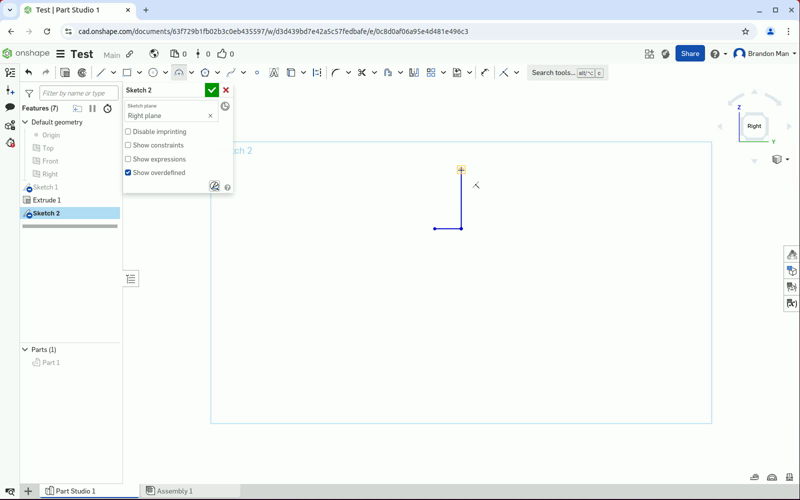
mouse_move(434, 228)
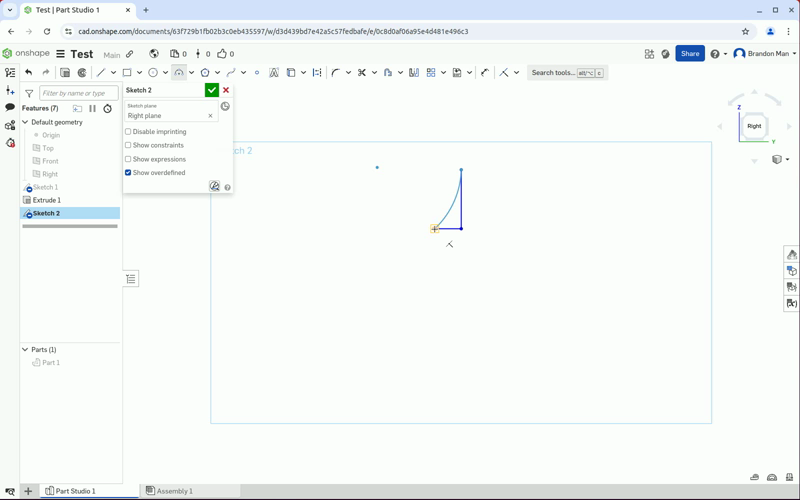
click(434, 228)
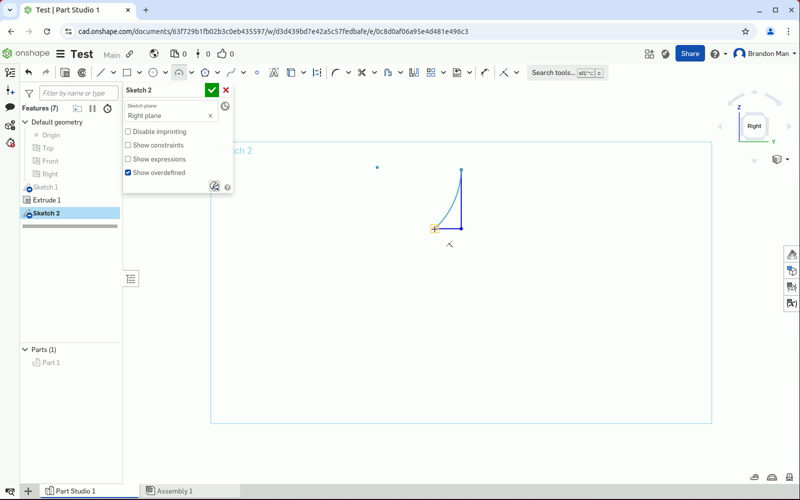
key_down(shift)
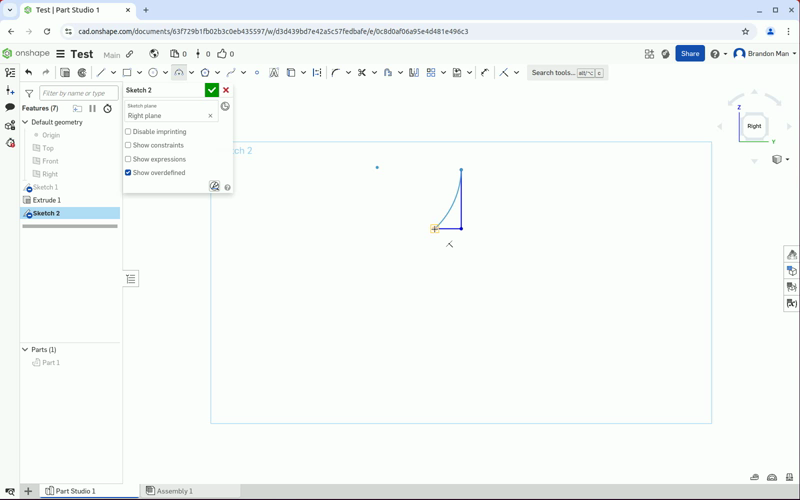
mouse_move(451, 201)
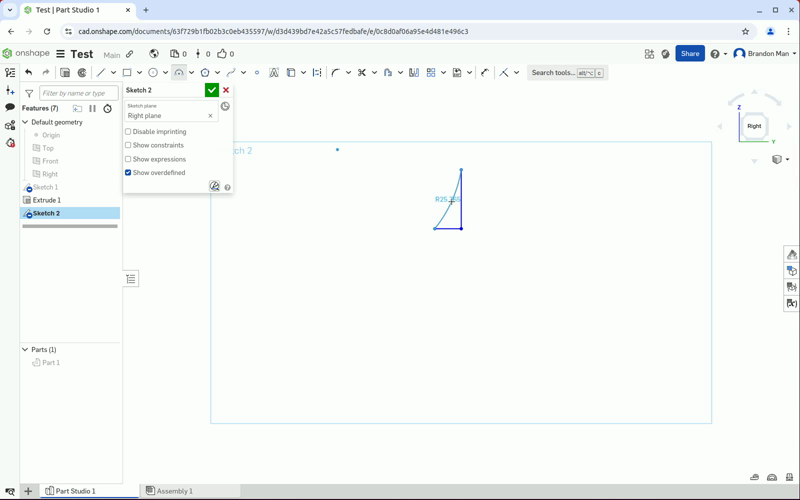
click(451, 201)
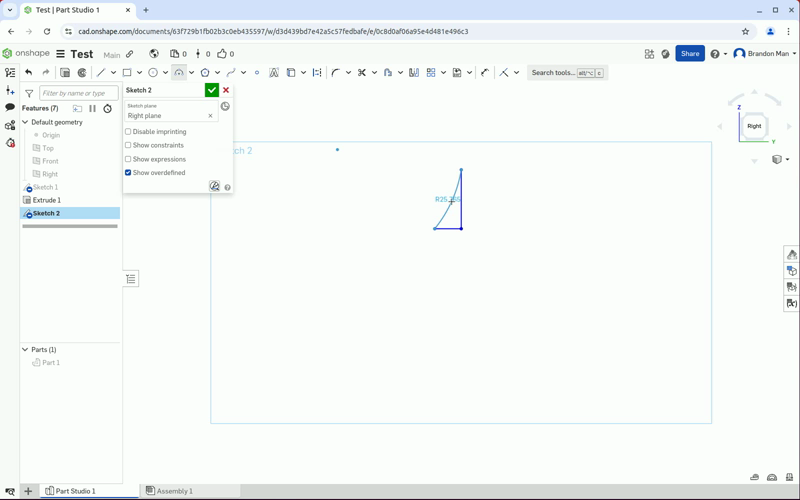
key_up(shift)
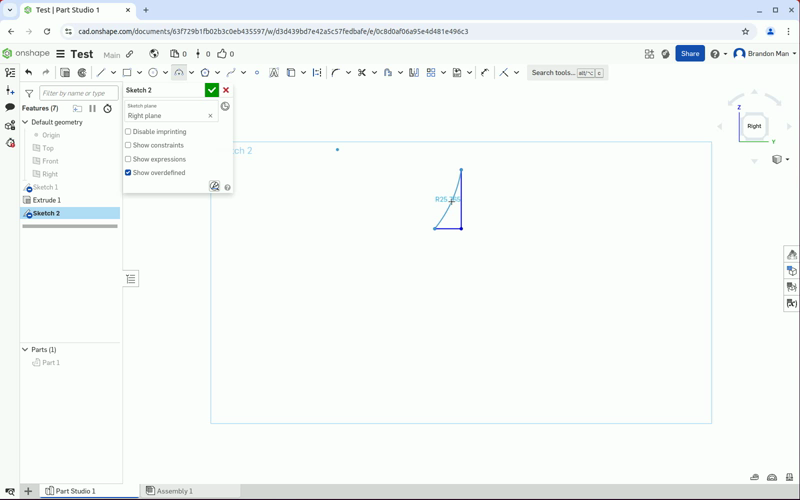
key(esc)
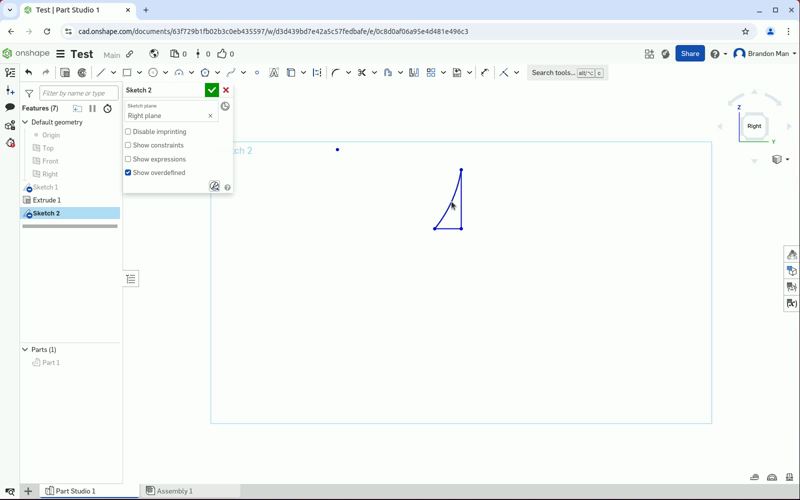
mouse_move(442, 223)
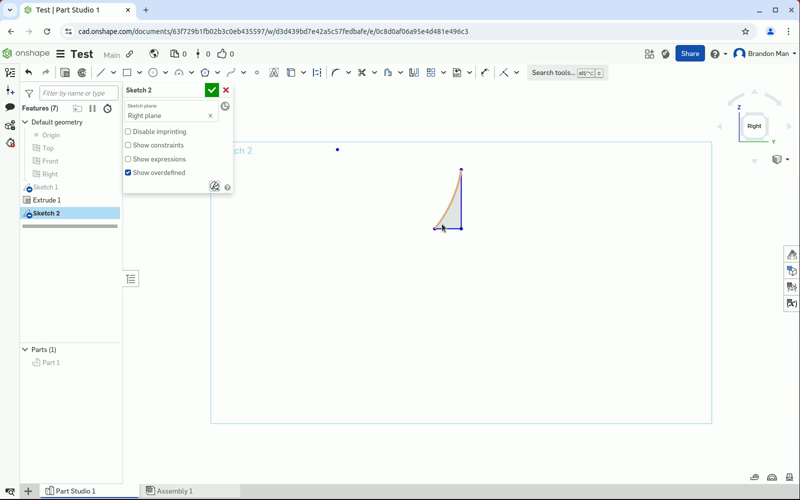
scroll(6)
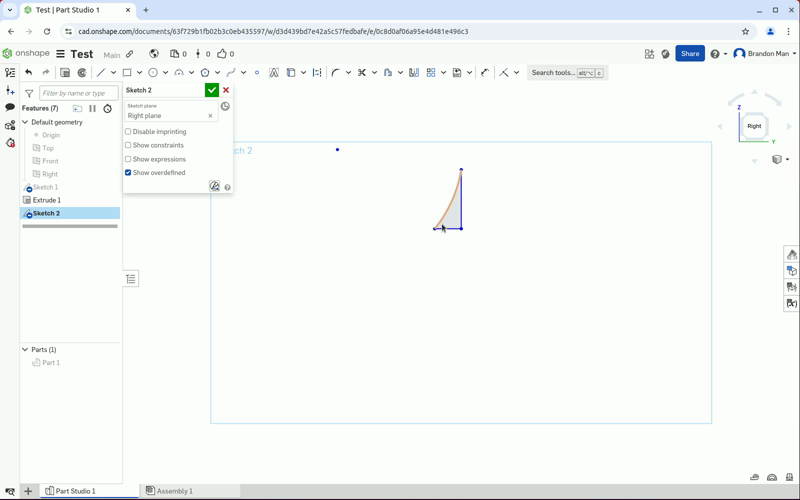
scroll(6)
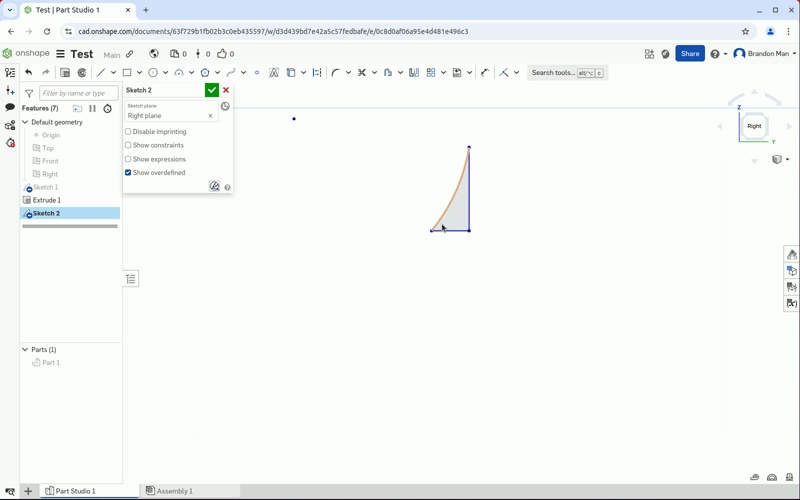
scroll(6)
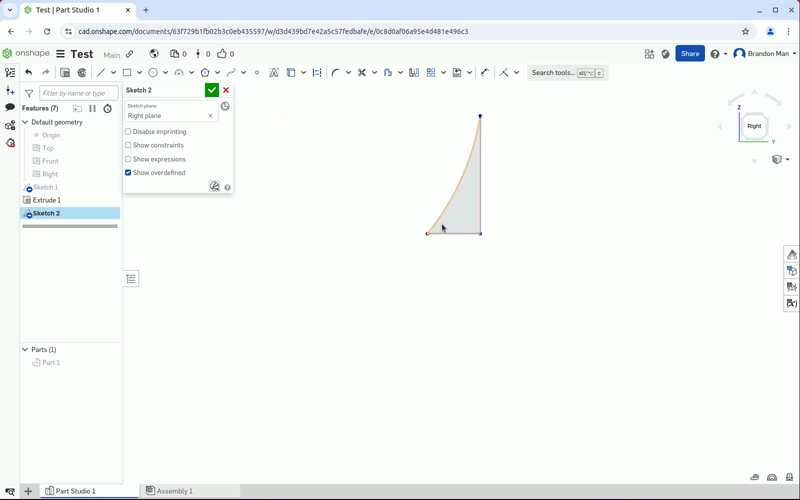
scroll(6)
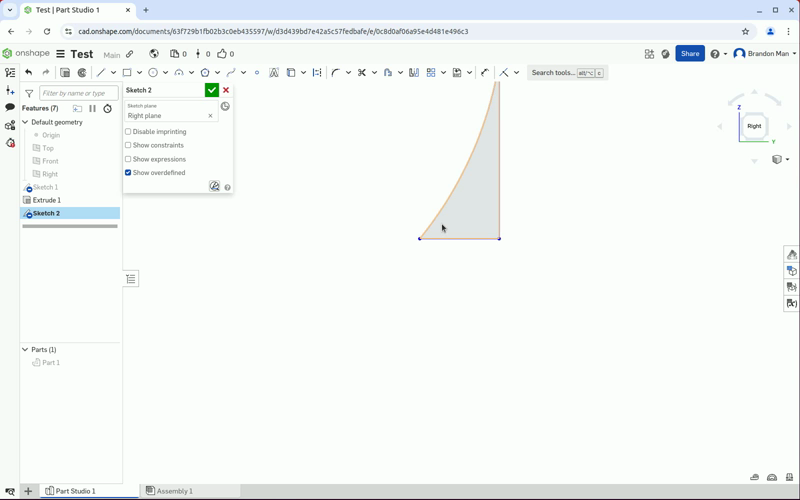
scroll(6)
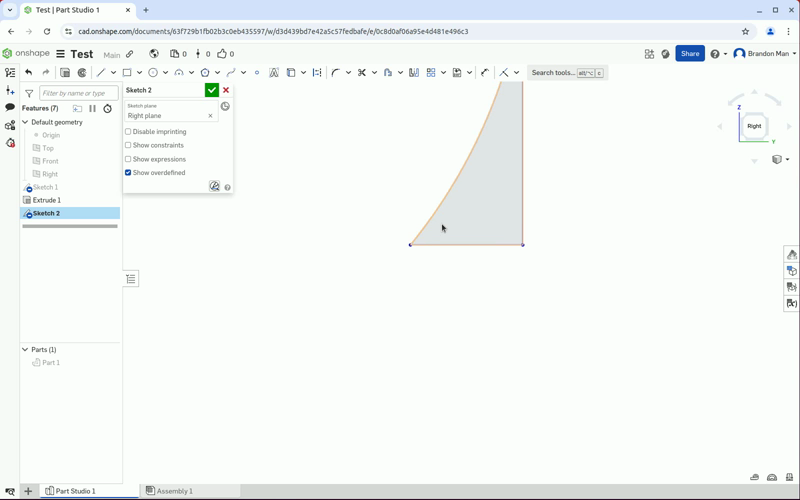
scroll(6)
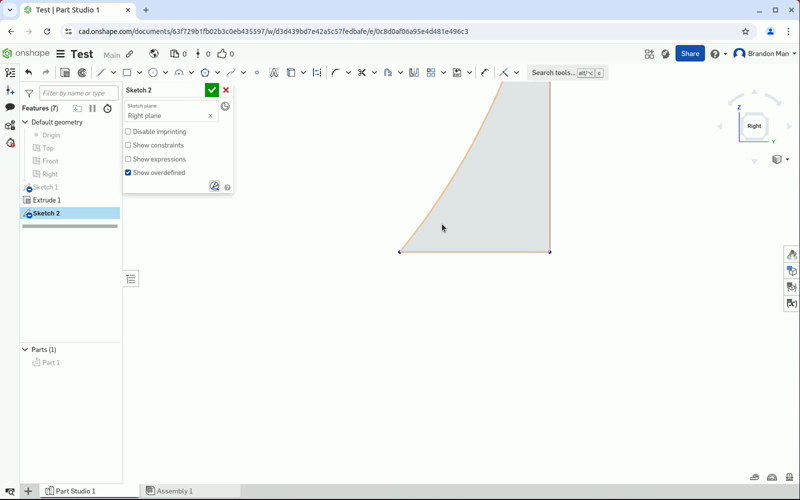
scroll(6)
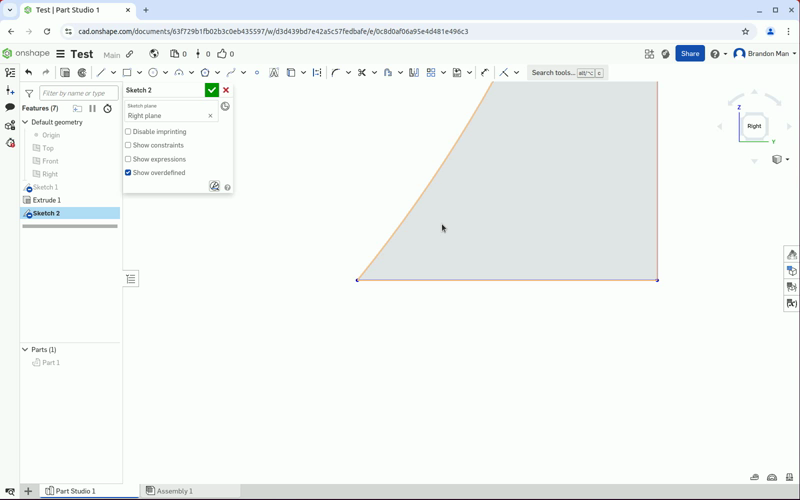
click(442, 223)
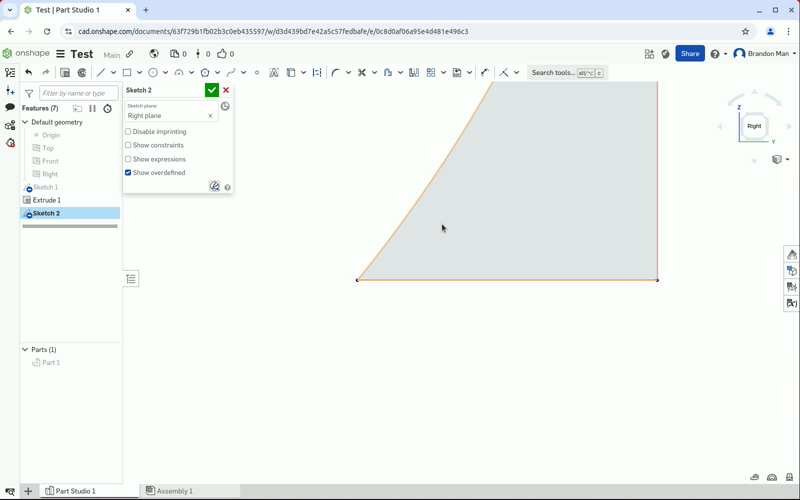
scroll(-6)
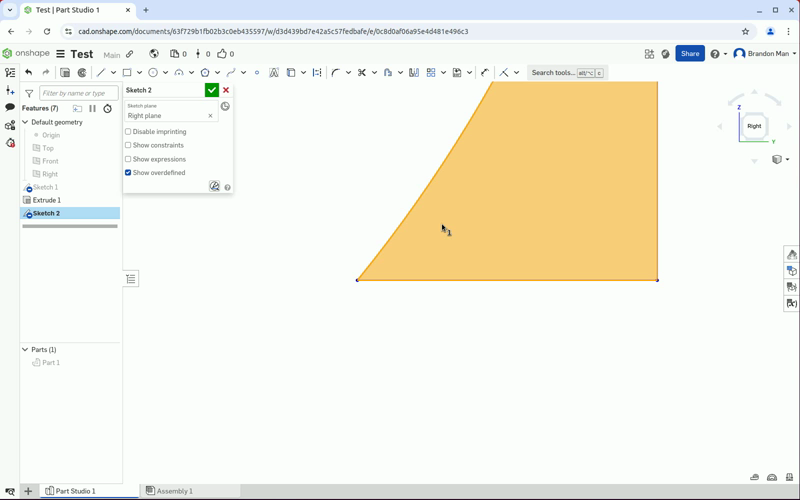
scroll(-6)
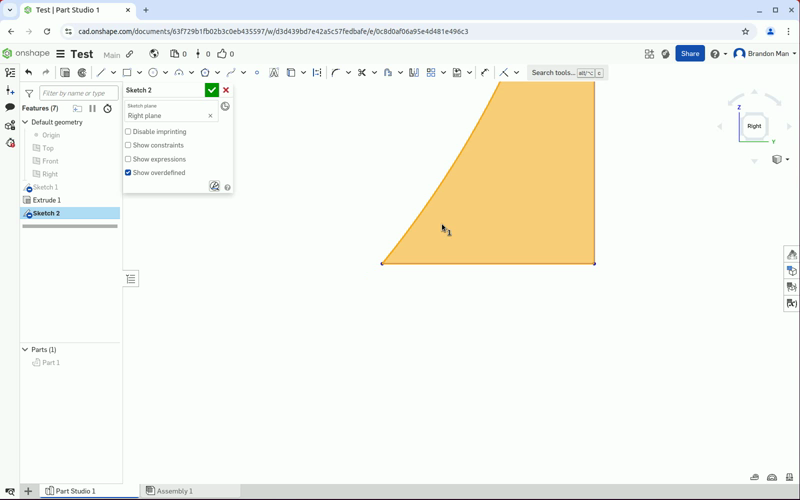
scroll(-6)
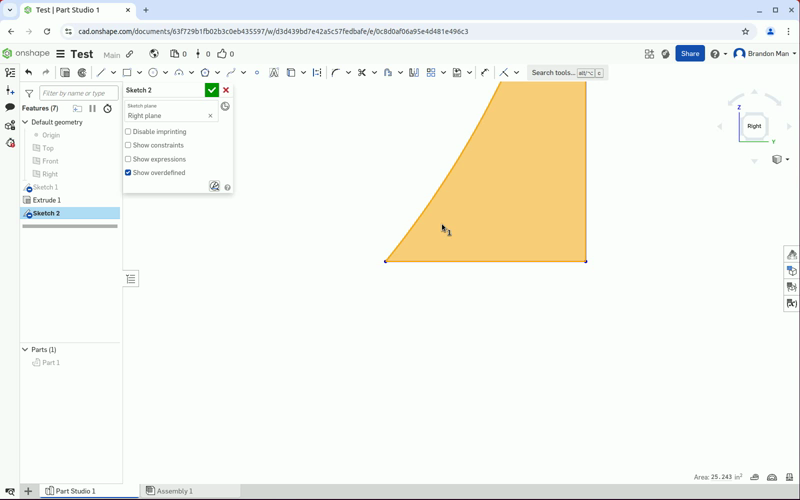
scroll(-6)
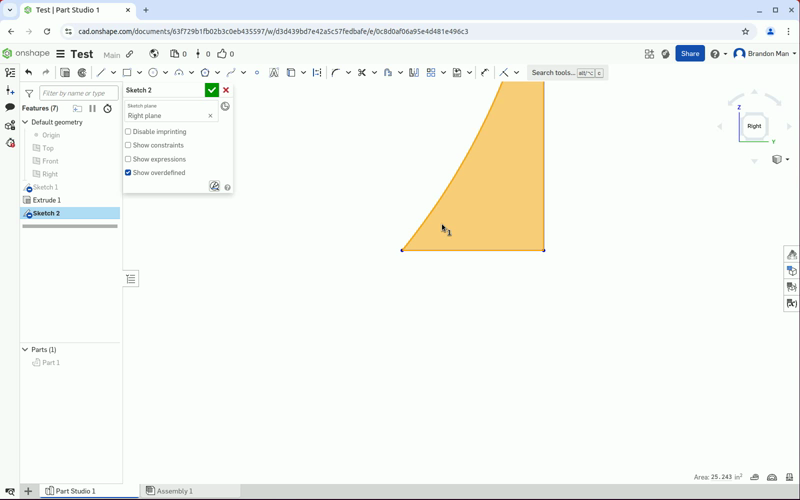
scroll(-6)
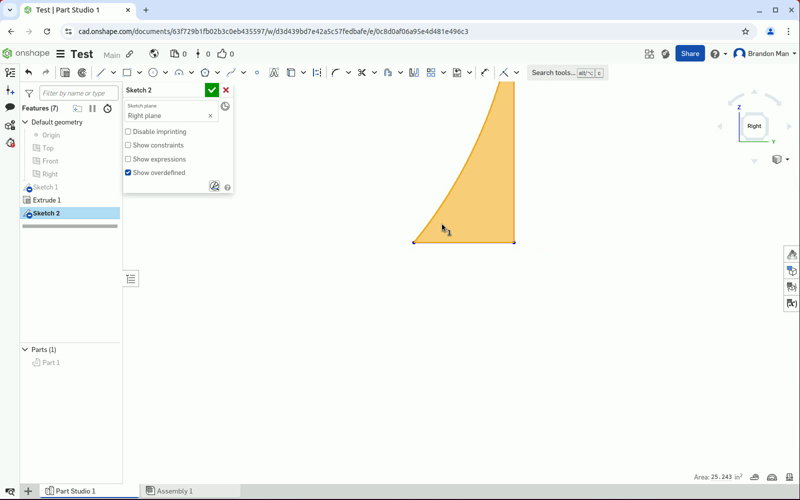
scroll(-6)
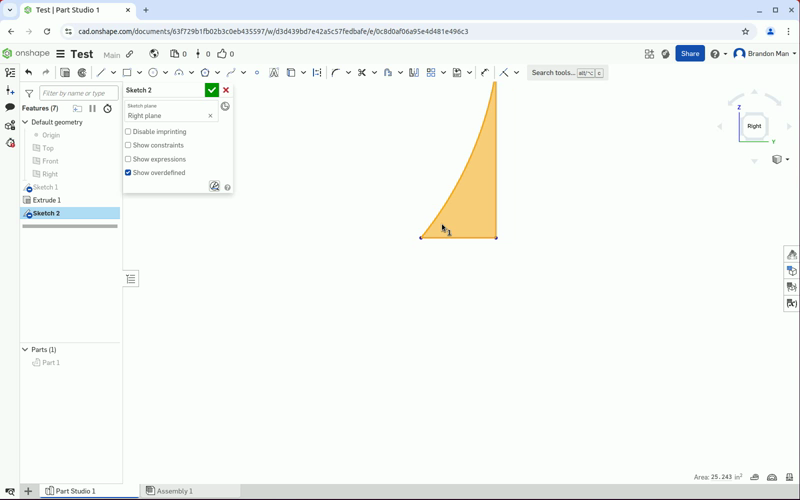
scroll(-6)
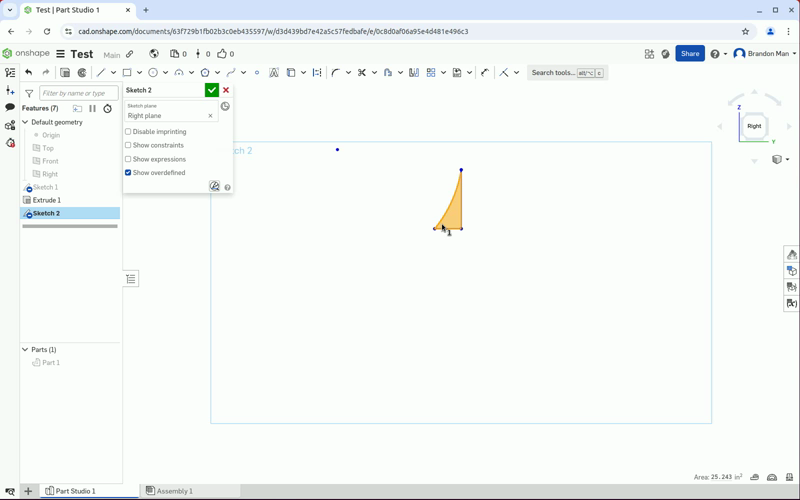
mouse_move(73, 352)
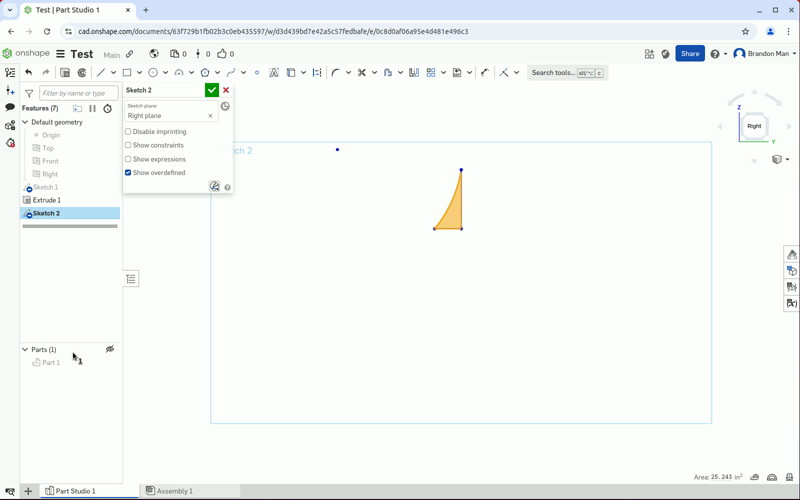
key(shift+y)
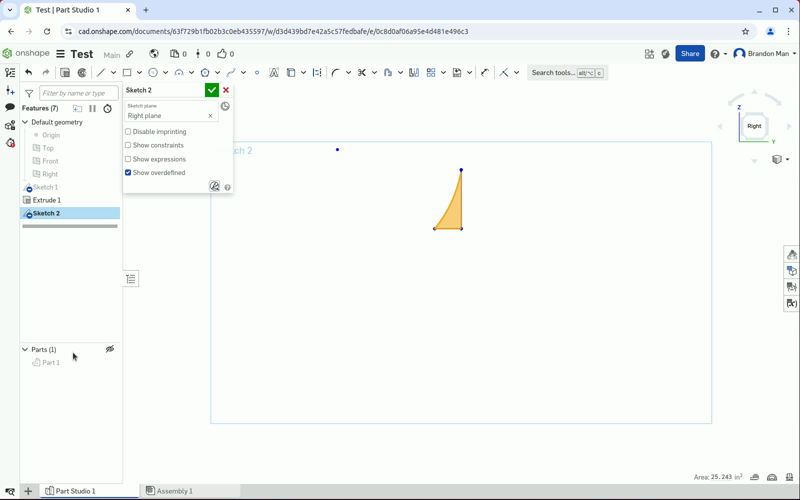
key(shift+e)
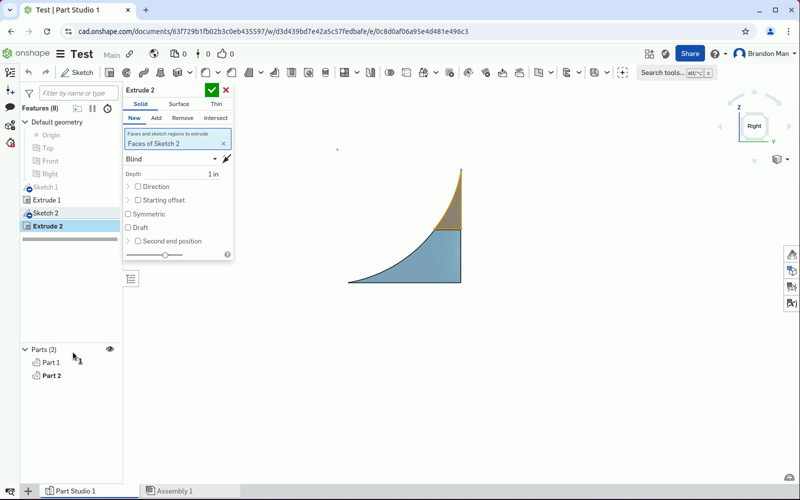
mouse_move(143, 106)
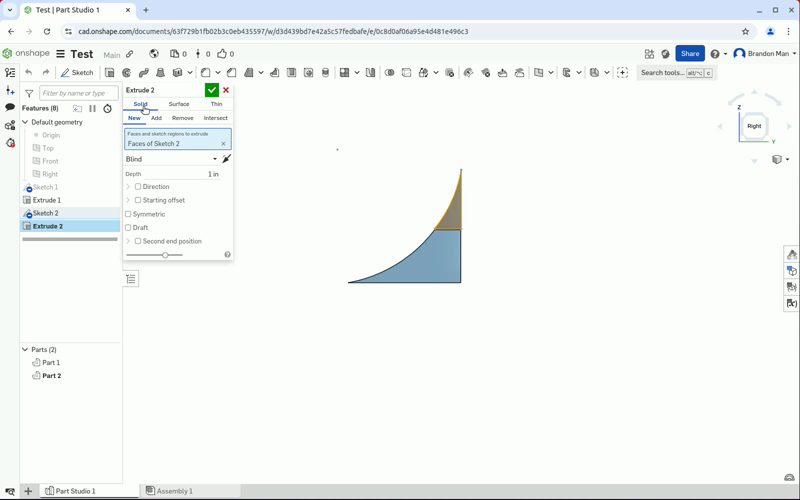
click(143, 106)
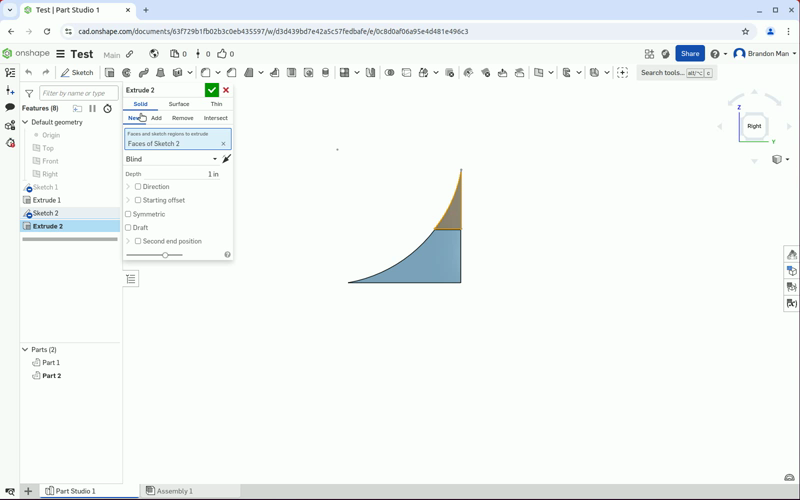
mouse_move(137, 120)
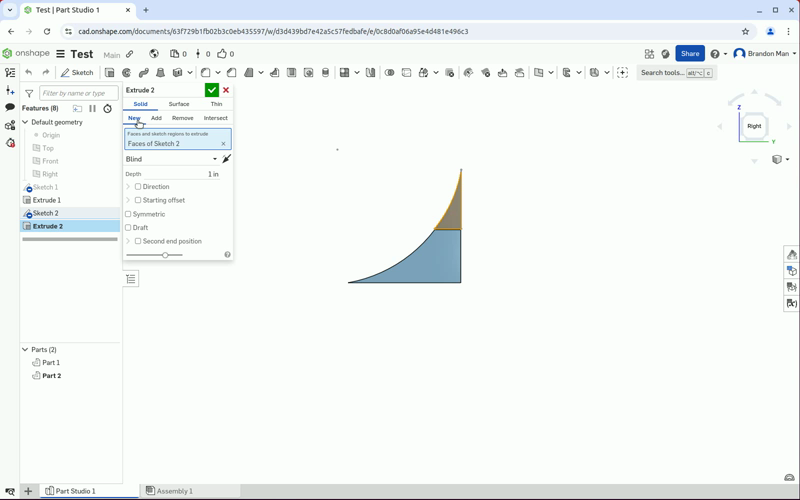
click(137, 120)
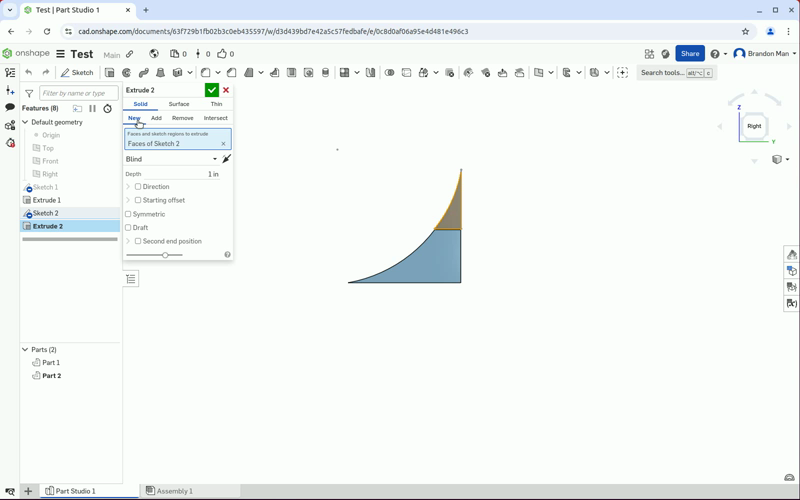
key(tab, 4)
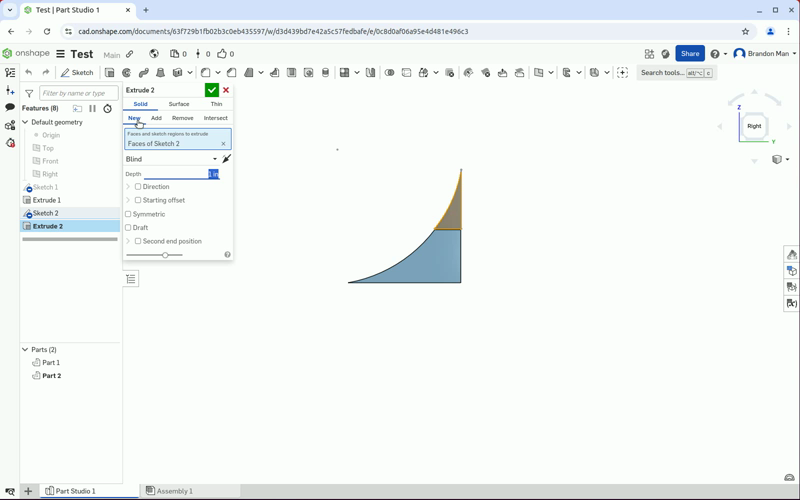
text(23.108)
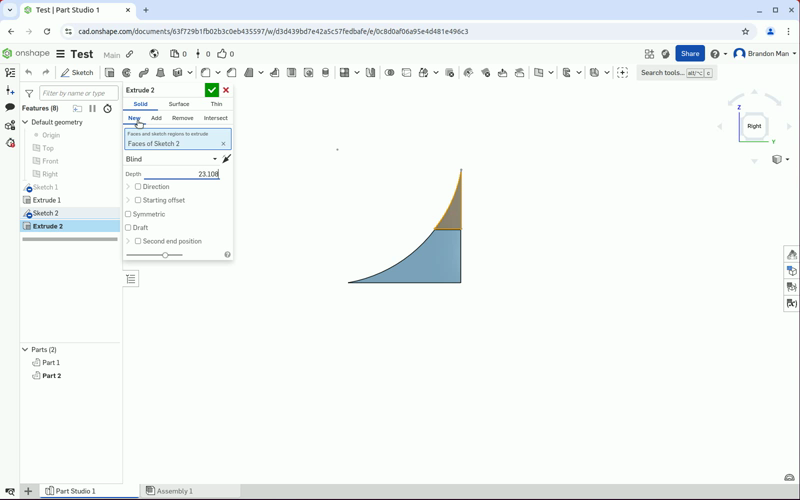
key(enter)
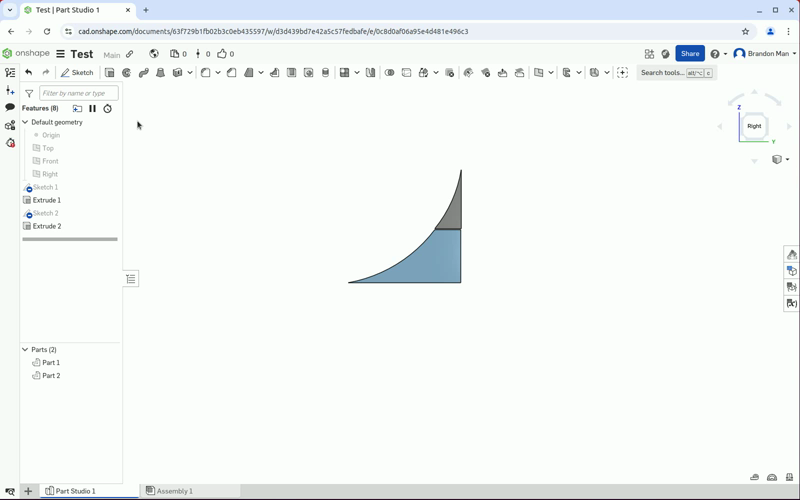
key(shift+h)
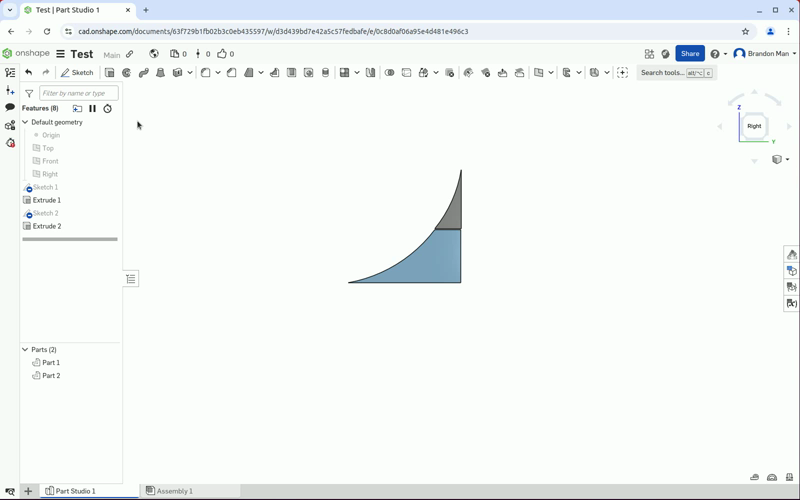
key(shift+h)
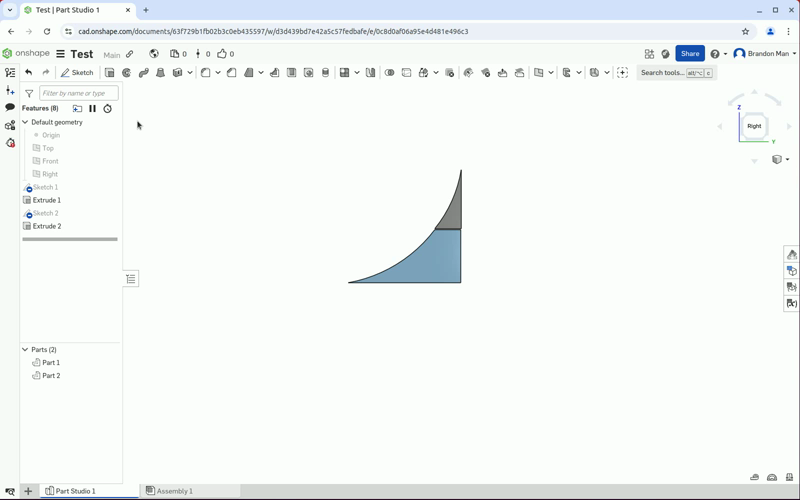
mouse_move(73, 189)
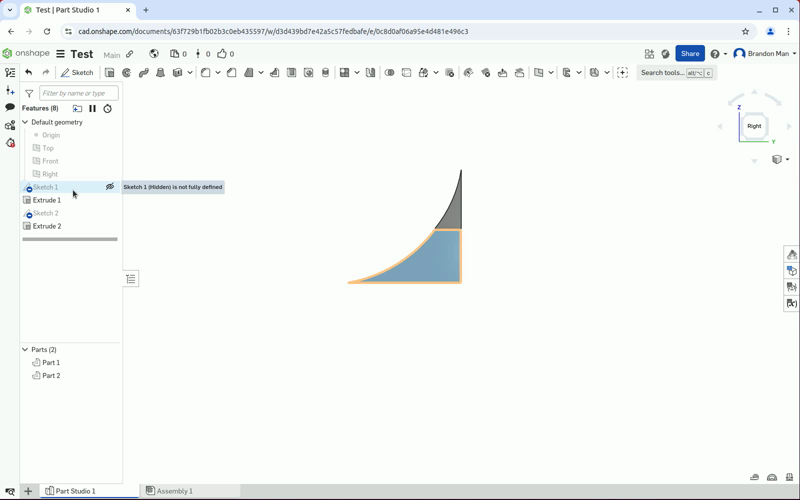
click(73, 189)
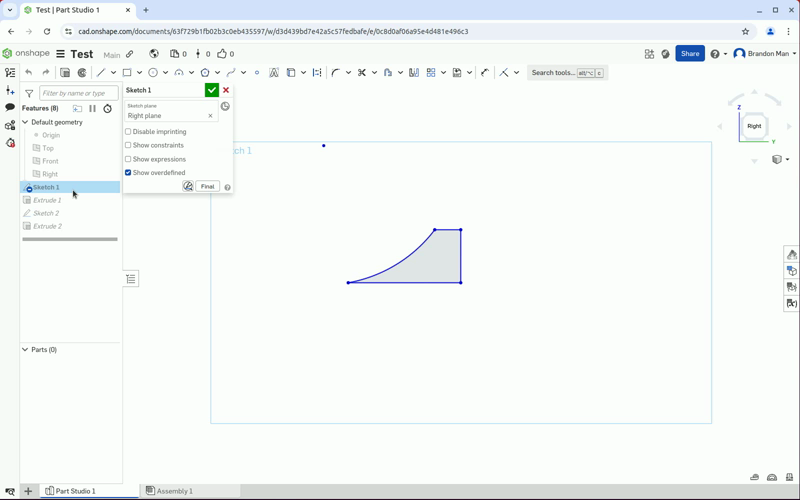
mouse_move(229, 92)
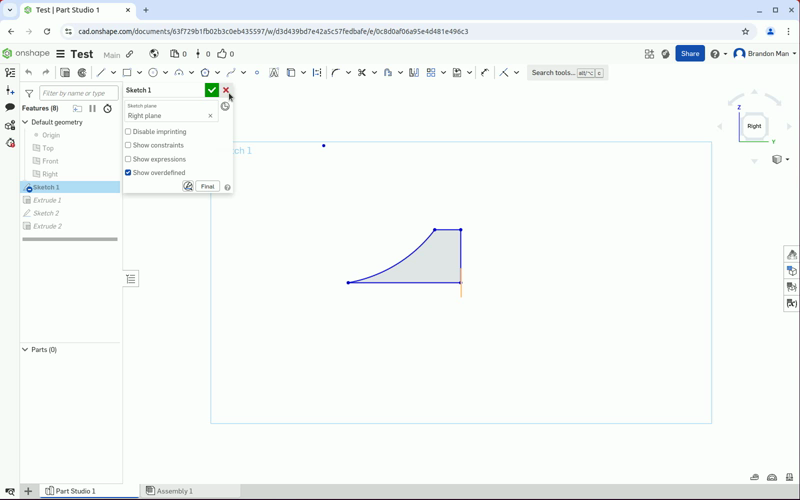
click(229, 92)
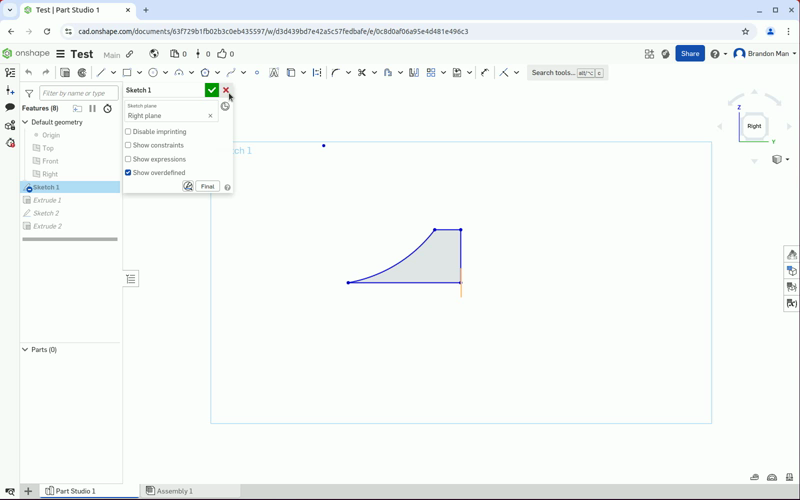
key(shift+s)
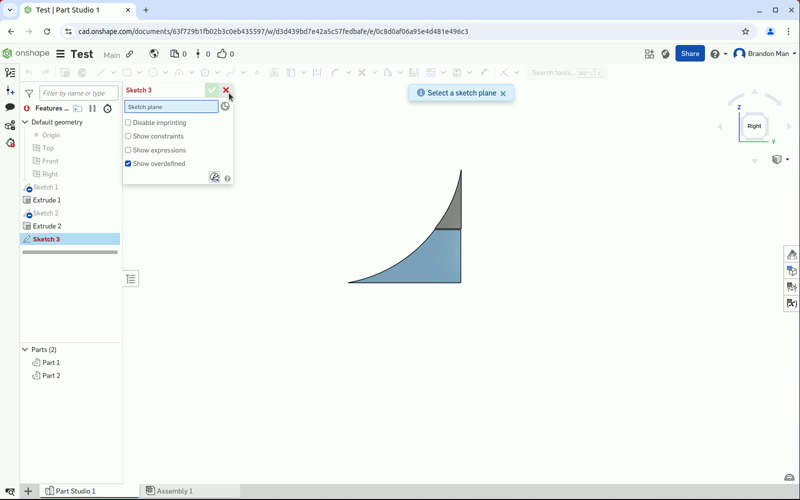
mouse_move(73, 176)
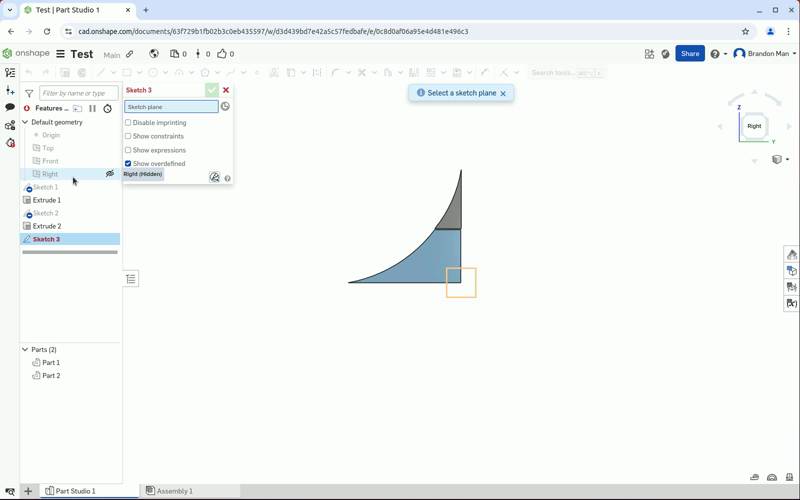
click(73, 176)
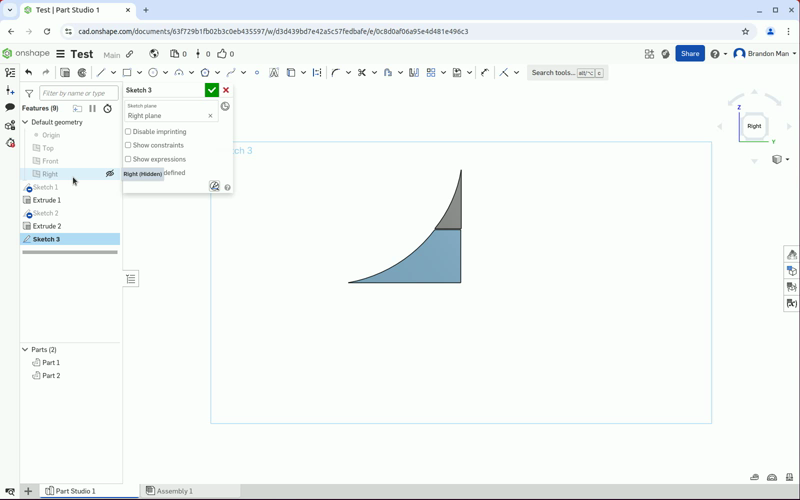
mouse_move(73, 352)
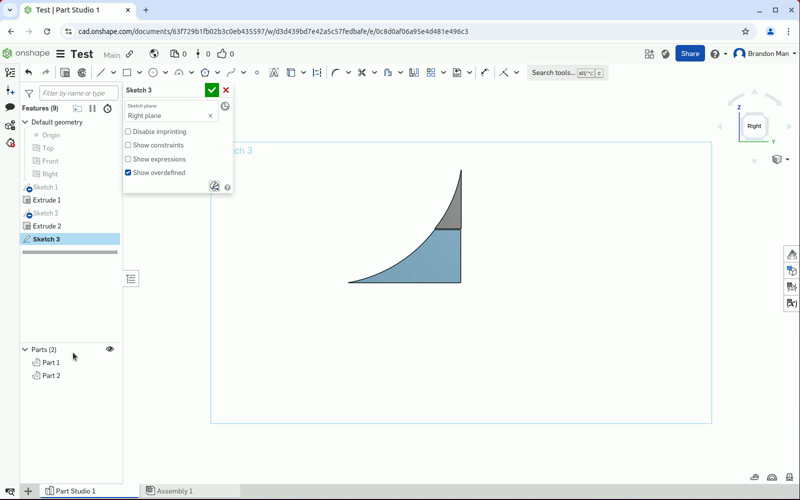
key(y)
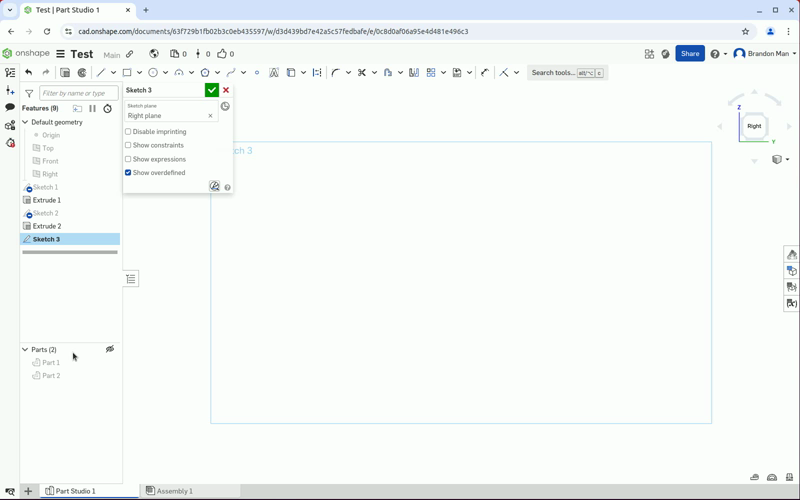
key(l)
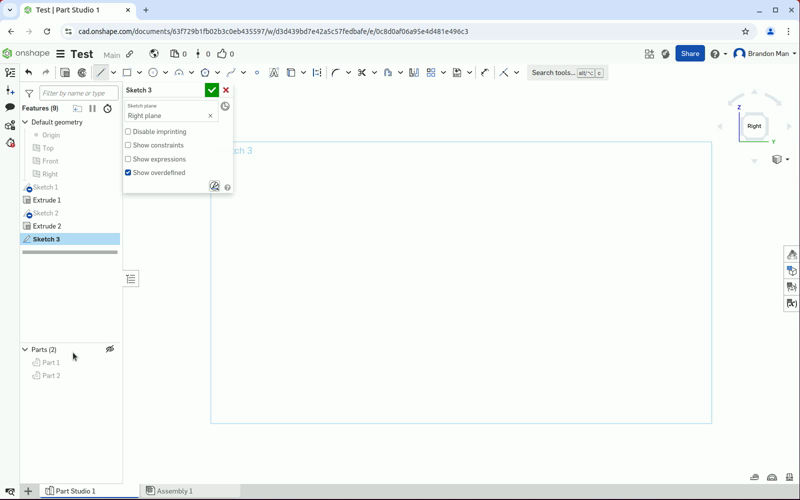
key_down(shift)
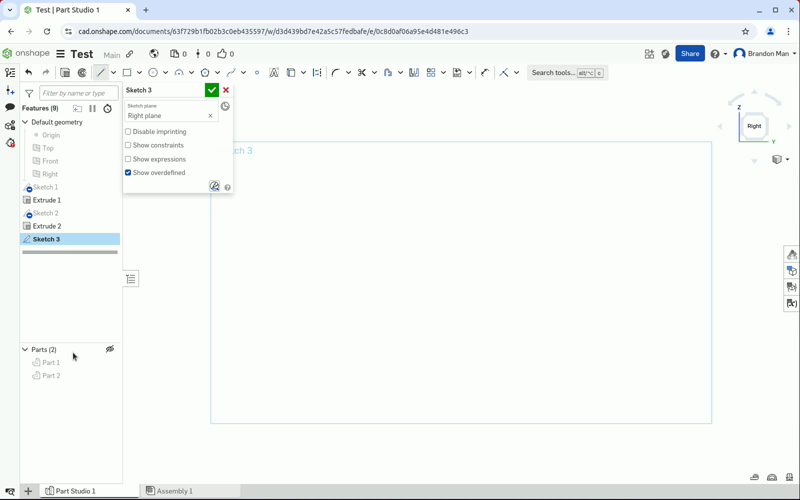
mouse_move(434, 228)
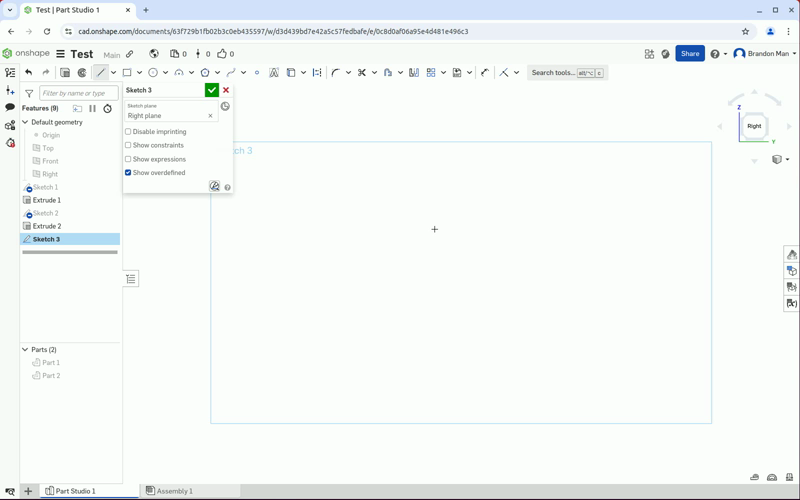
click(434, 228)
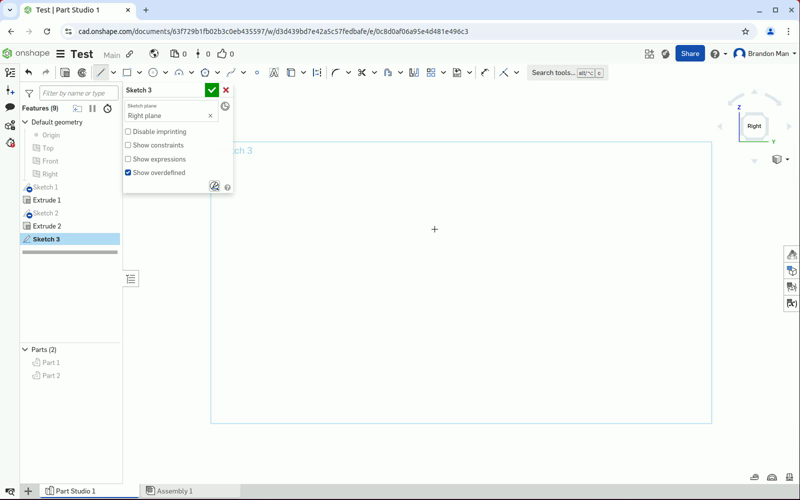
key_up(shift)
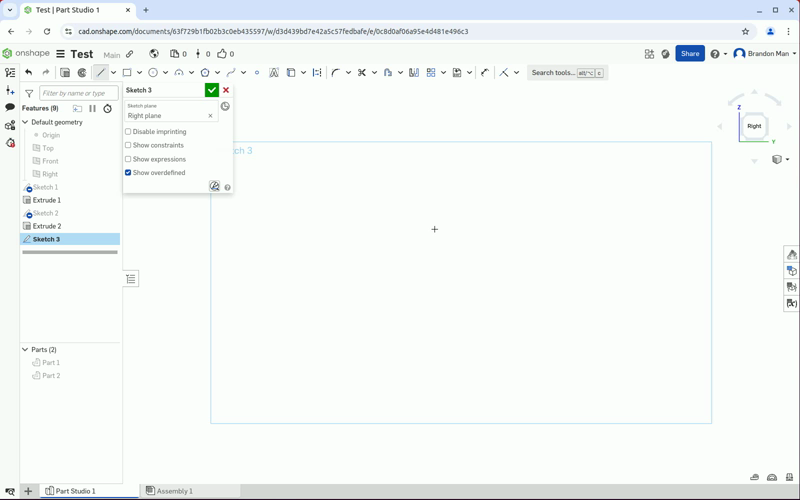
key_down(shift)
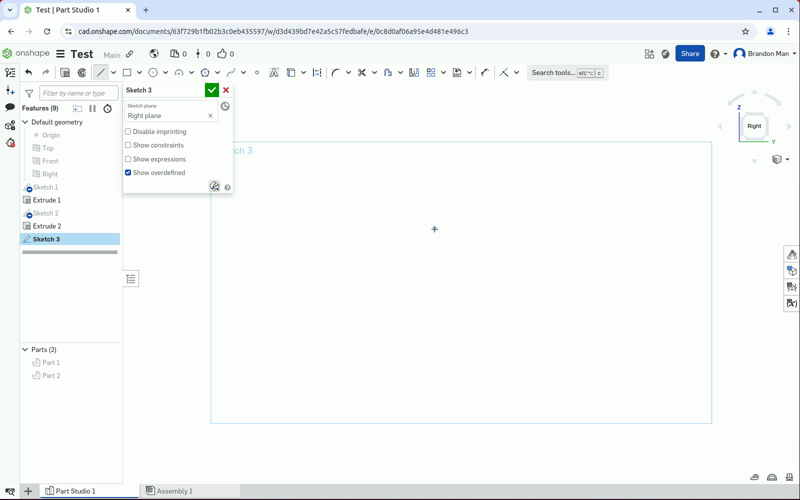
mouse_move(464, 228)
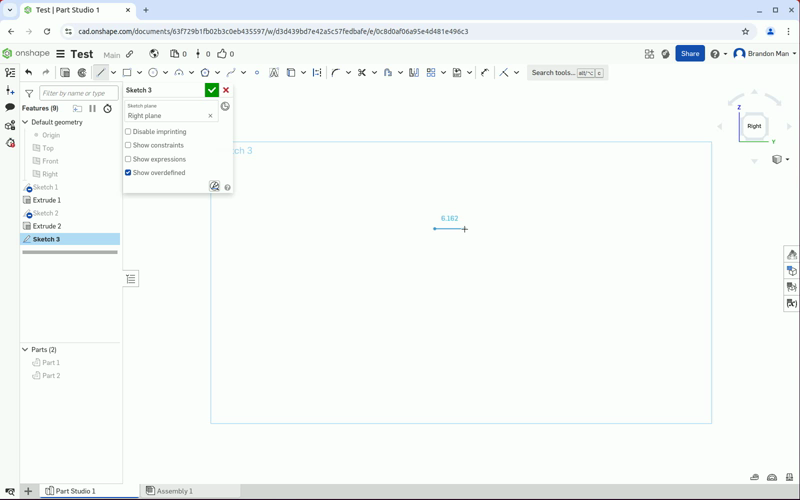
mouse_move(461, 228)
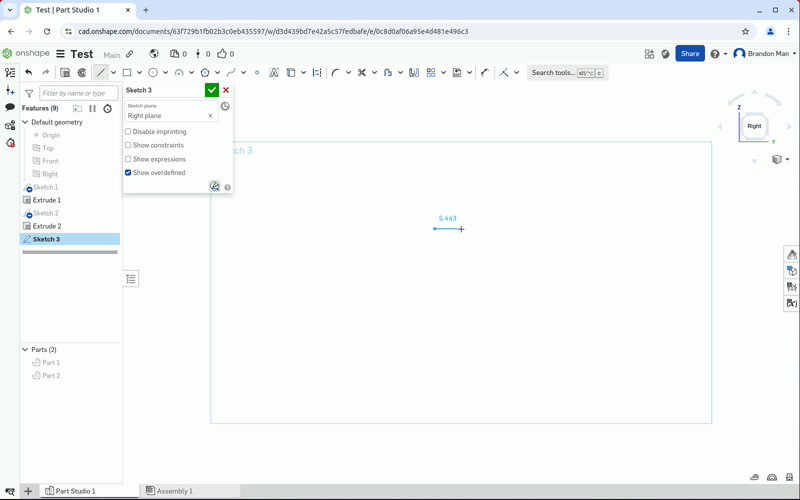
click(461, 228)
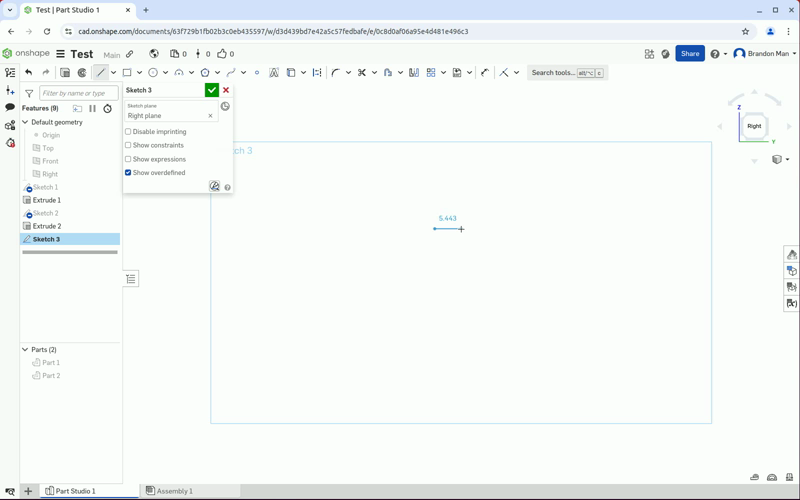
key_up(shift)
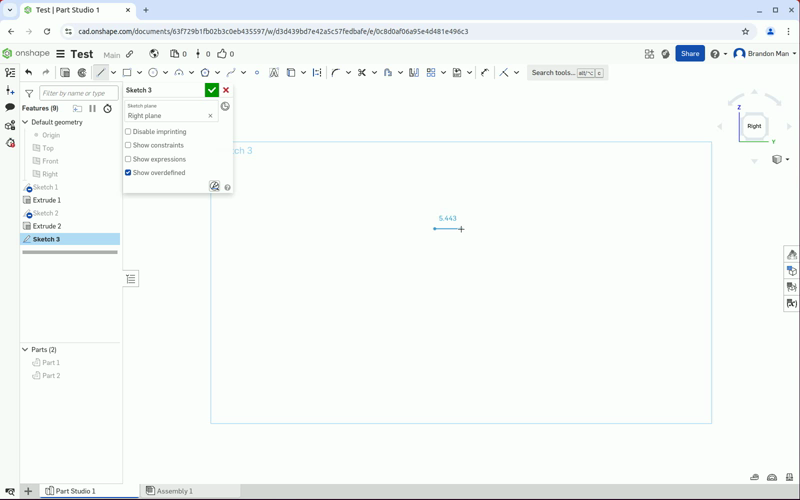
key_down(shift)
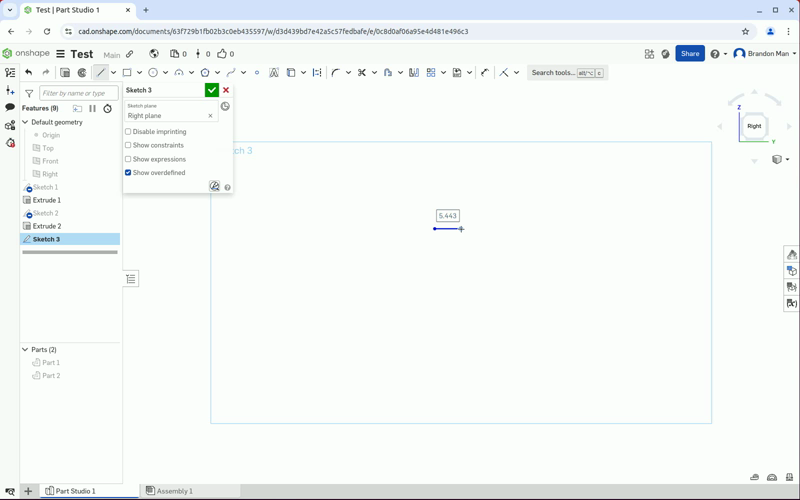
mouse_move(491, 228)
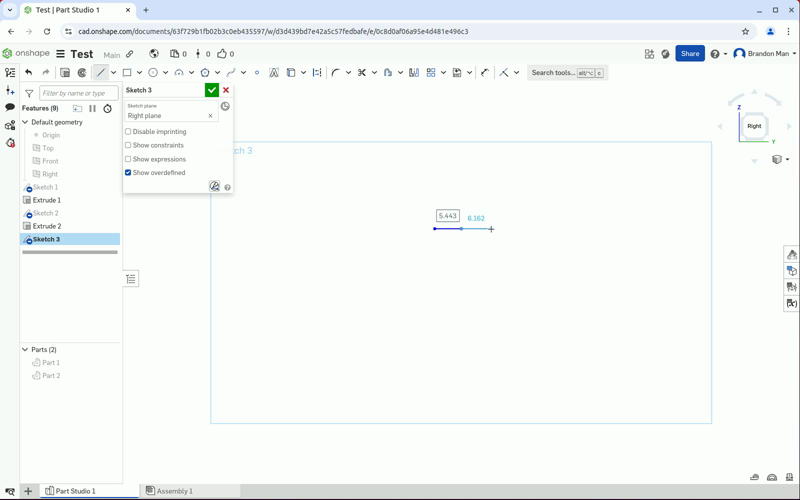
mouse_move(461, 169)
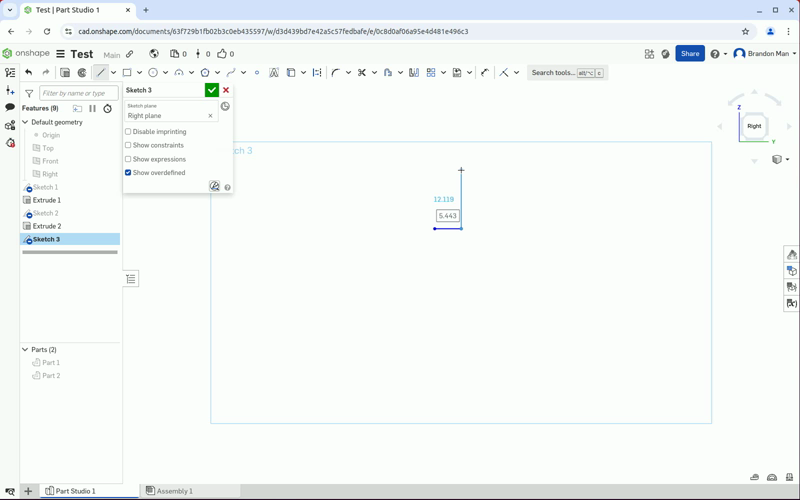
click(461, 169)
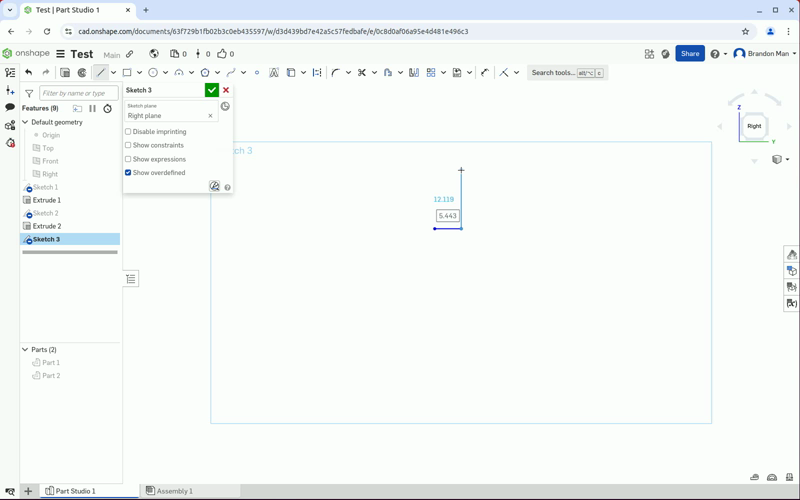
key_up(shift)
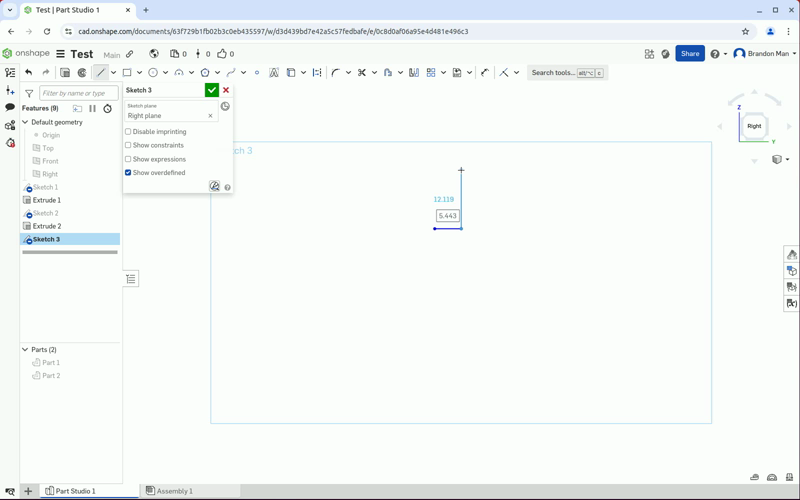
key(esc)
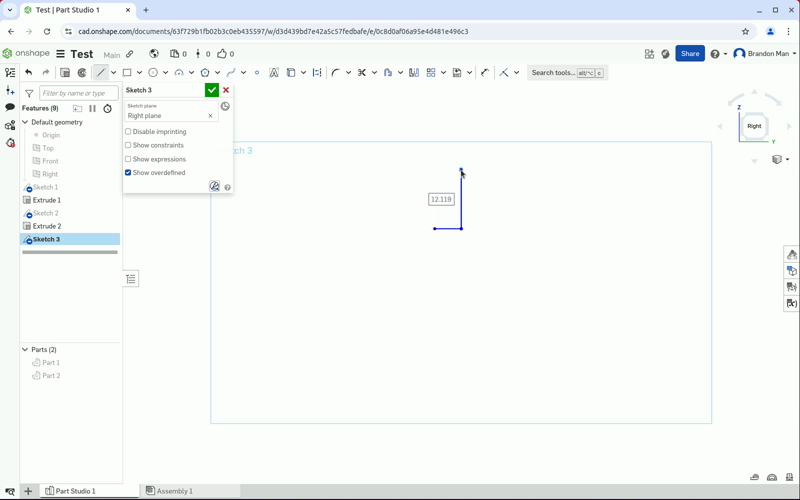
key(a)
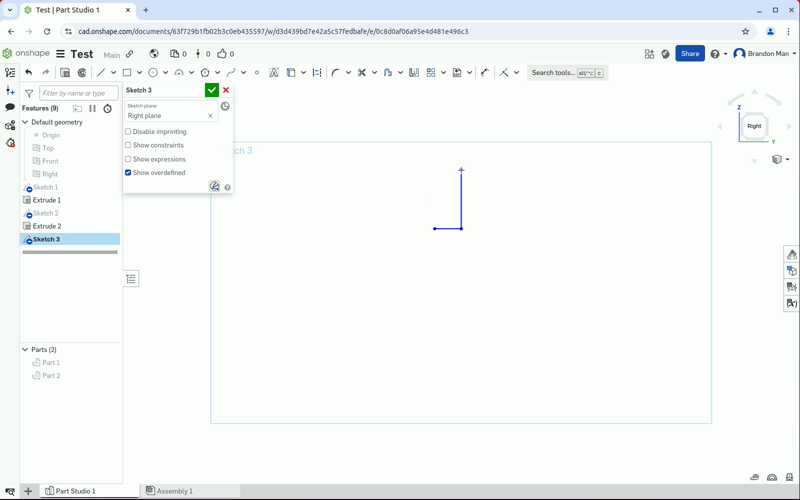
mouse_move(461, 169)
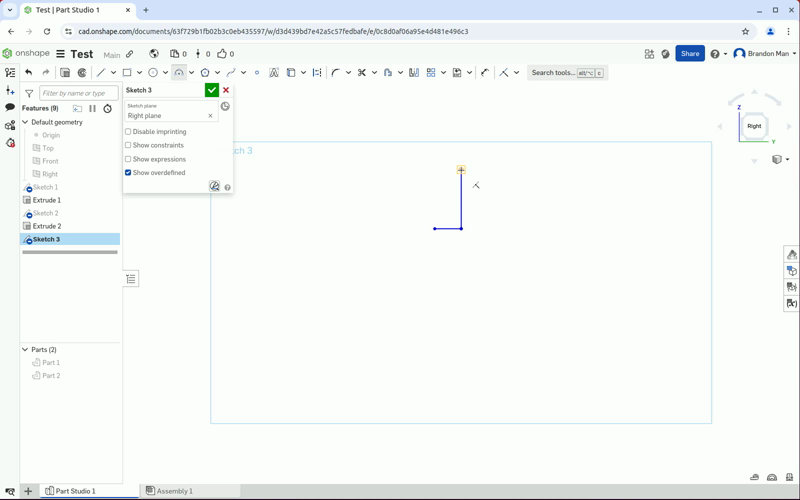
click(461, 169)
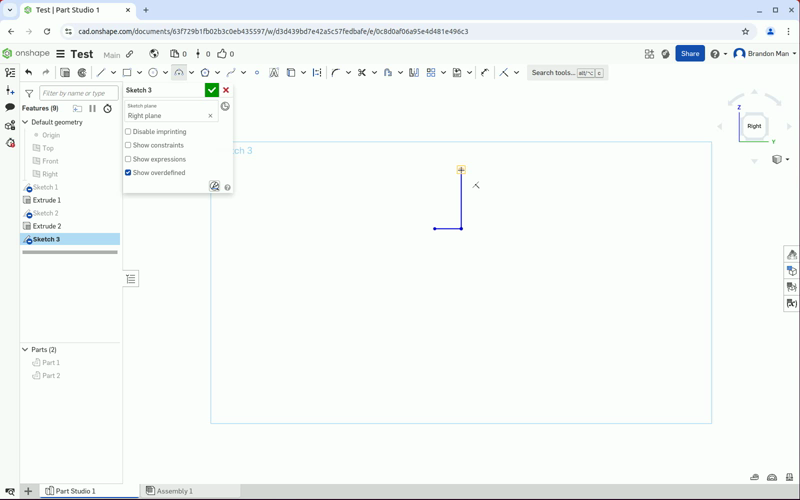
mouse_move(434, 228)
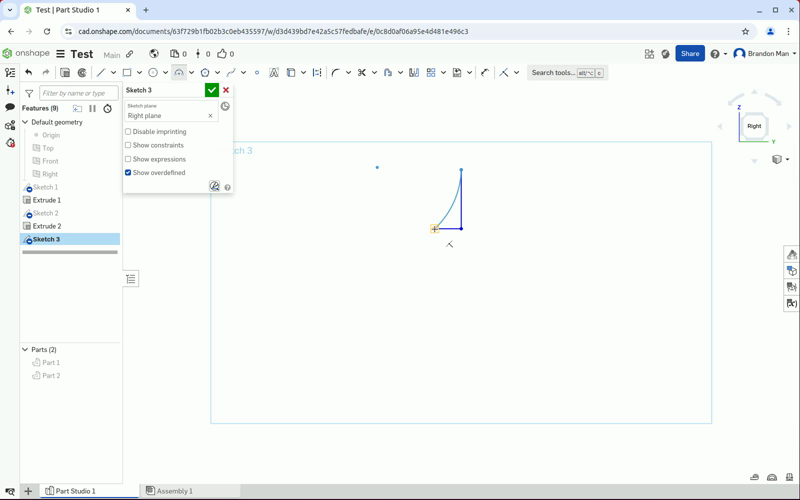
click(434, 228)
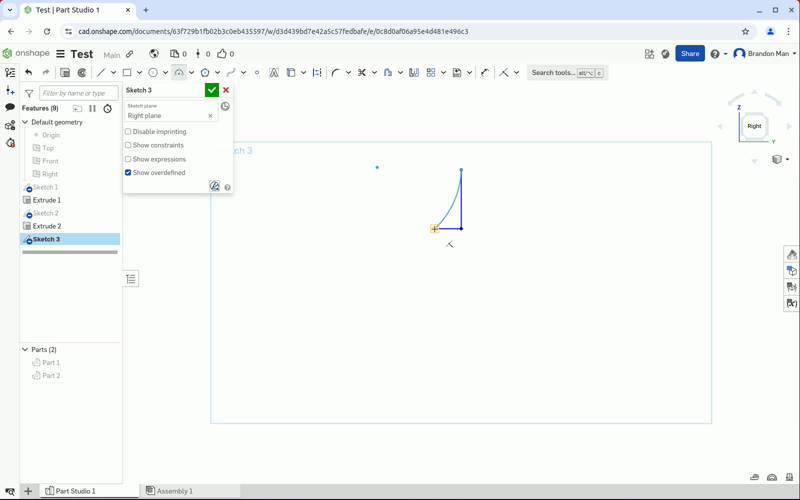
key_down(shift)
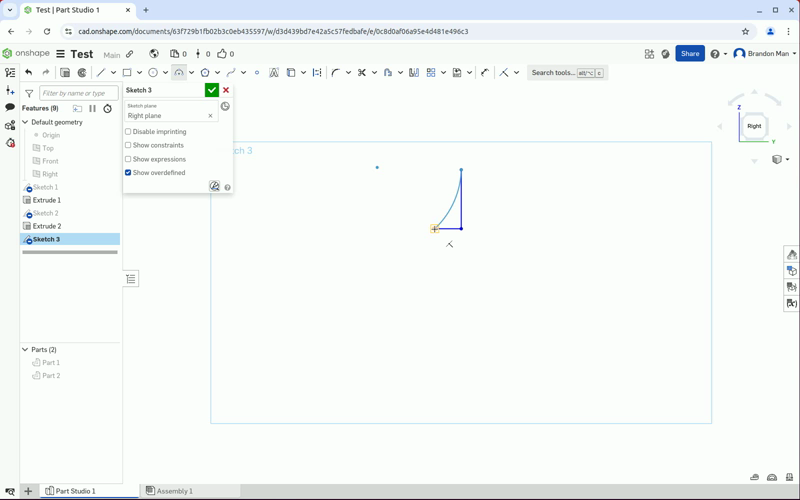
mouse_move(451, 201)
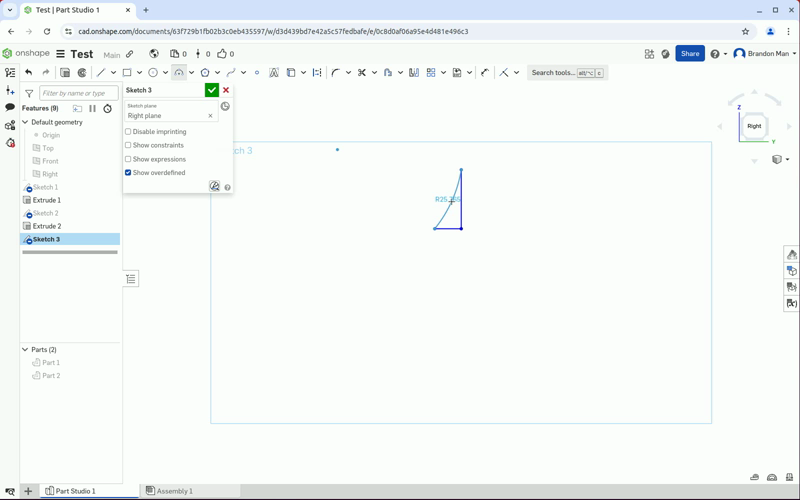
click(451, 201)
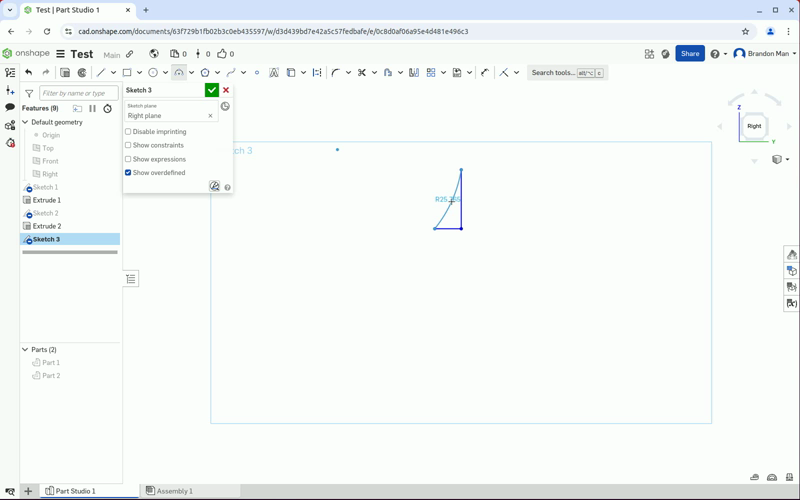
key_up(shift)
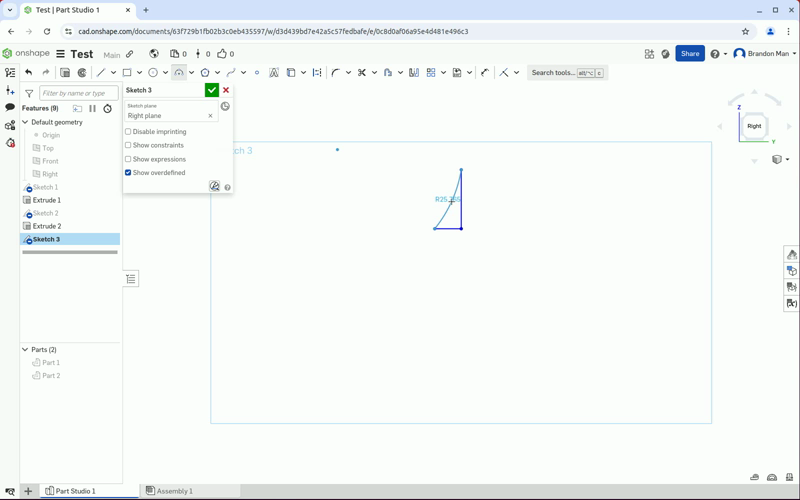
key(esc)
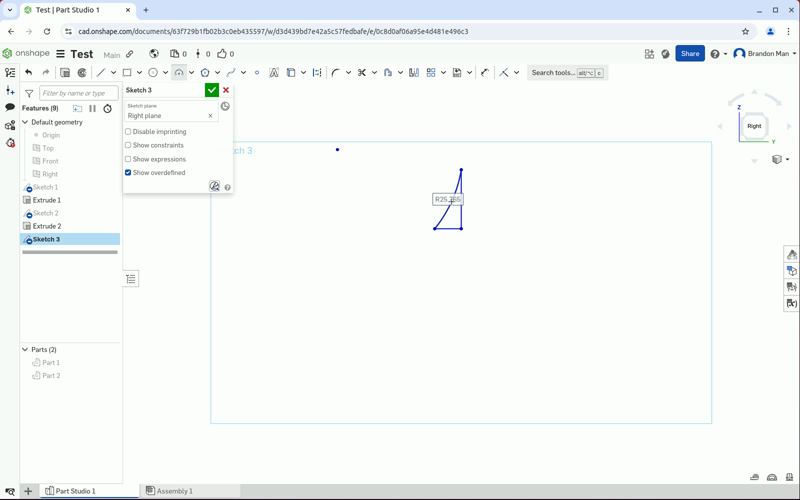
mouse_move(448, 222)
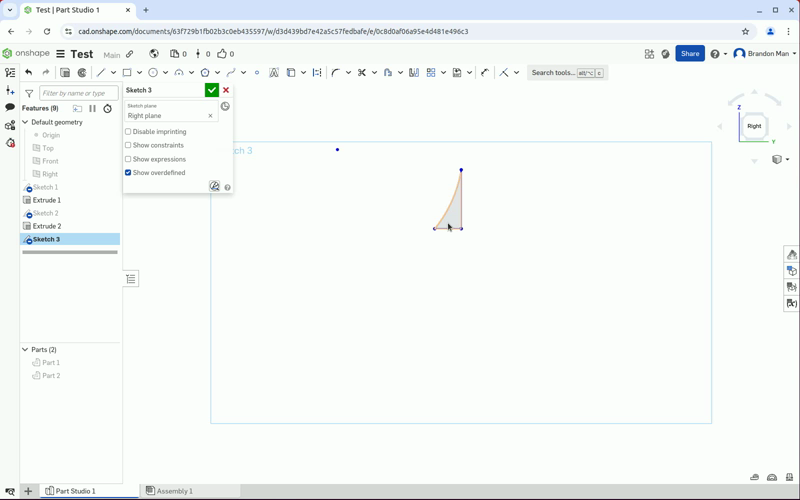
scroll(6)
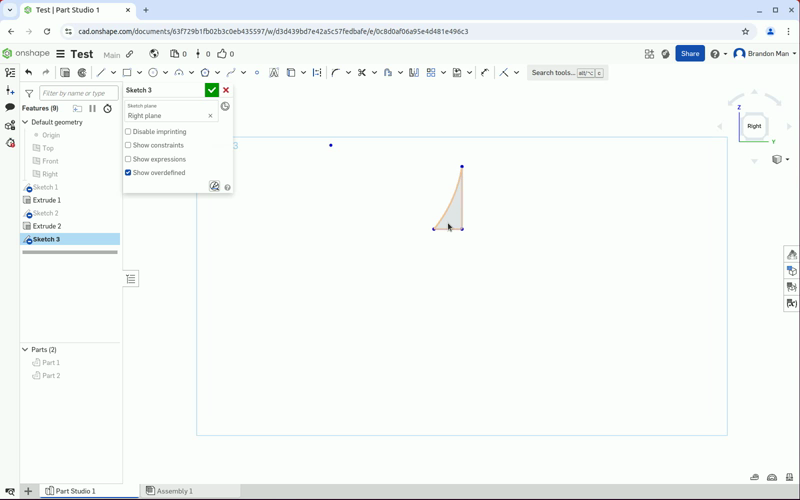
scroll(6)
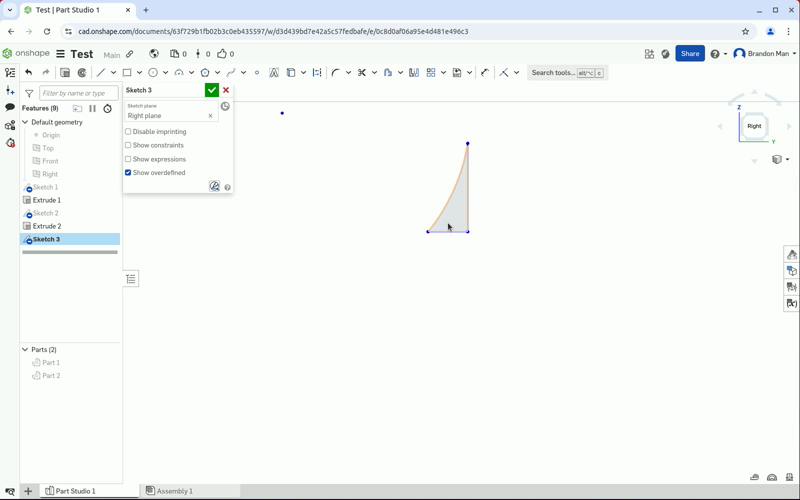
scroll(6)
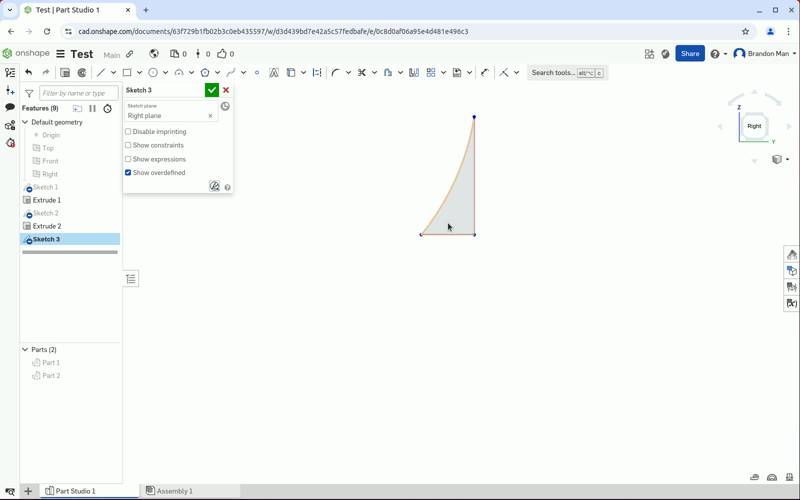
scroll(6)
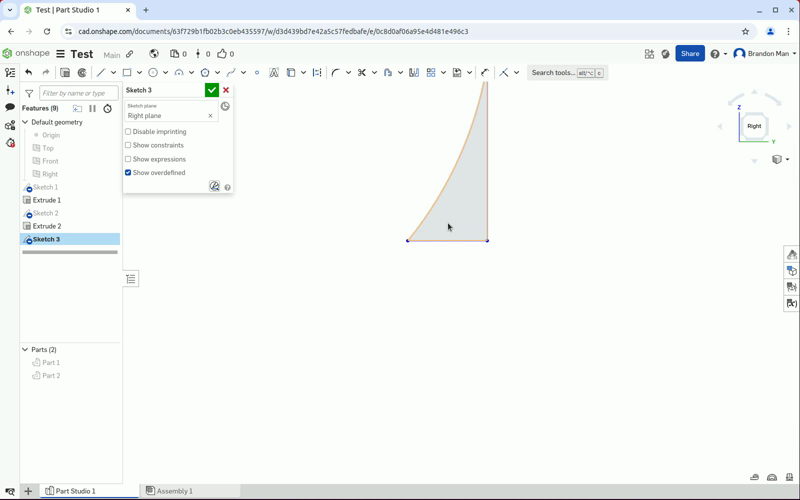
scroll(6)
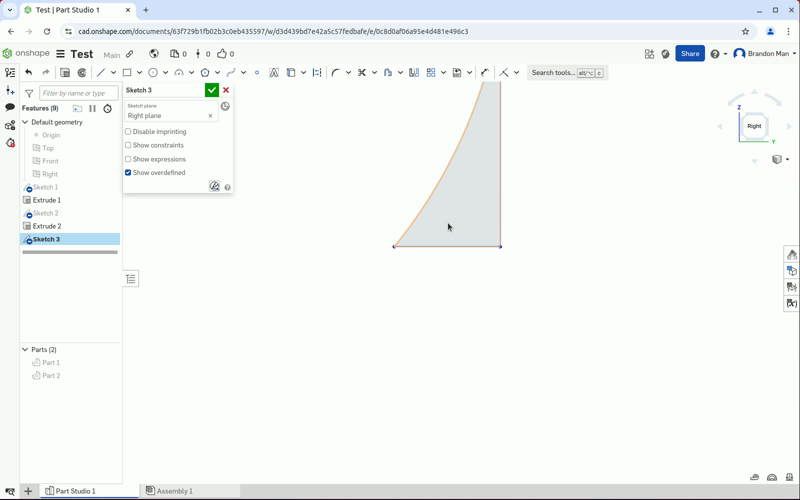
scroll(6)
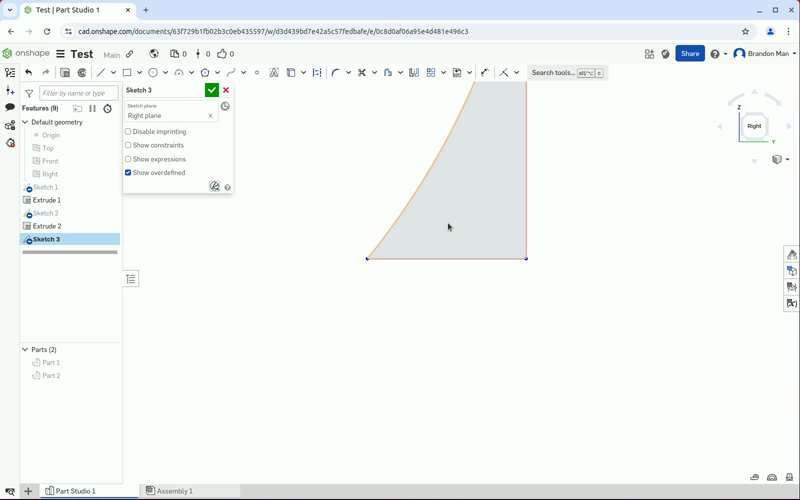
scroll(6)
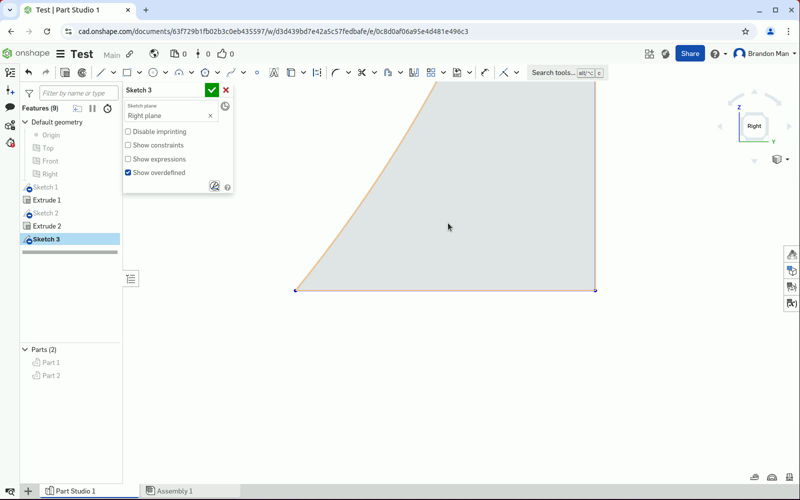
click(448, 222)
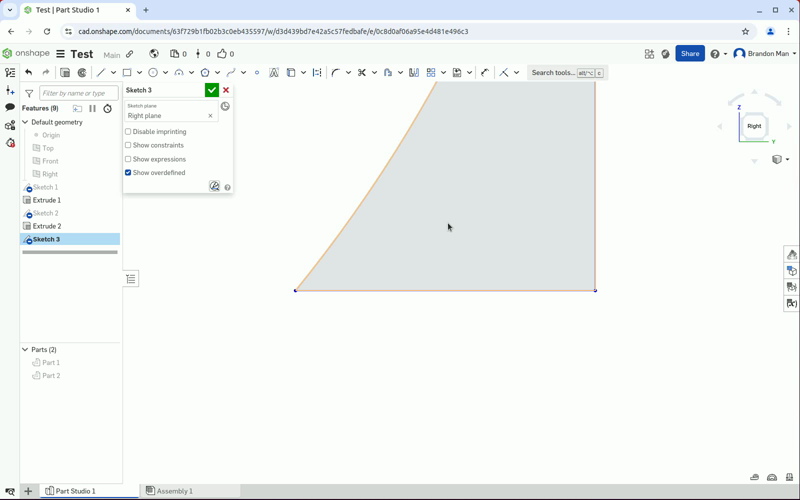
scroll(-6)
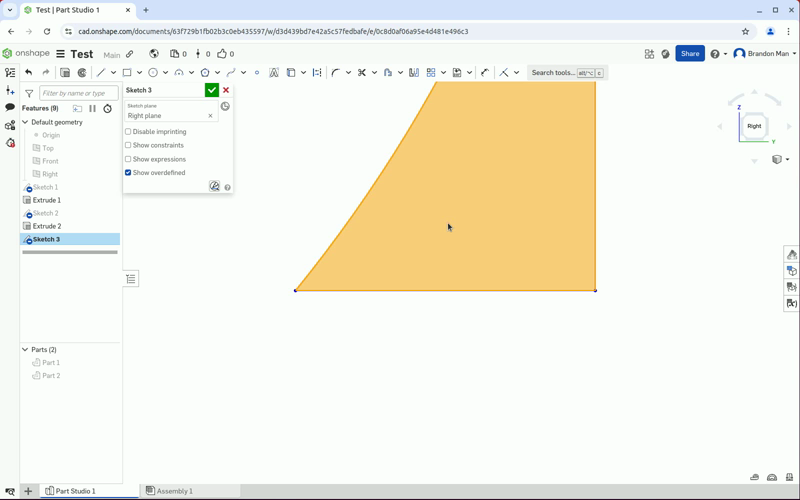
scroll(-6)
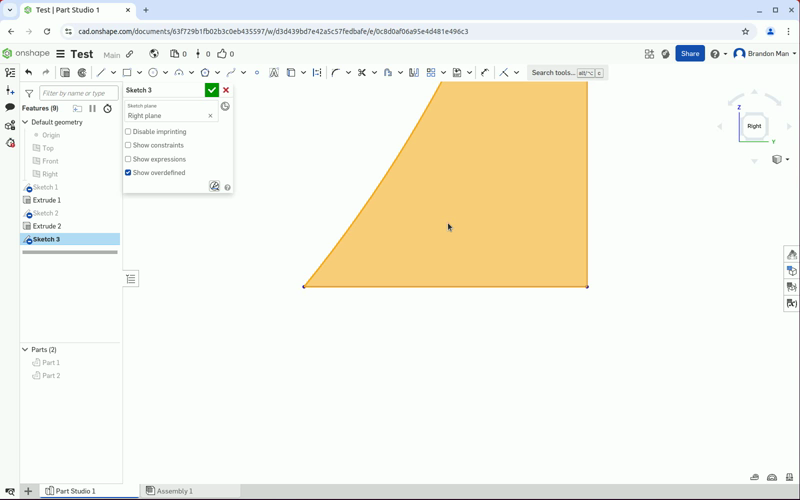
scroll(-6)
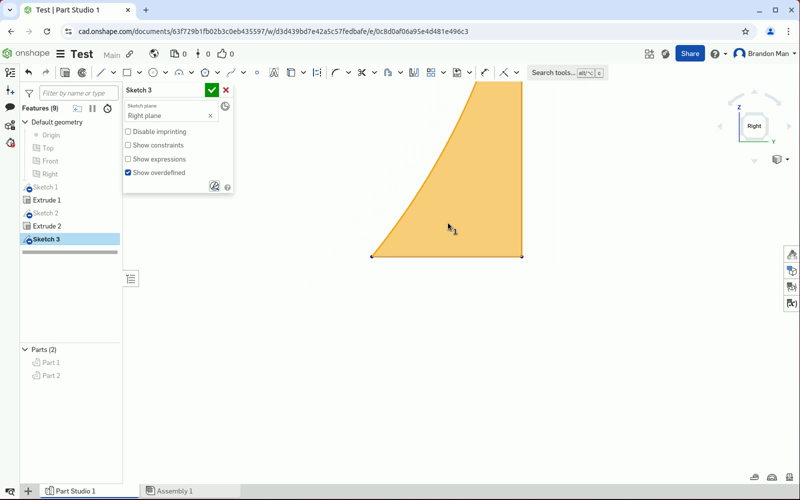
scroll(-6)
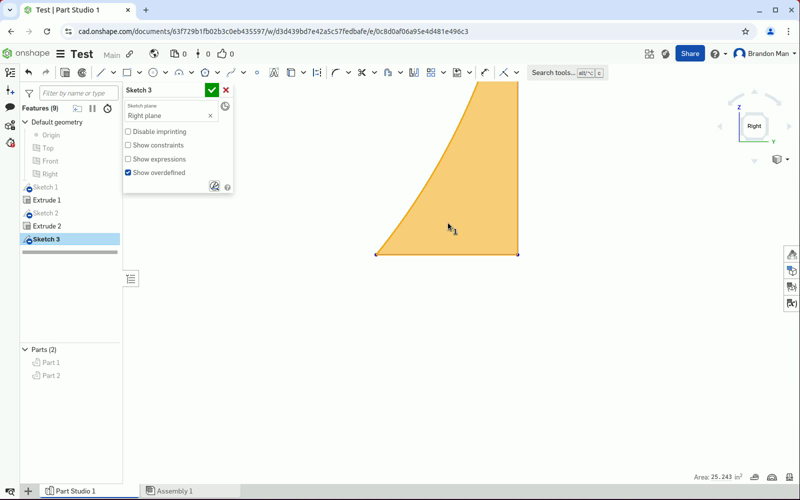
scroll(-6)
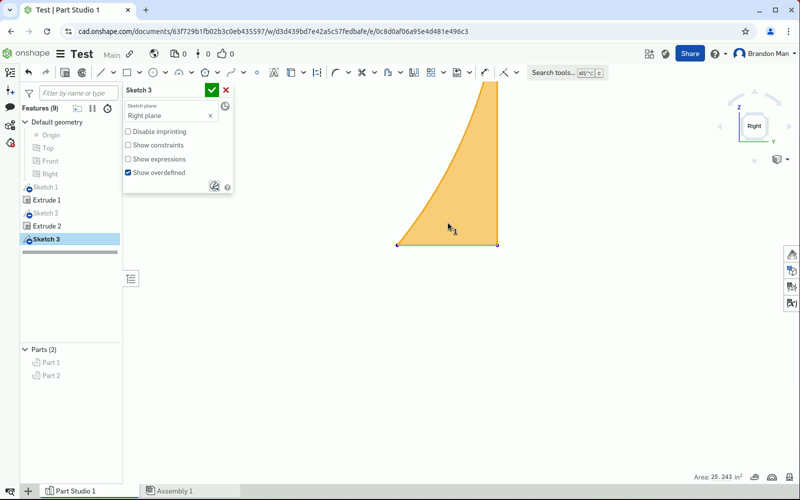
scroll(-6)
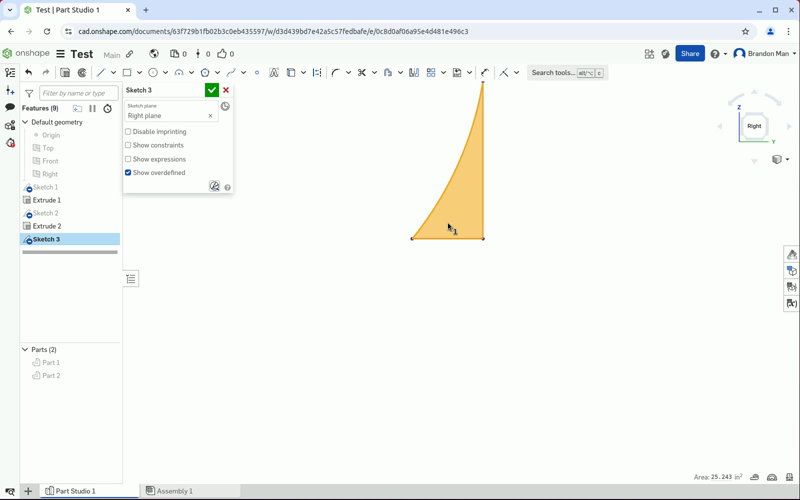
scroll(-6)
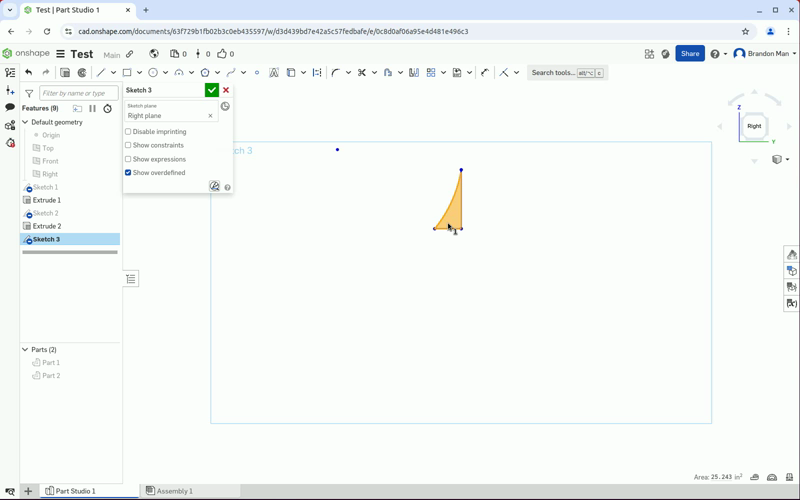
mouse_move(73, 352)
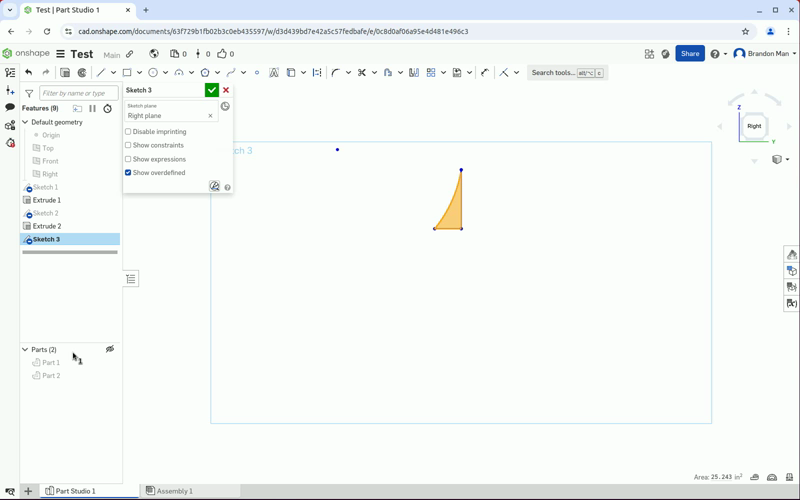
key(shift+y)
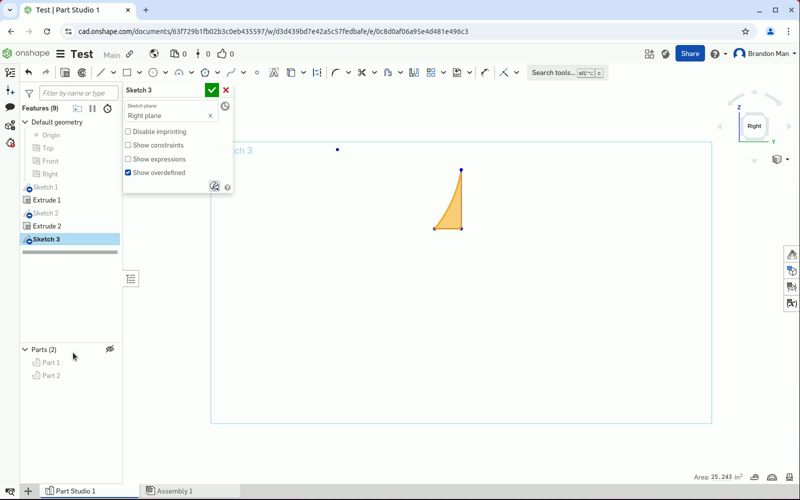
key(shift+e)
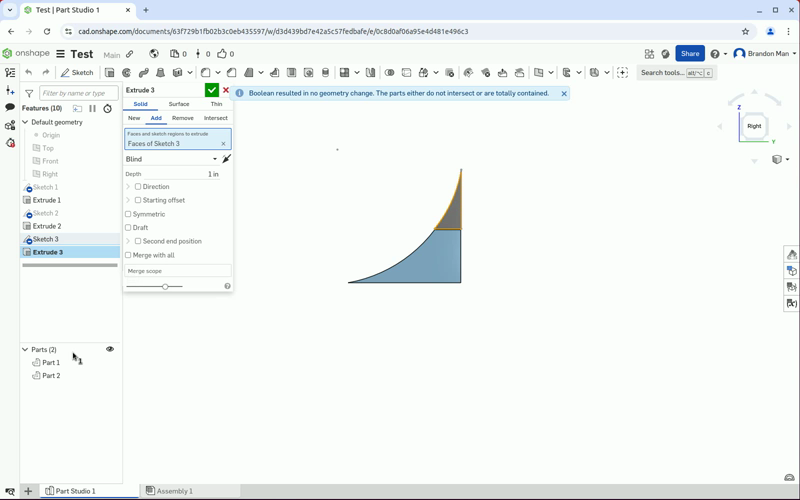
mouse_move(143, 106)
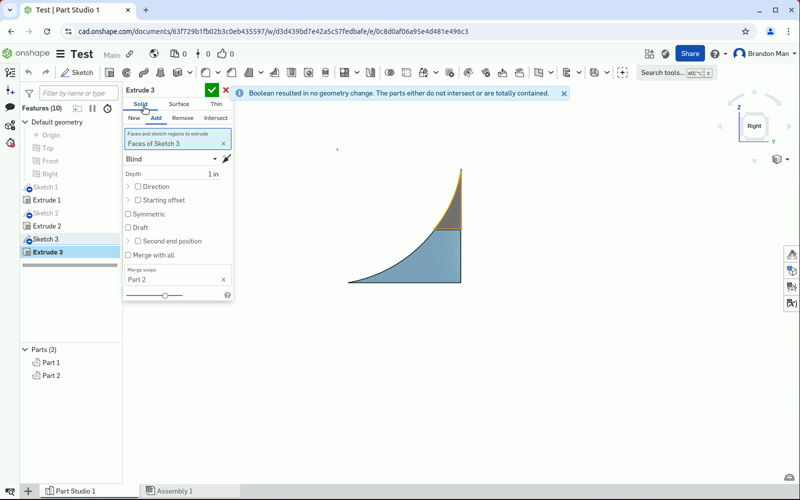
click(143, 106)
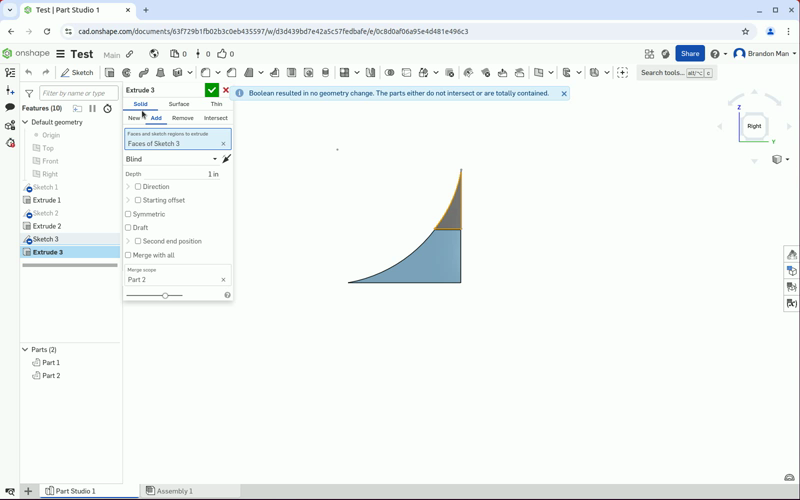
mouse_move(137, 120)
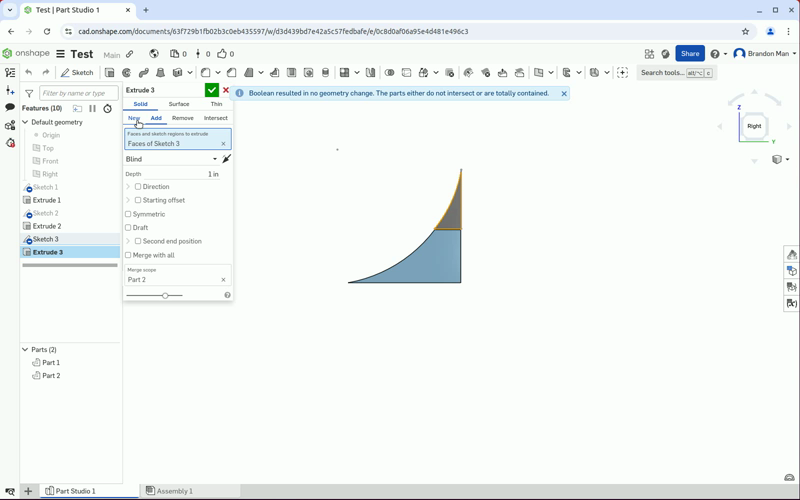
click(137, 120)
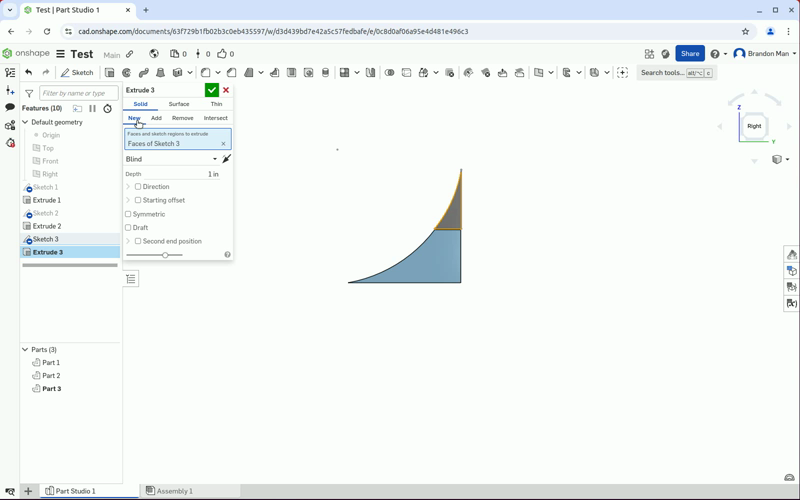
key(tab, 4)
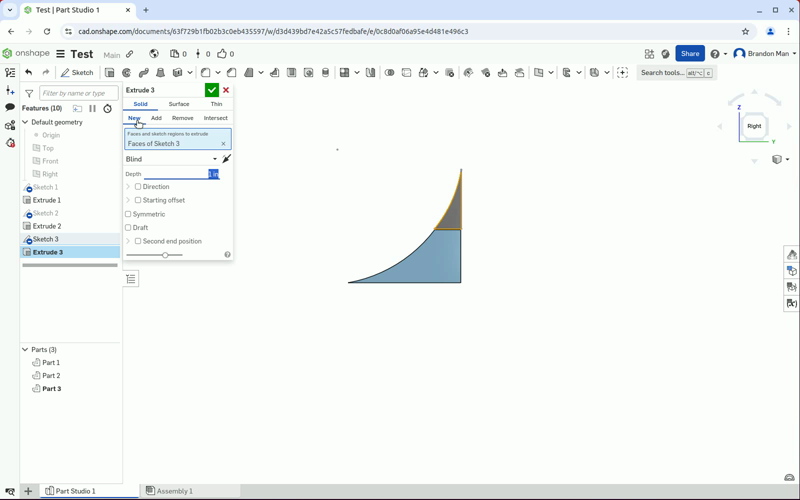
text(16.128)
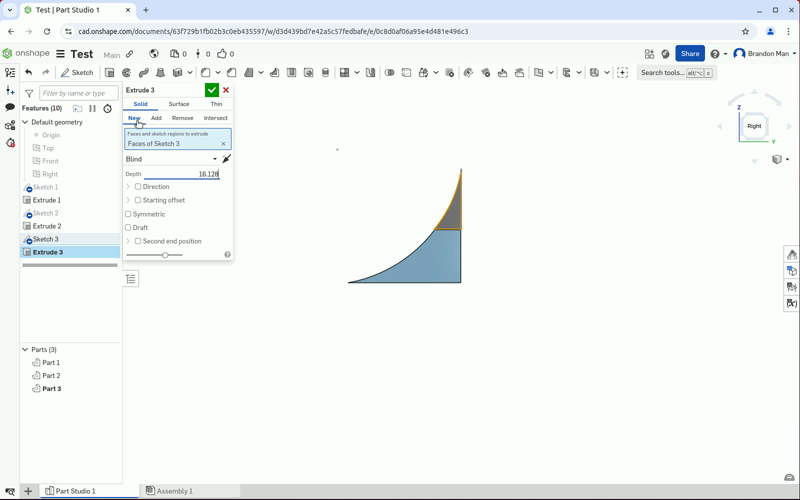
key(enter)
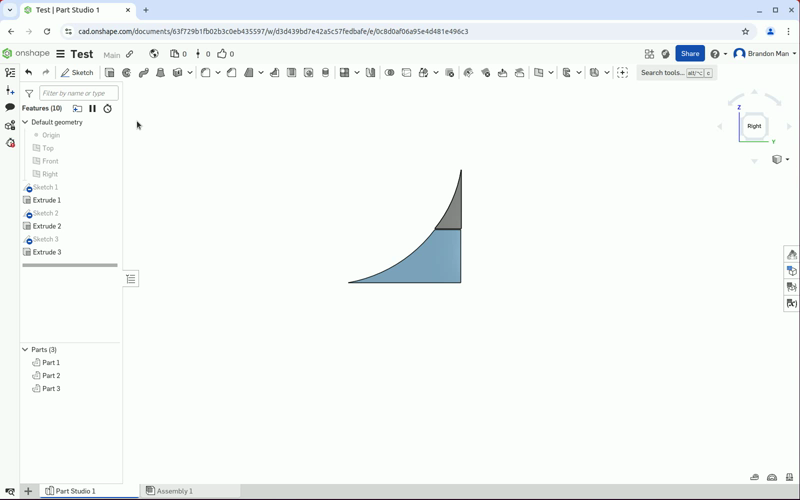
key(shift+h)
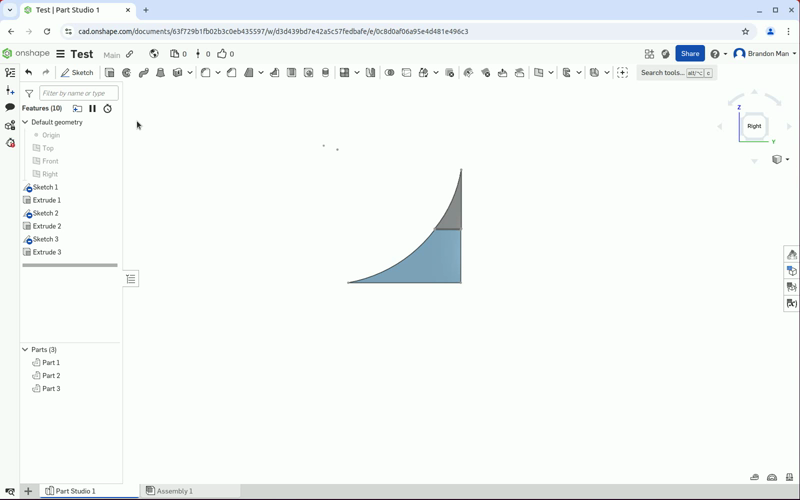
key(shift+h)
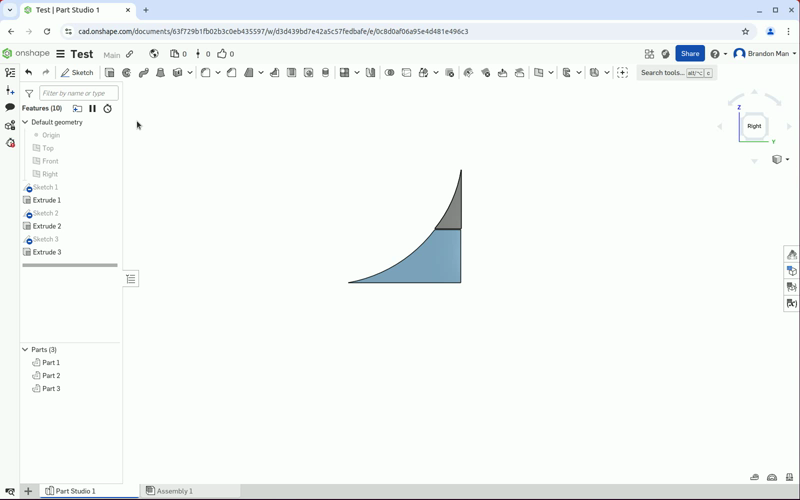
mouse_move(73, 189)
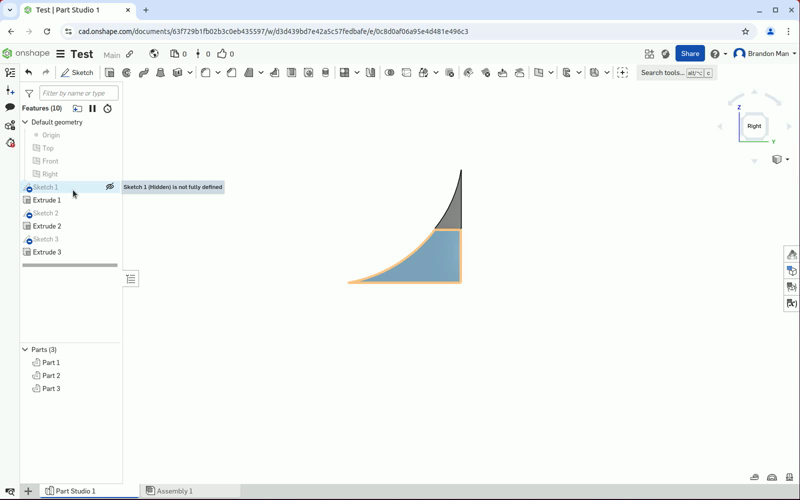
click(73, 189)
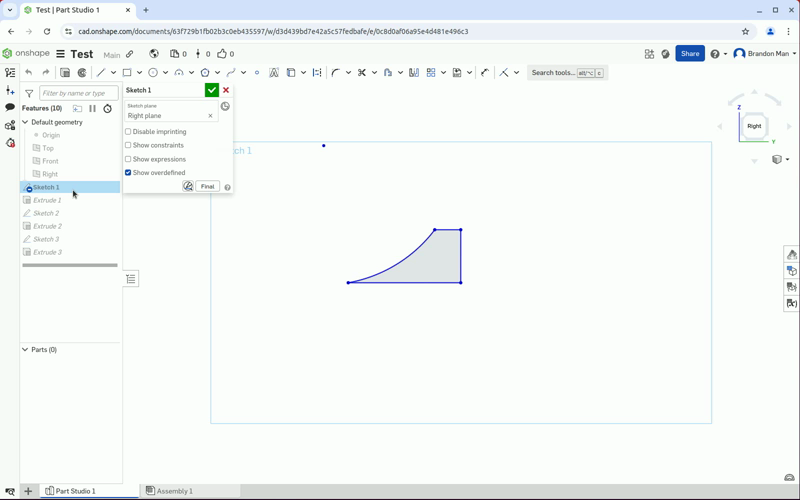
mouse_move(229, 92)
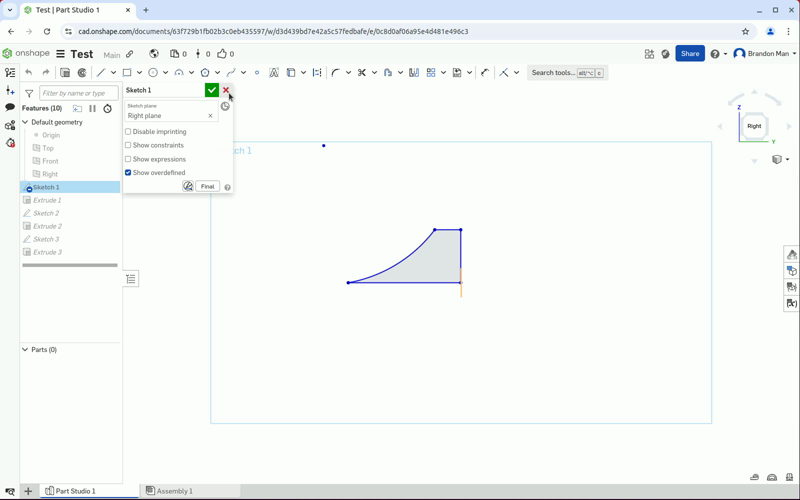
click(229, 92)
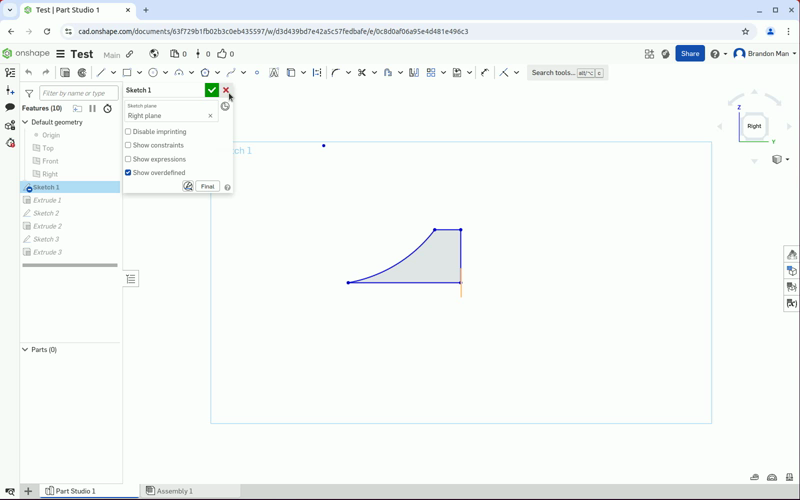
key(shift+s)
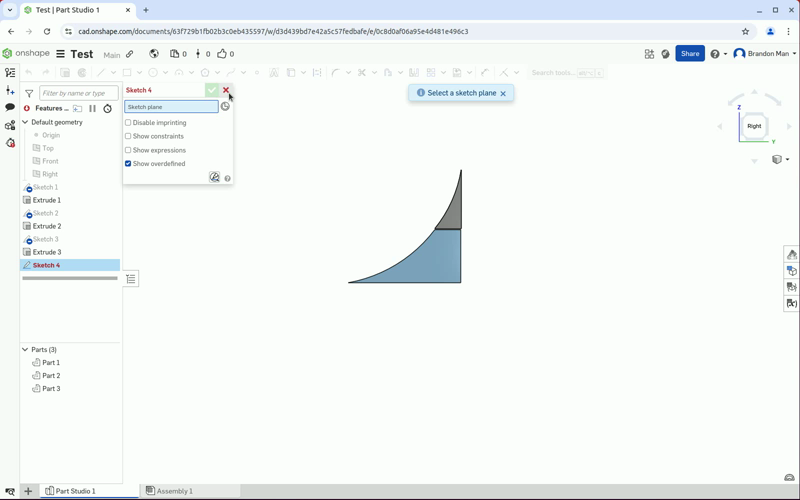
mouse_move(73, 176)
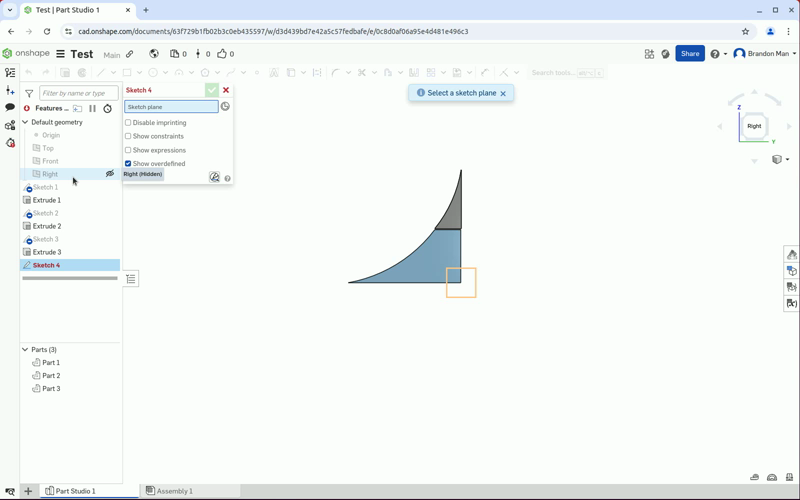
click(73, 176)
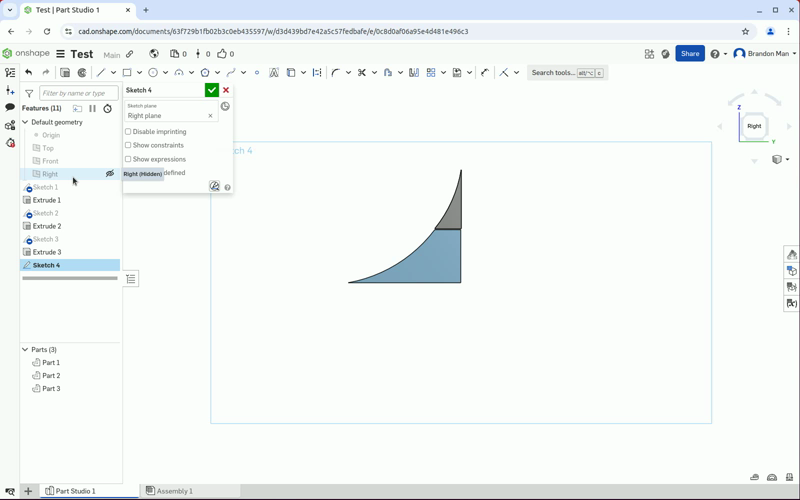
mouse_move(73, 352)
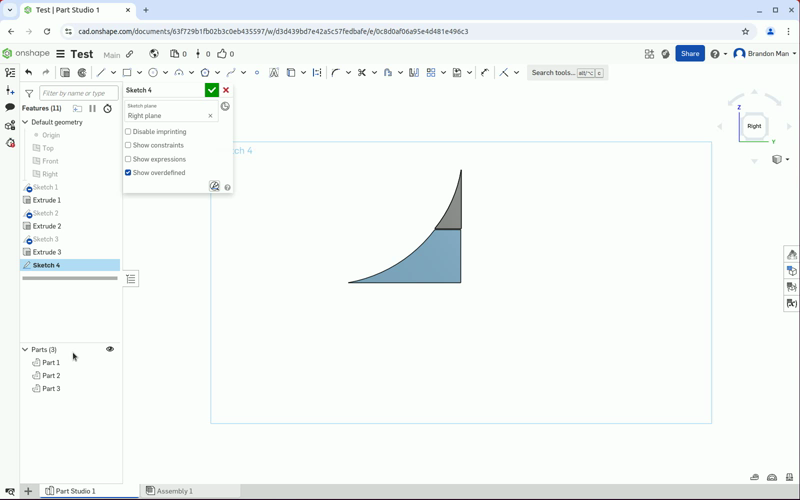
key(y)
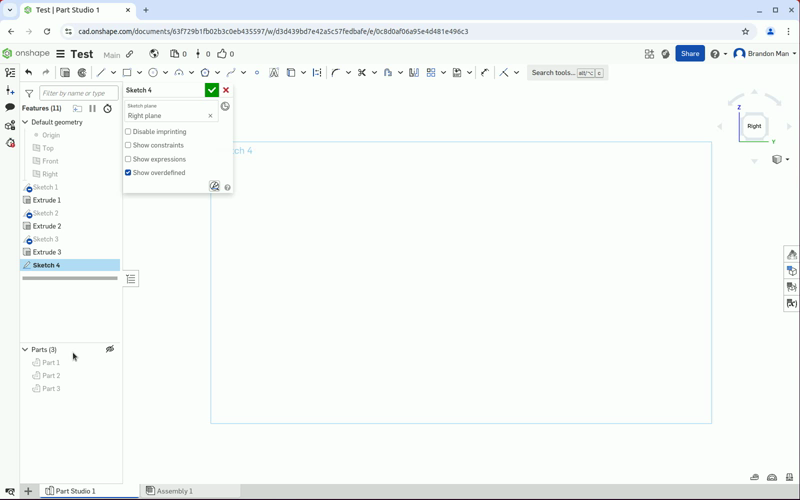
key(a)
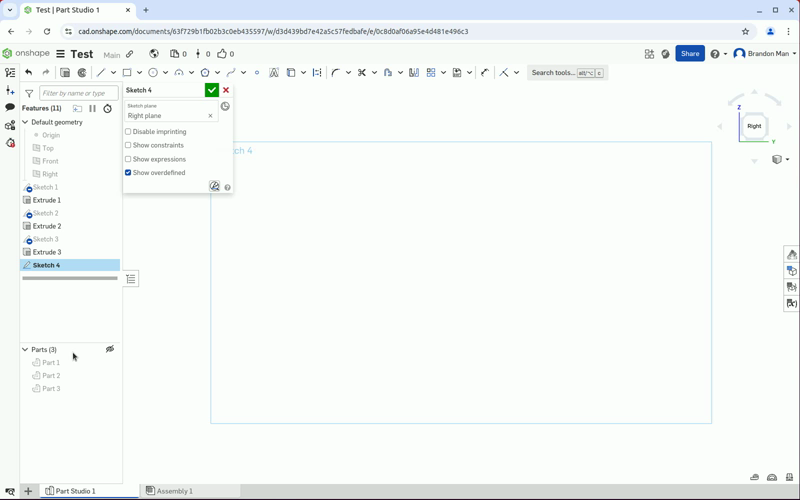
key_down(shift)
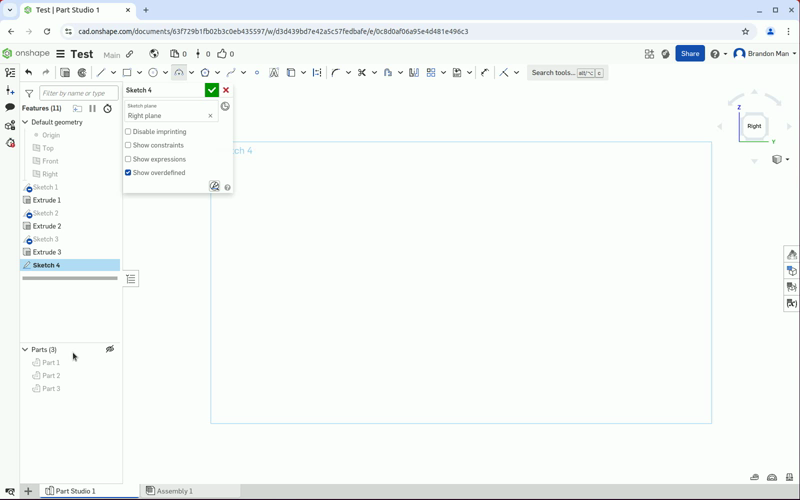
mouse_move(348, 282)
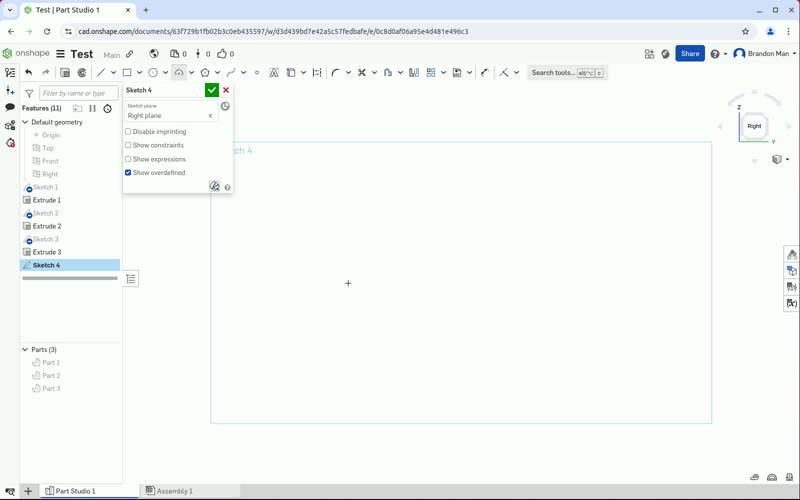
click(348, 282)
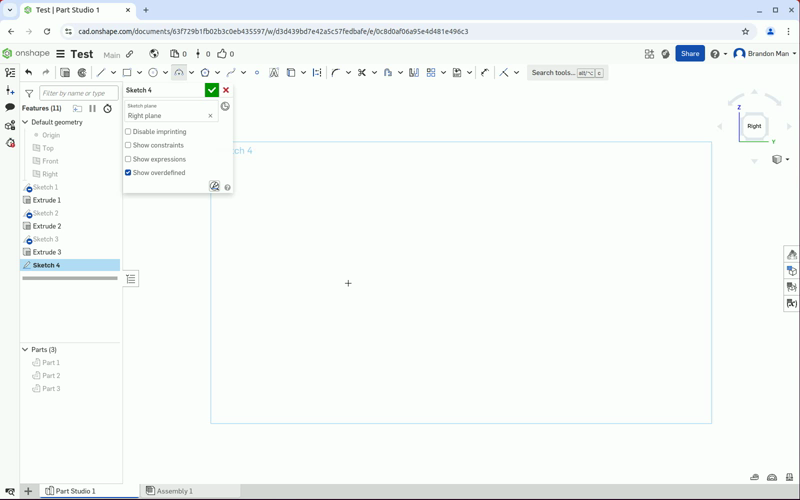
key_up(shift)
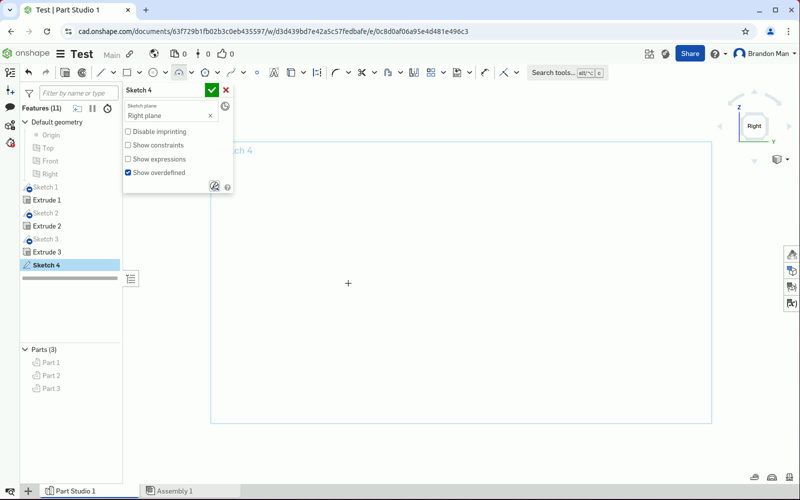
key_down(shift)
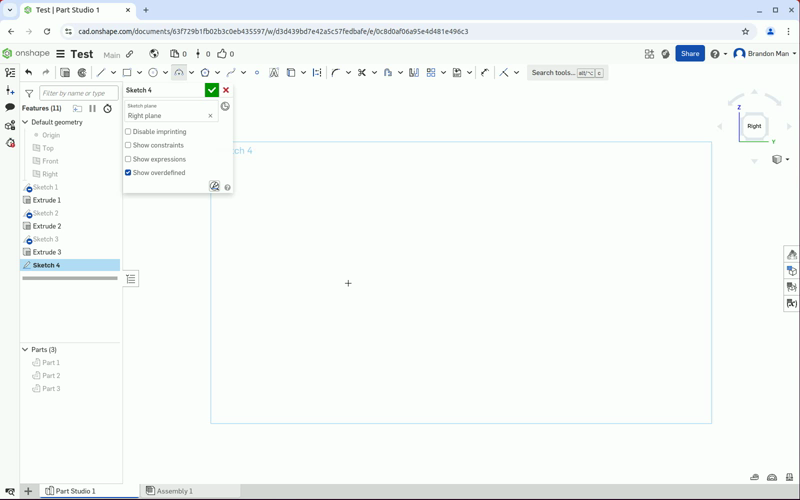
mouse_move(435, 228)
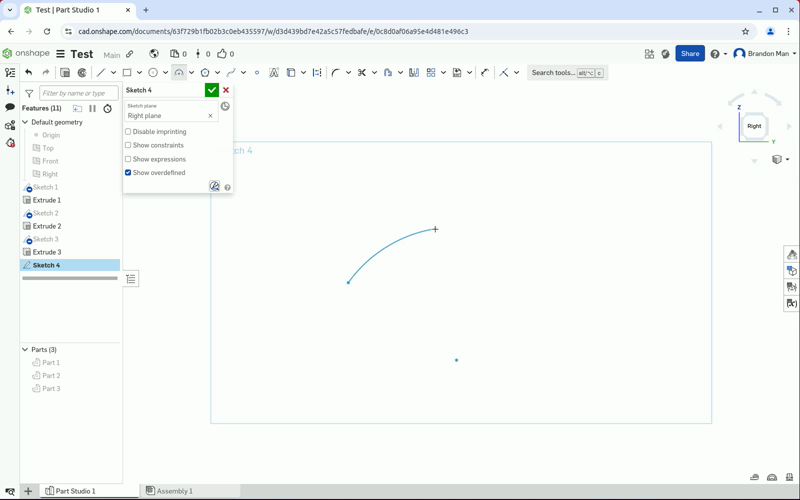
click(435, 228)
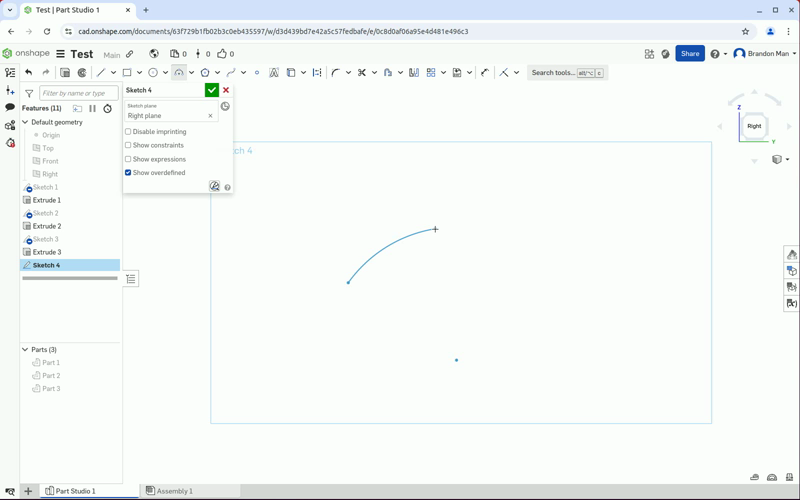
mouse_move(396, 264)
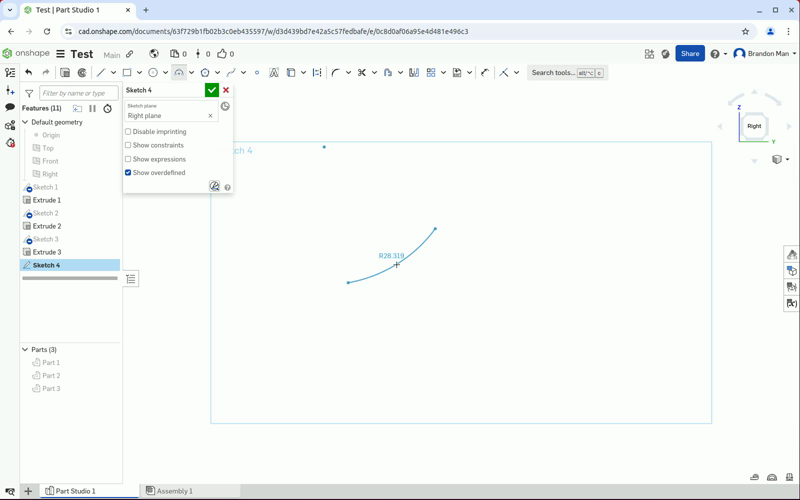
click(396, 264)
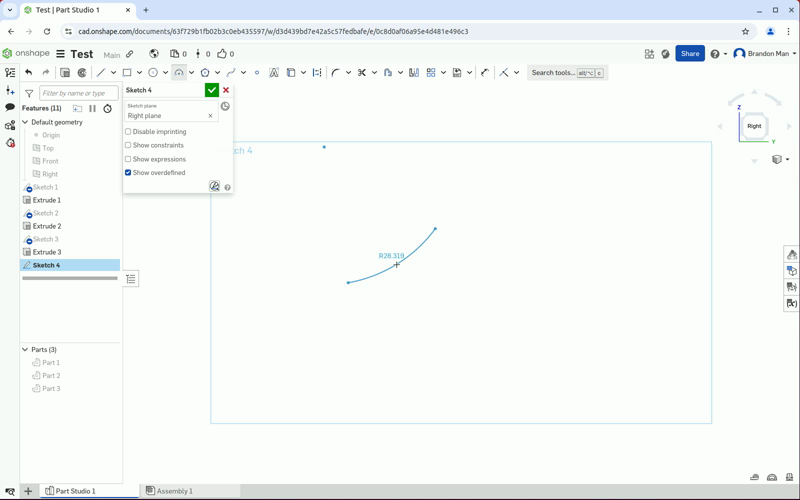
key_up(shift)
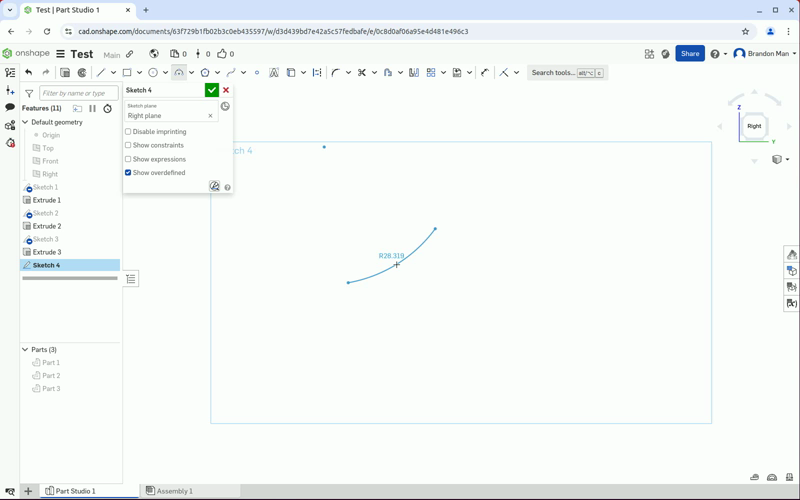
key(esc)
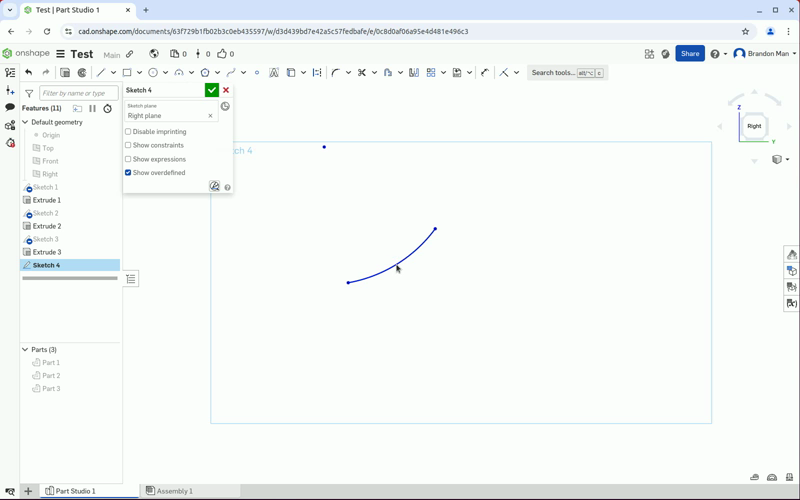
key(l)
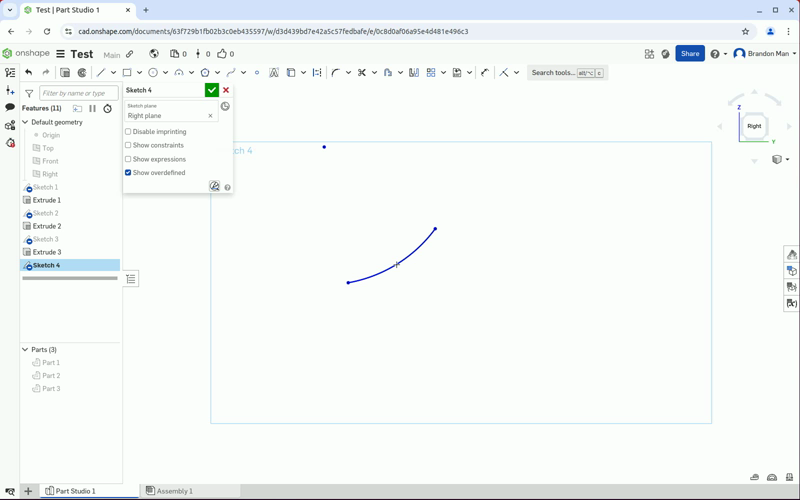
mouse_move(435, 228)
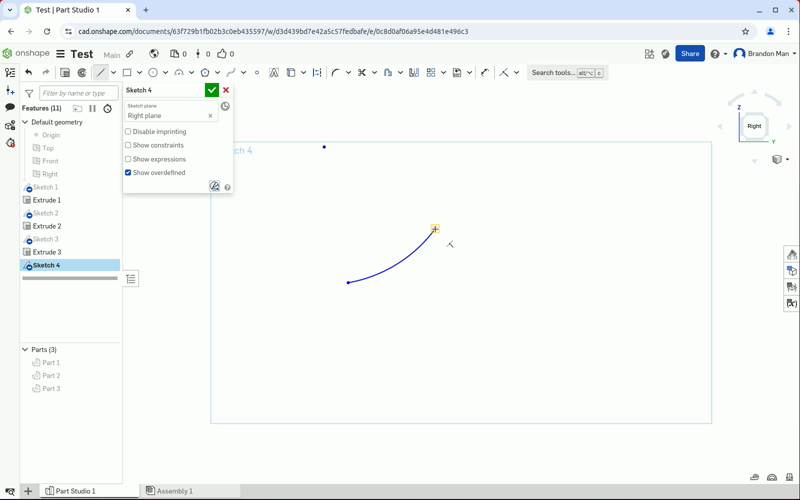
click(435, 228)
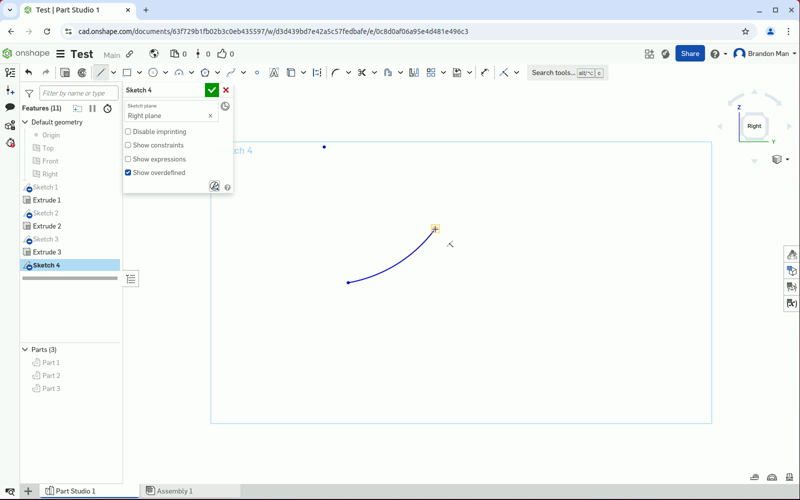
key_down(shift)
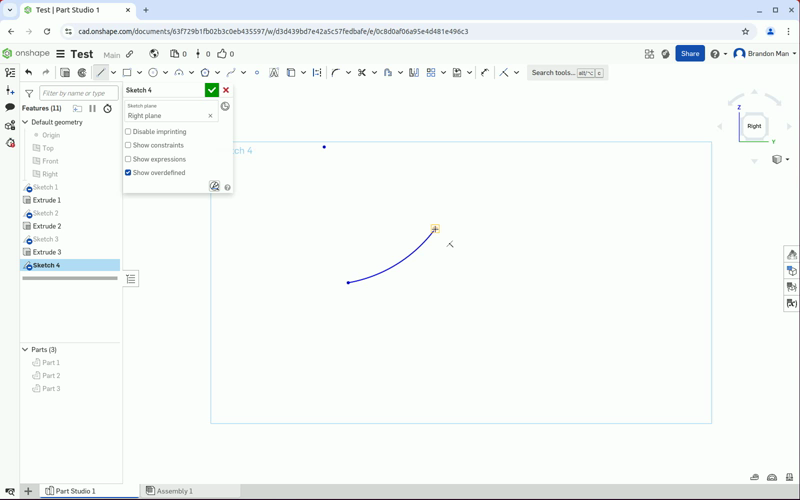
mouse_move(348, 228)
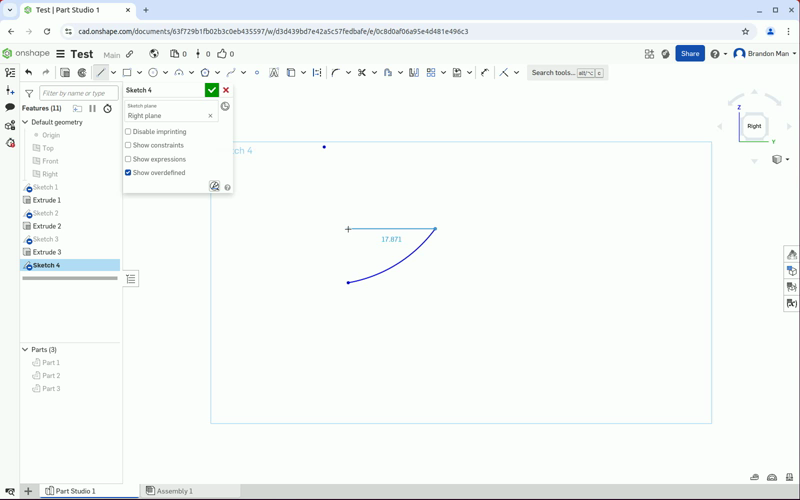
click(348, 228)
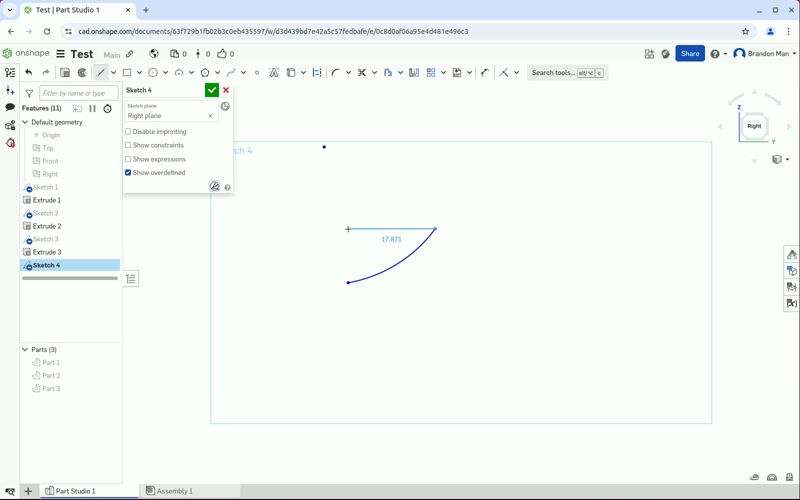
key_up(shift)
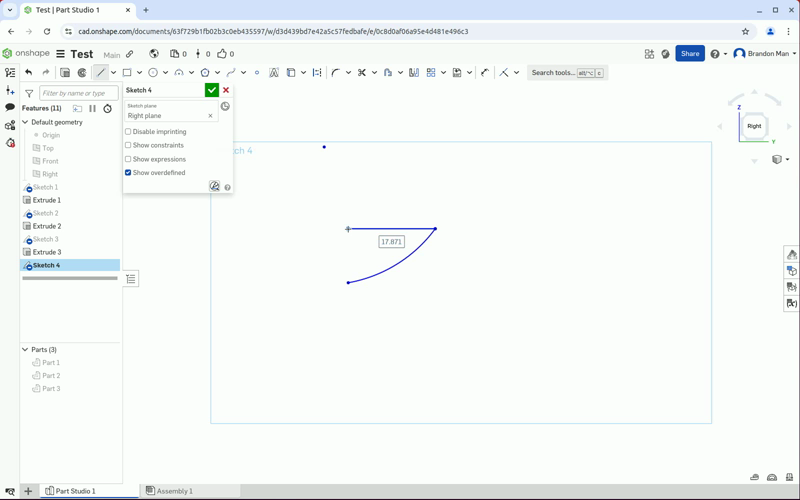
mouse_move(378, 228)
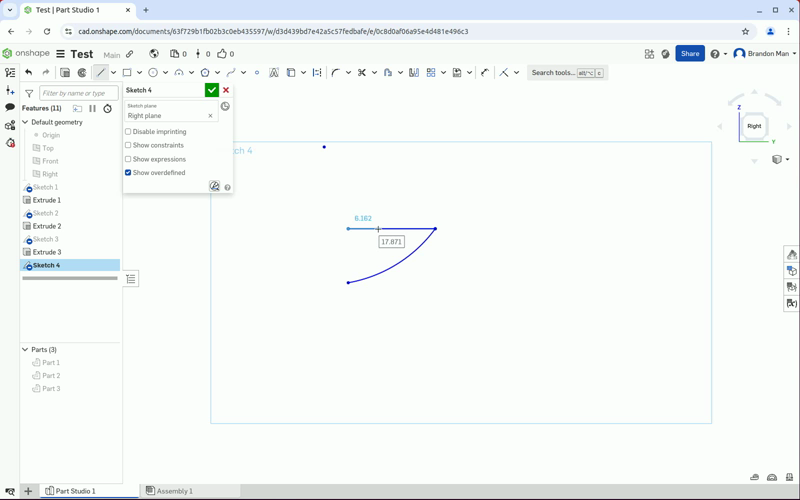
key_down(shift)
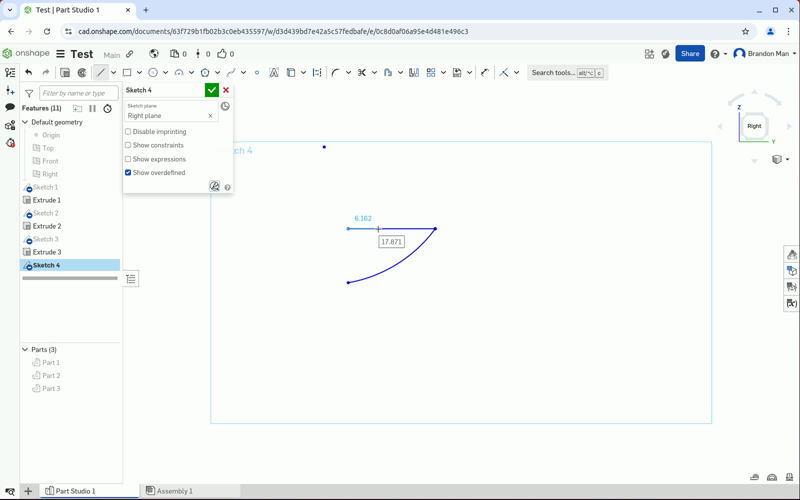
mouse_move(348, 282)
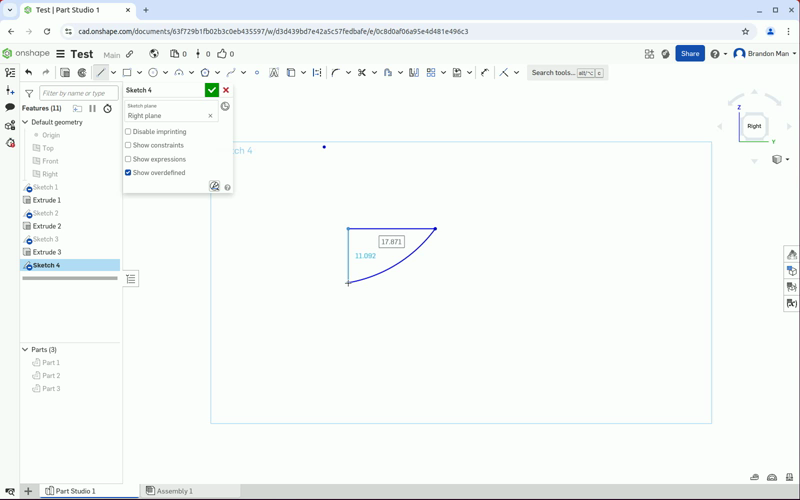
key_up(shift)
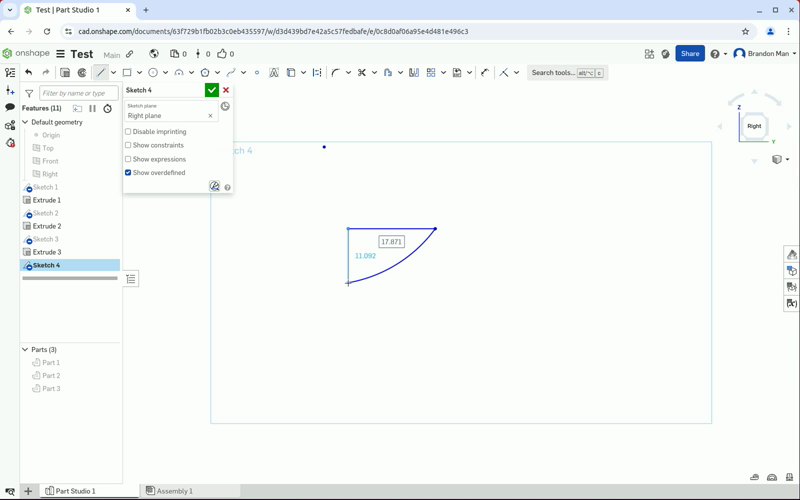
click(348, 282)
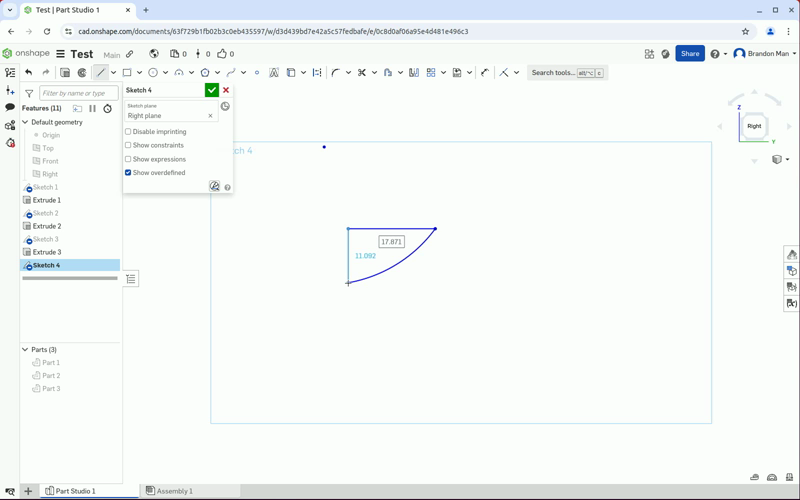
key(esc)
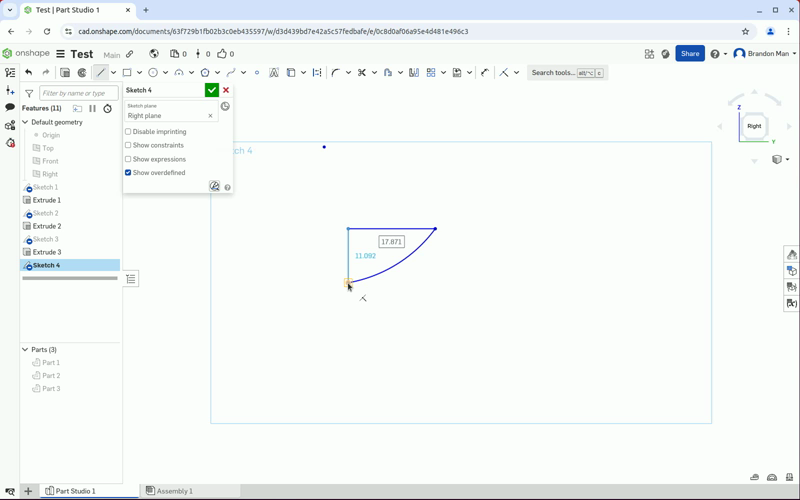
mouse_move(386, 250)
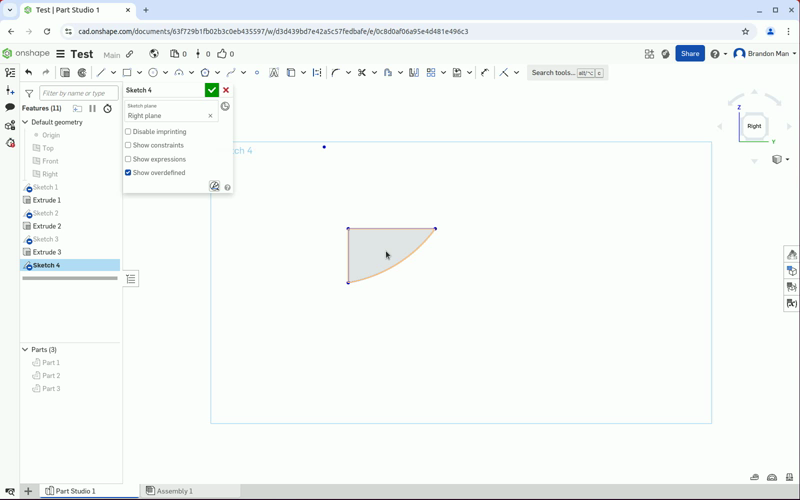
click(386, 250)
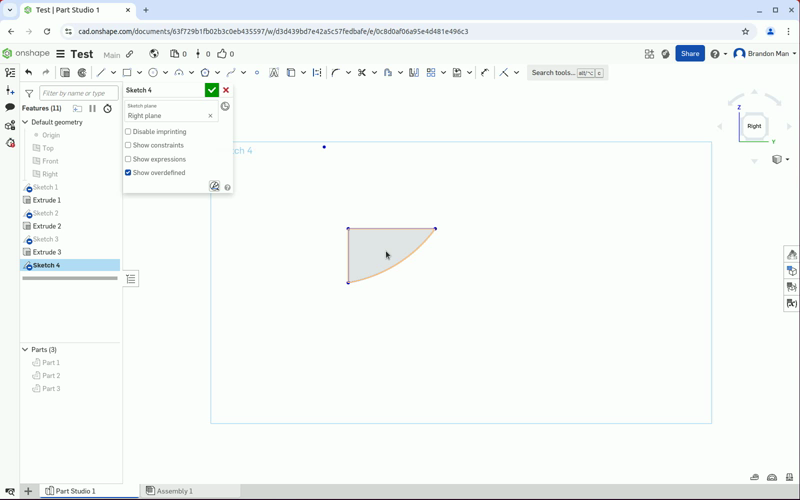
mouse_move(73, 352)
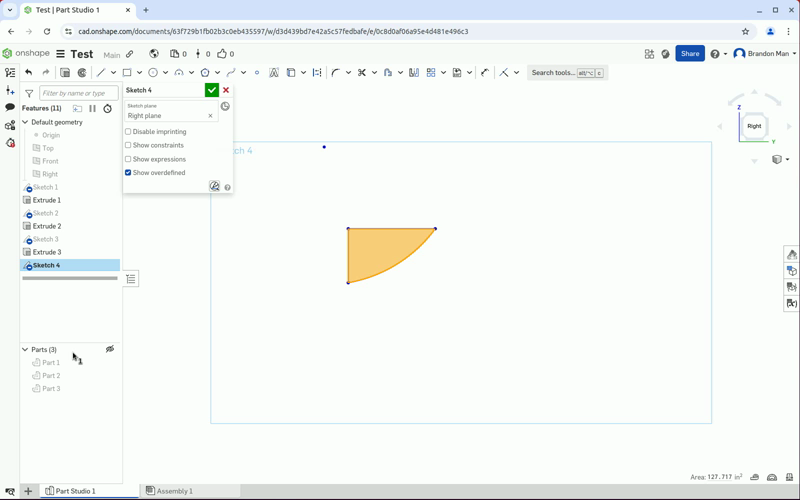
key(shift+y)
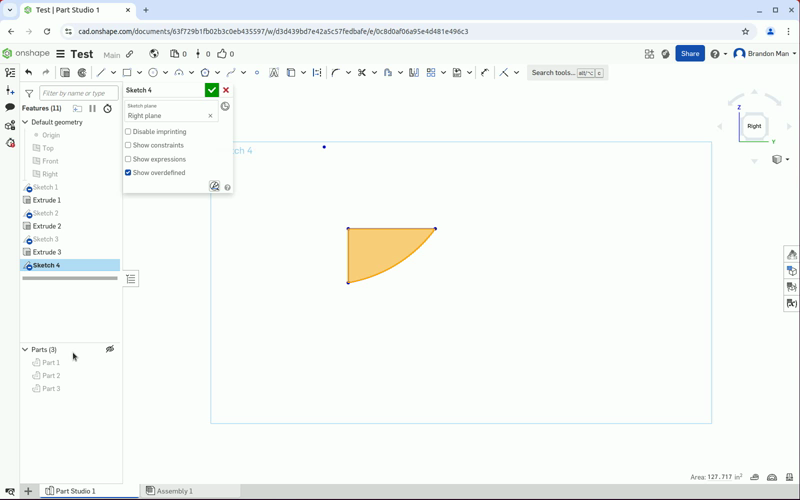
key(shift+e)
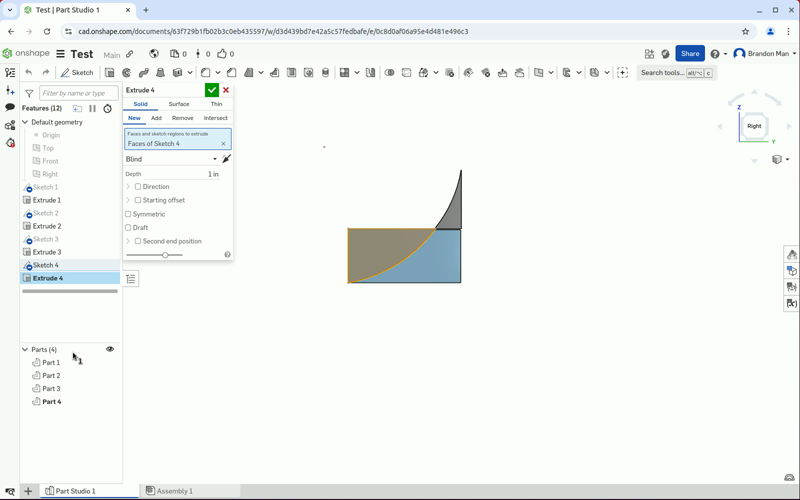
mouse_move(143, 106)
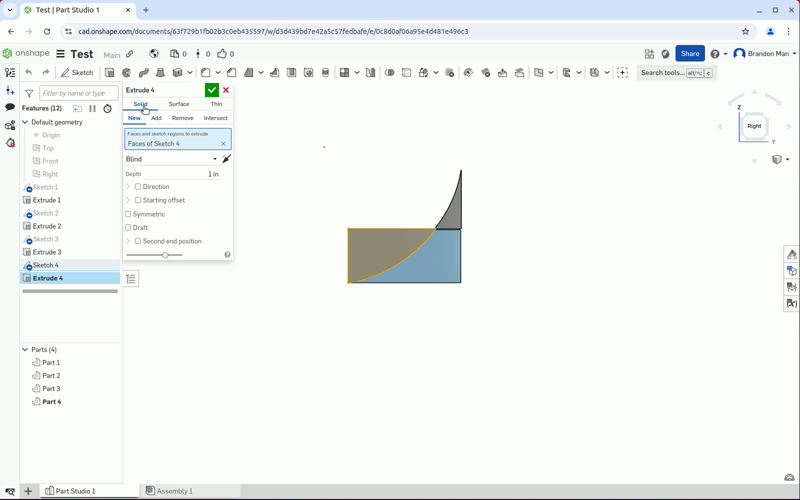
click(143, 106)
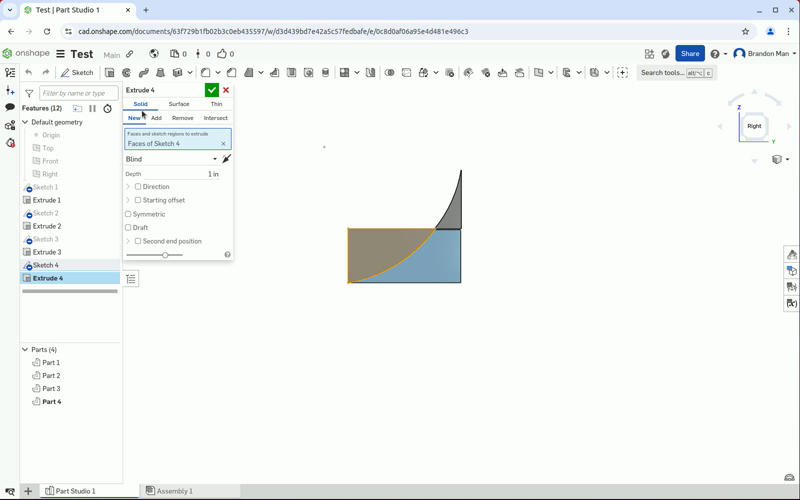
mouse_move(137, 120)
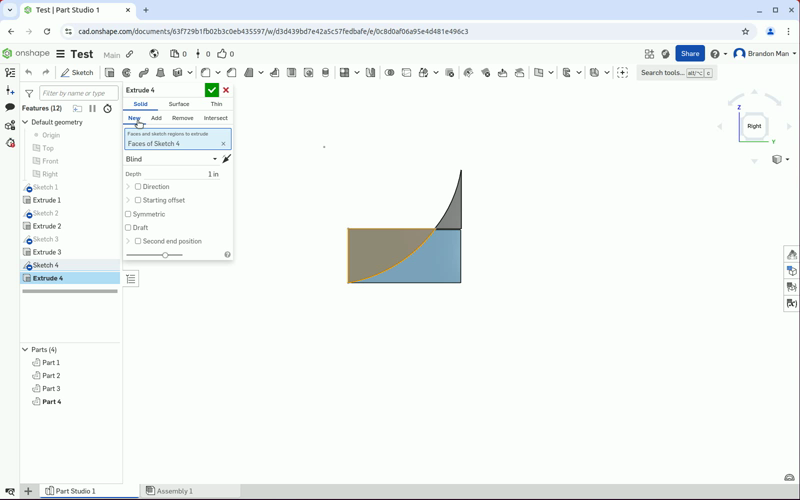
click(137, 120)
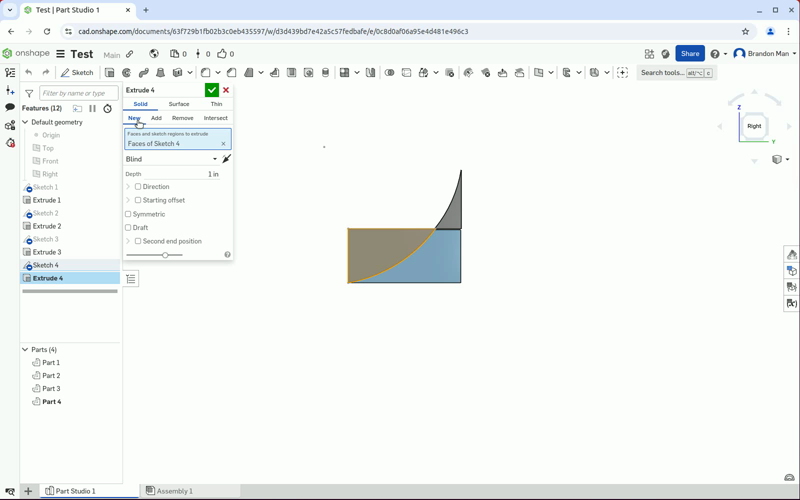
key(tab, 4)
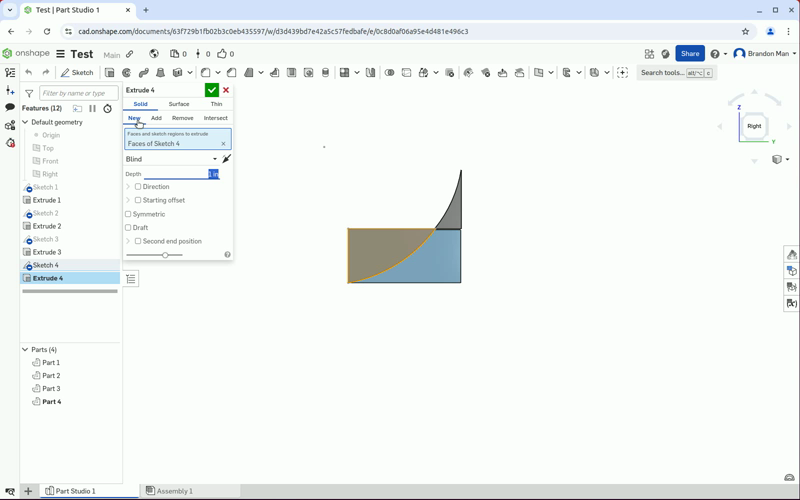
text(16.128)
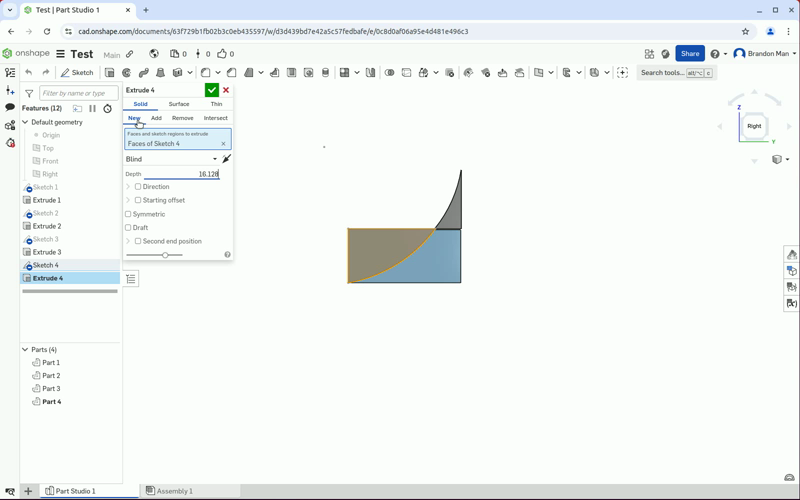
key(enter)
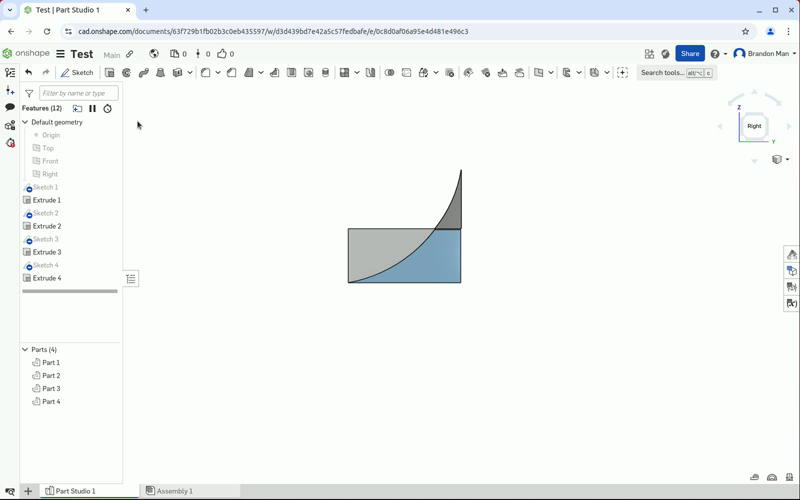
key(shift+h)
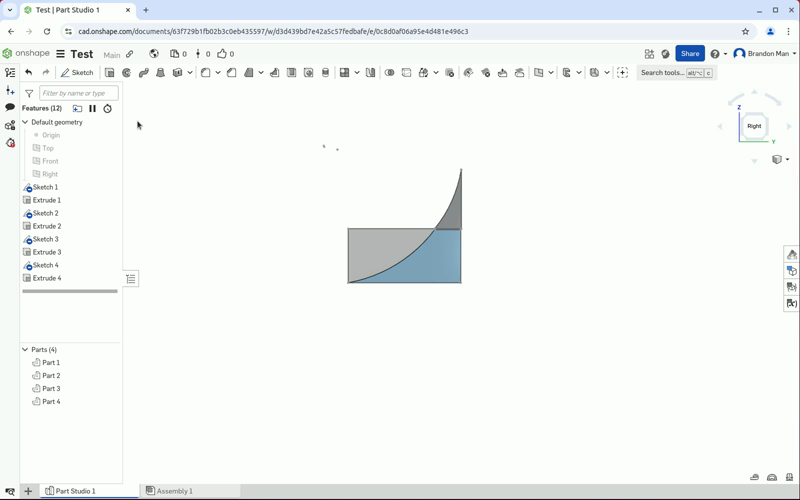
key(shift+h)
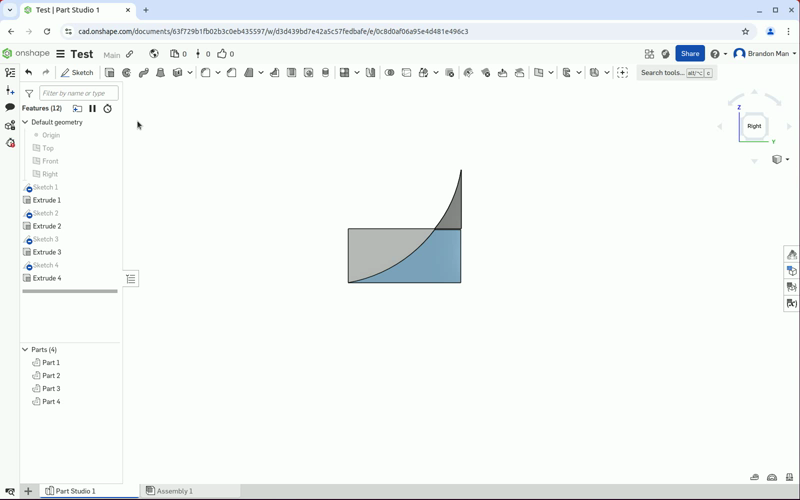
mouse_move(73, 189)
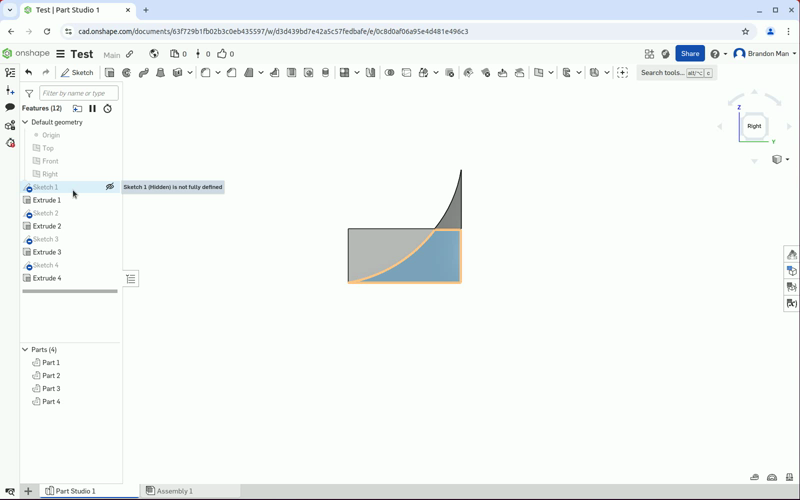
click(73, 189)
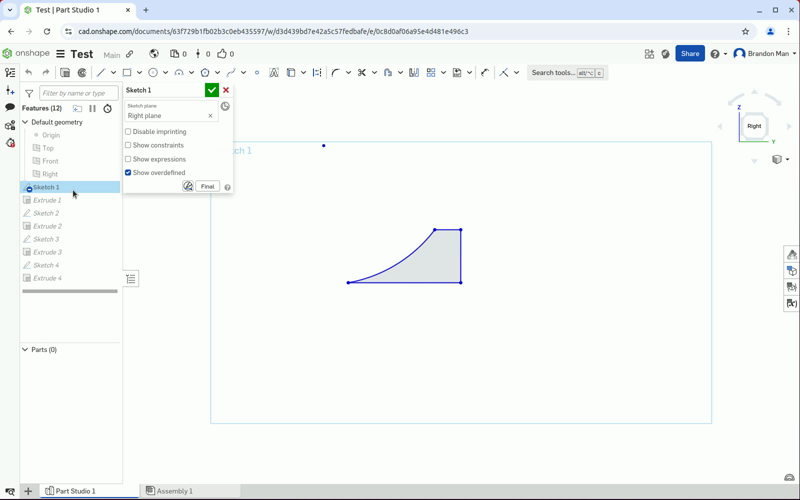
mouse_move(229, 92)
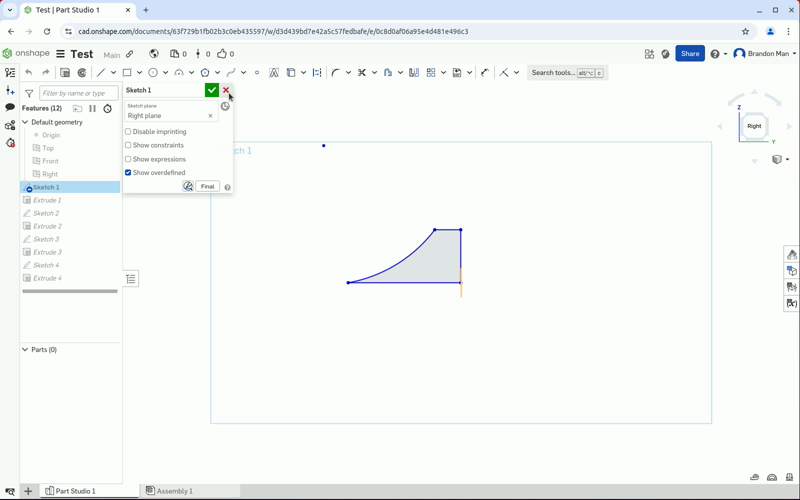
click(229, 92)
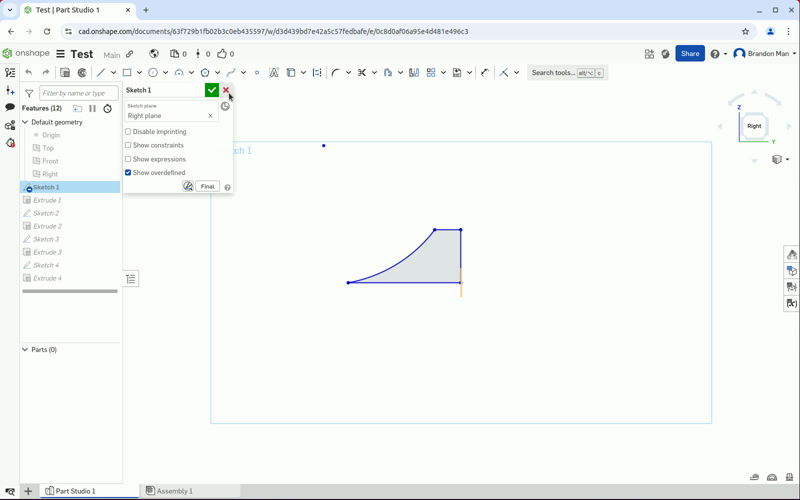
key(shift+s)
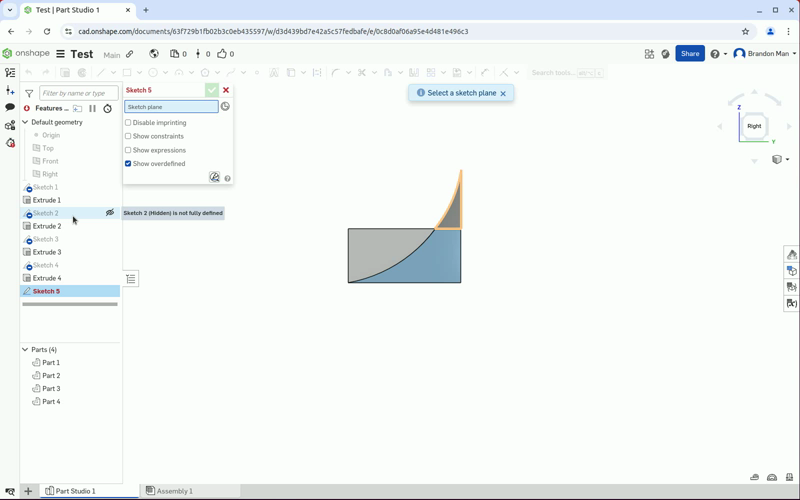
scroll(3)
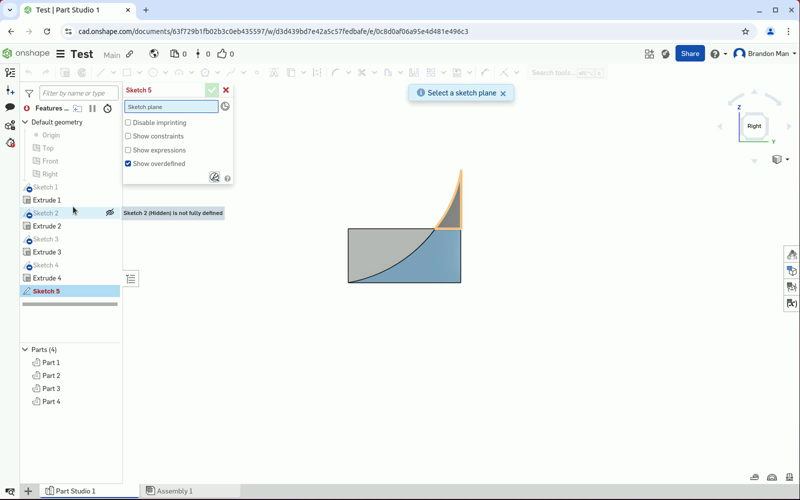
mouse_move(73, 176)
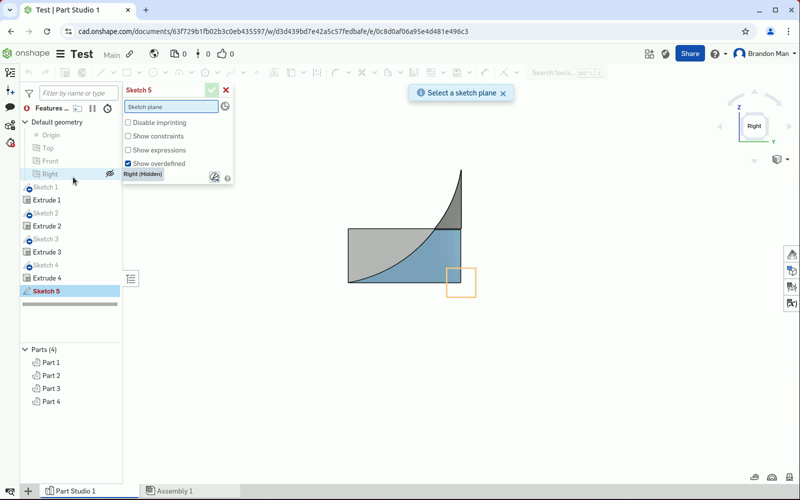
click(73, 176)
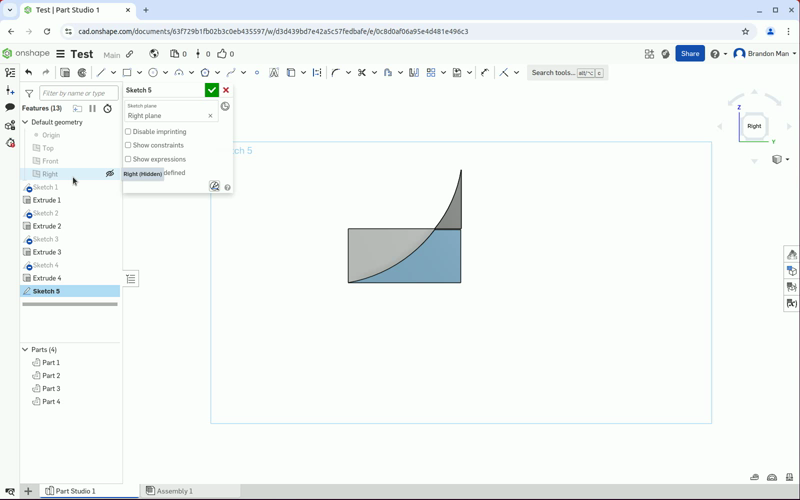
mouse_move(73, 352)
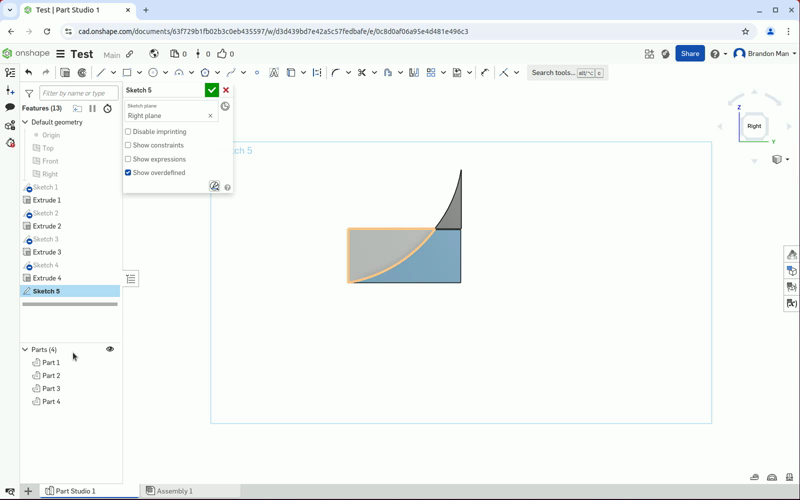
key(y)
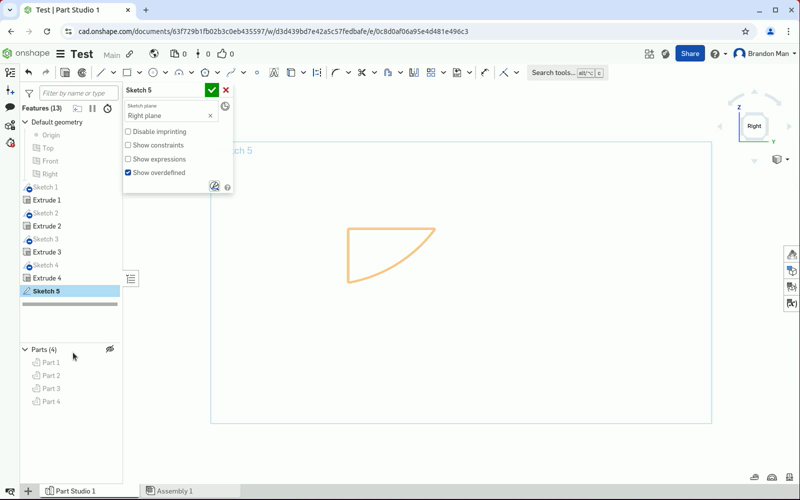
key(l)
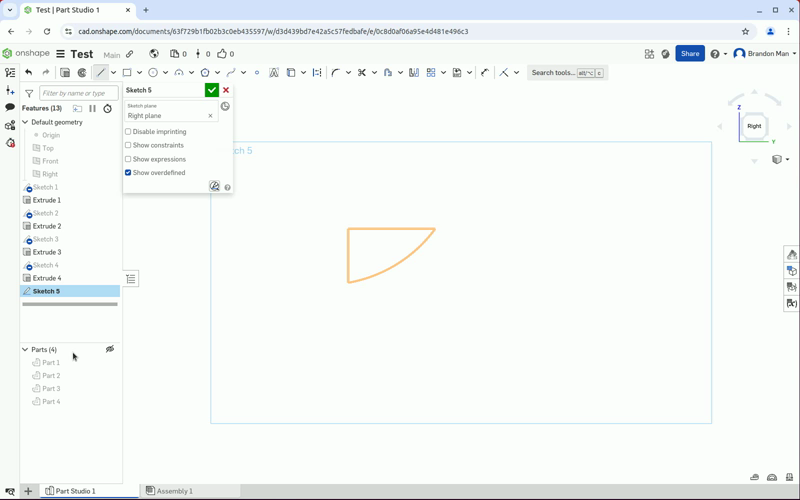
key_down(shift)
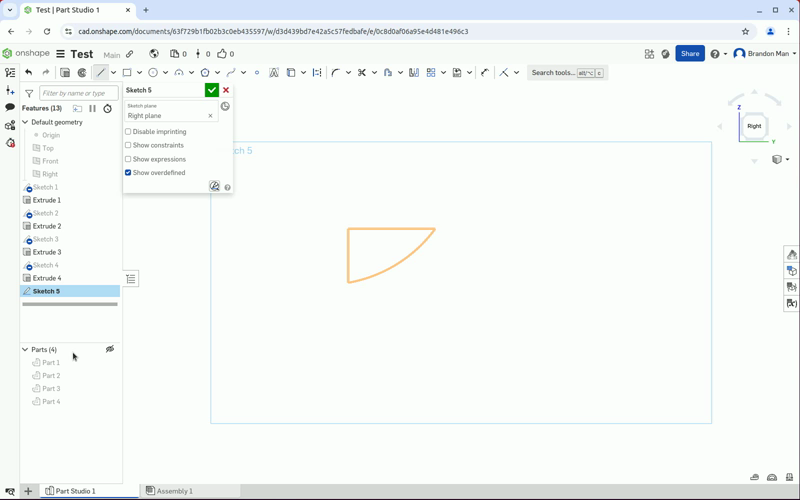
mouse_move(348, 282)
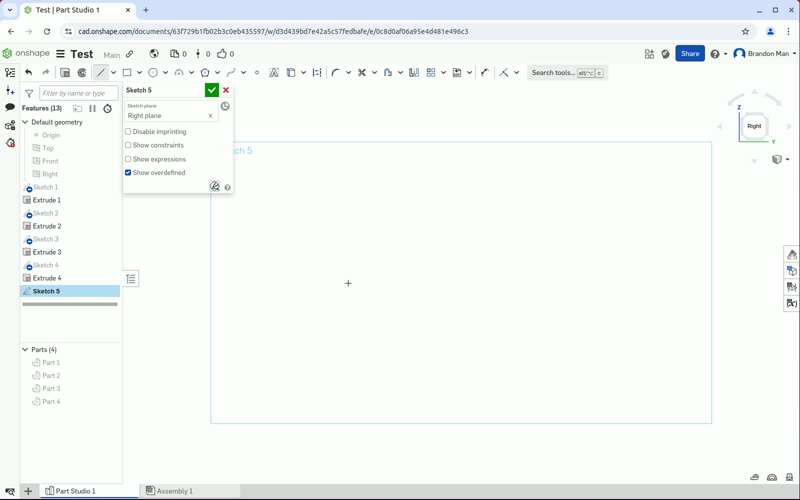
click(348, 282)
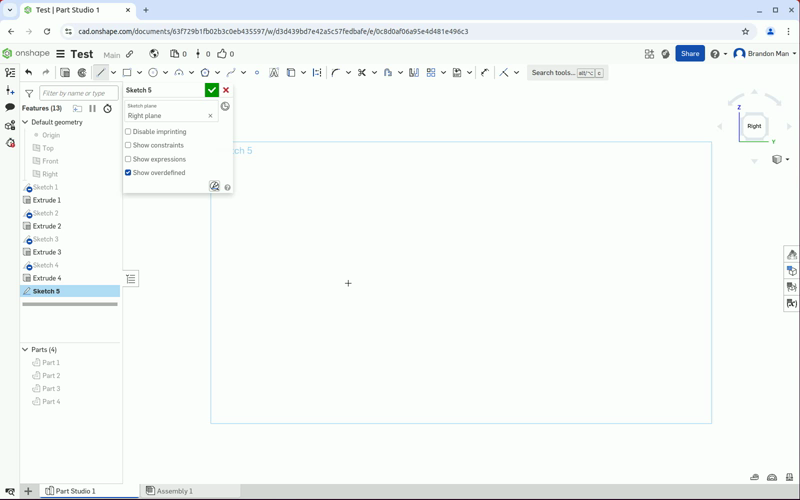
key_up(shift)
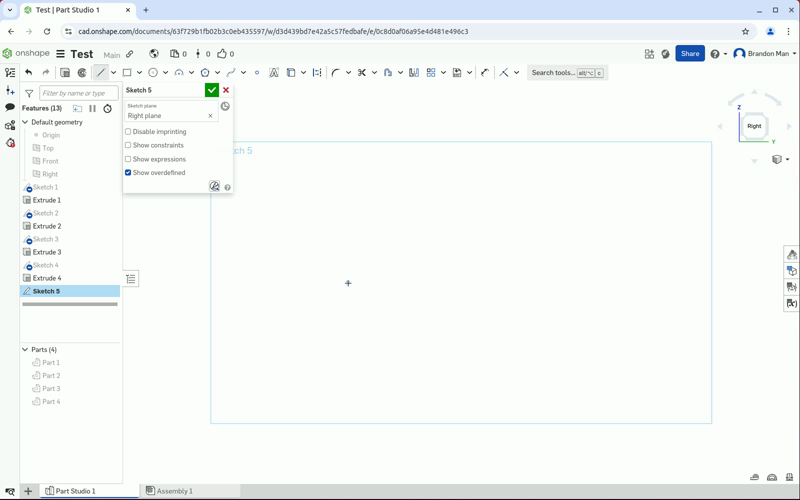
key_down(shift)
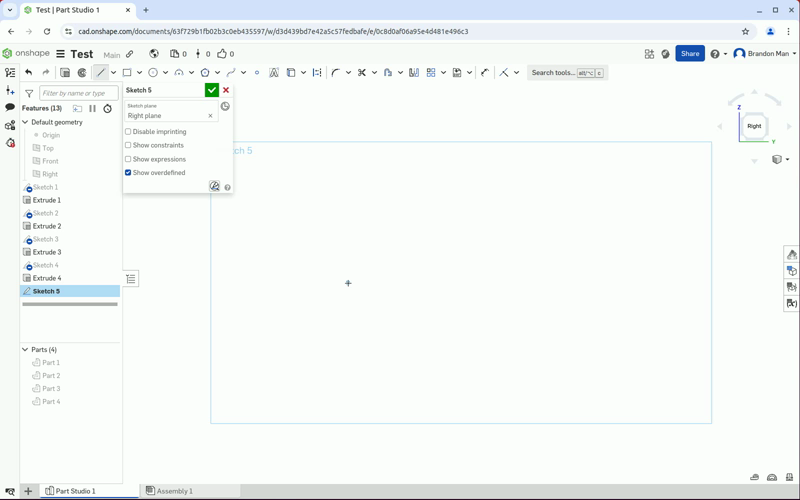
mouse_move(460, 282)
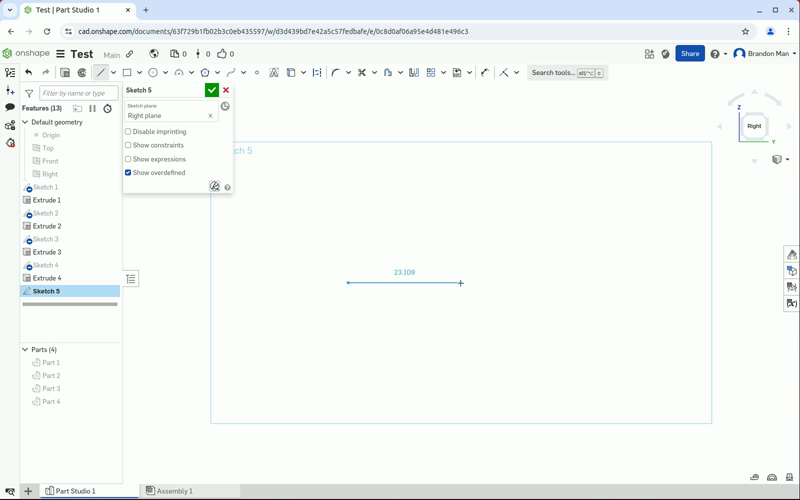
click(460, 282)
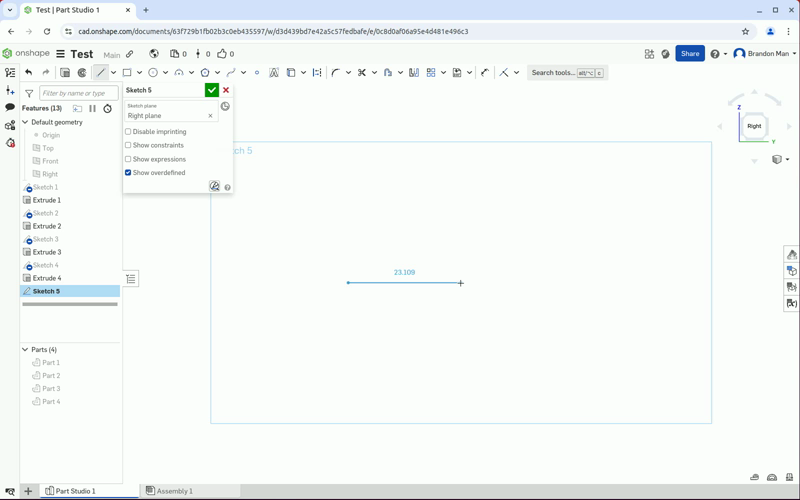
key_up(shift)
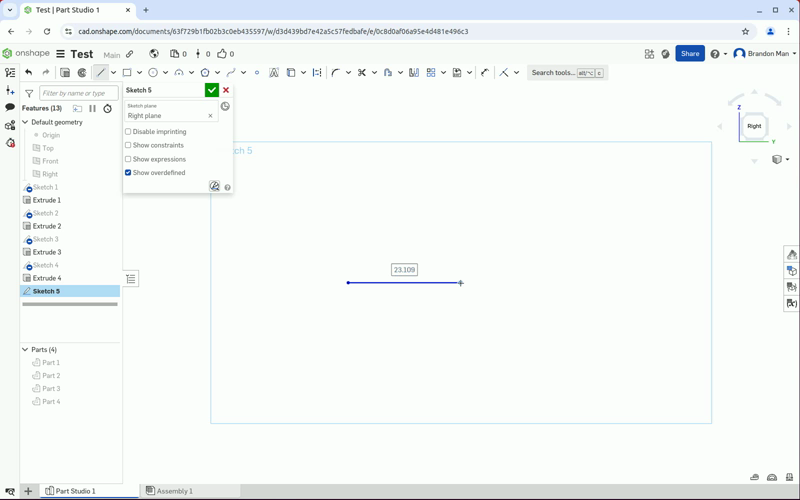
key_down(shift)
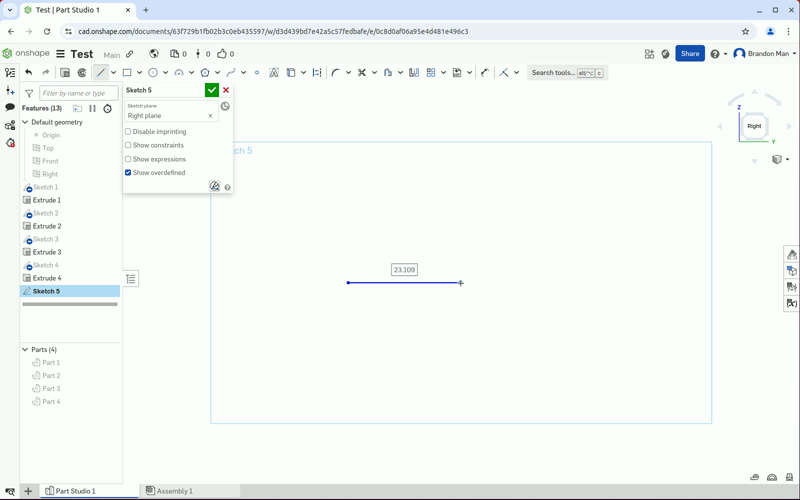
mouse_move(490, 282)
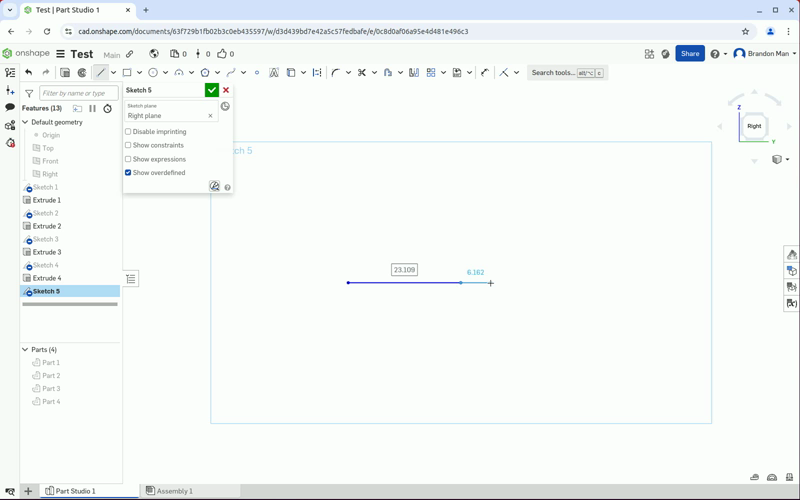
mouse_move(460, 229)
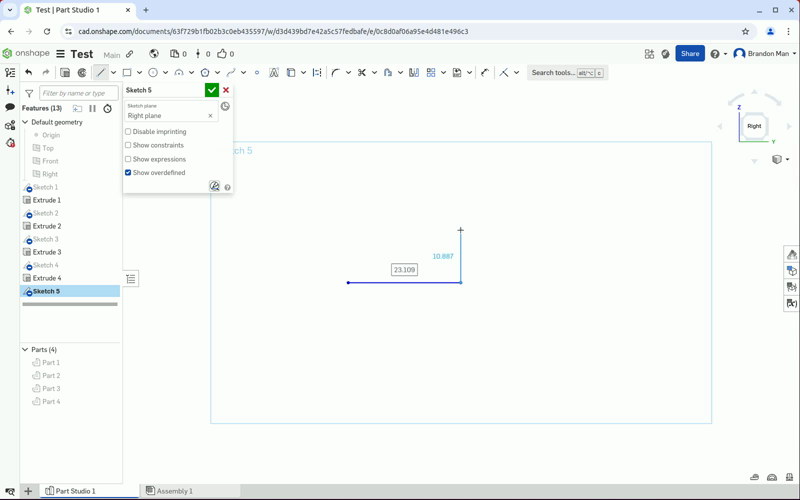
click(460, 229)
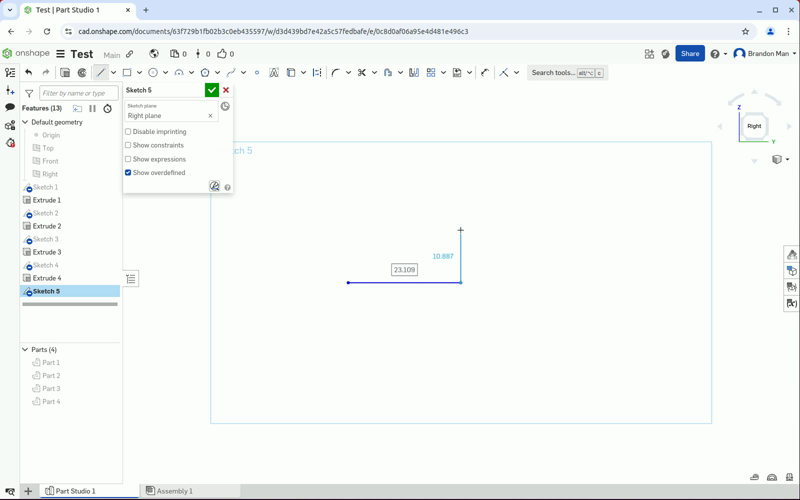
key_up(shift)
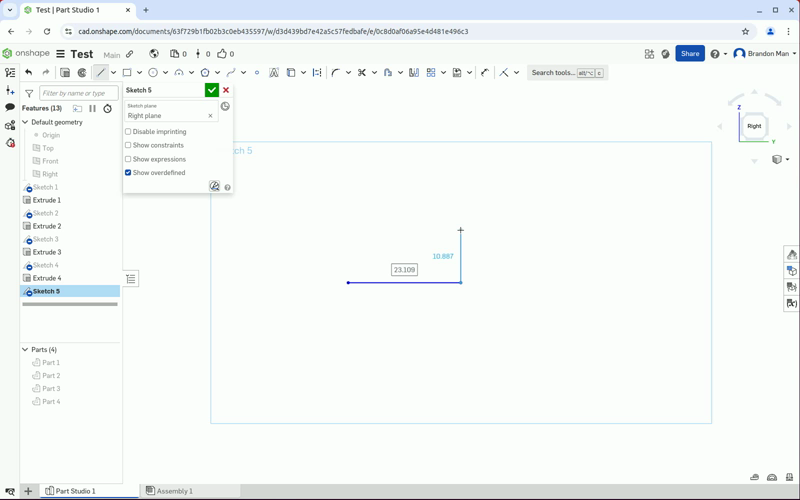
key_down(shift)
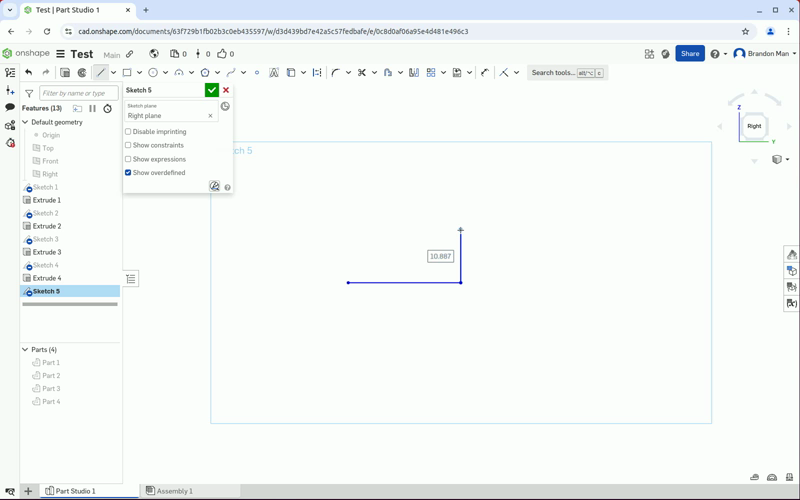
mouse_move(490, 229)
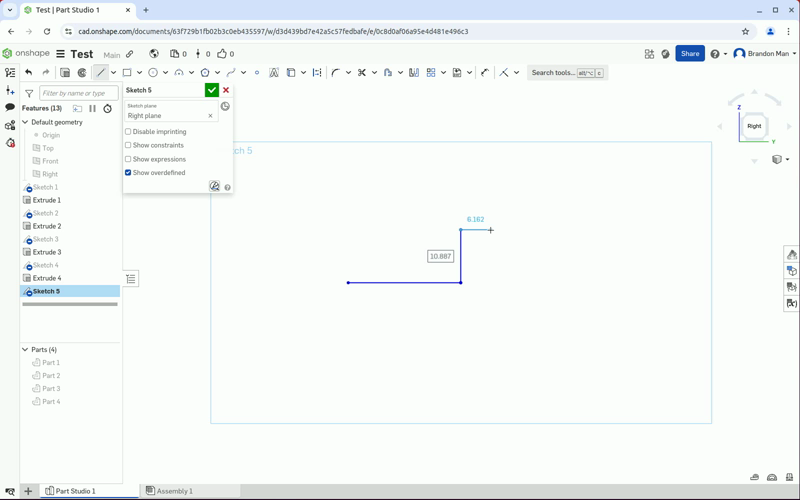
mouse_move(434, 229)
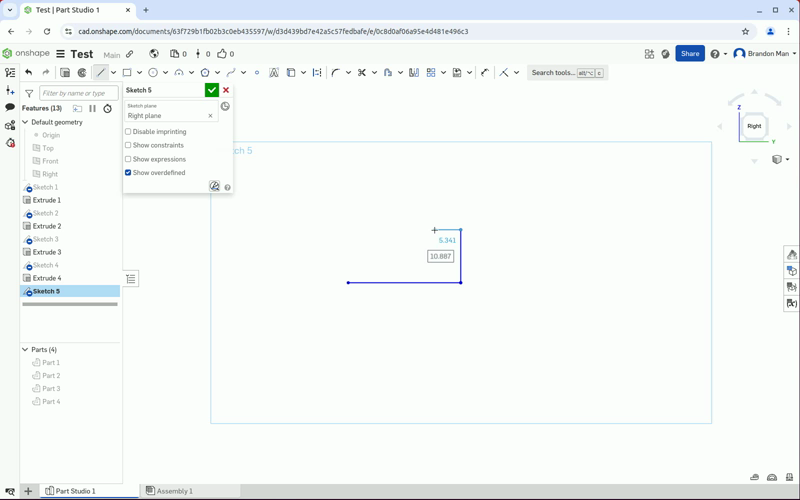
click(434, 229)
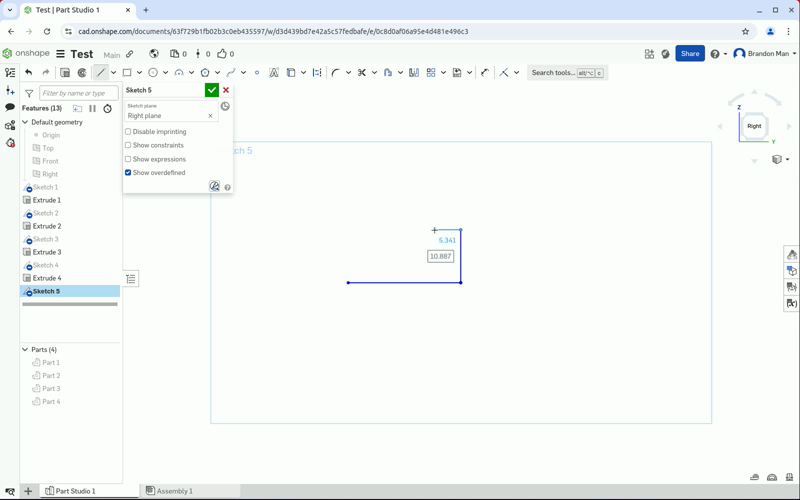
key_up(shift)
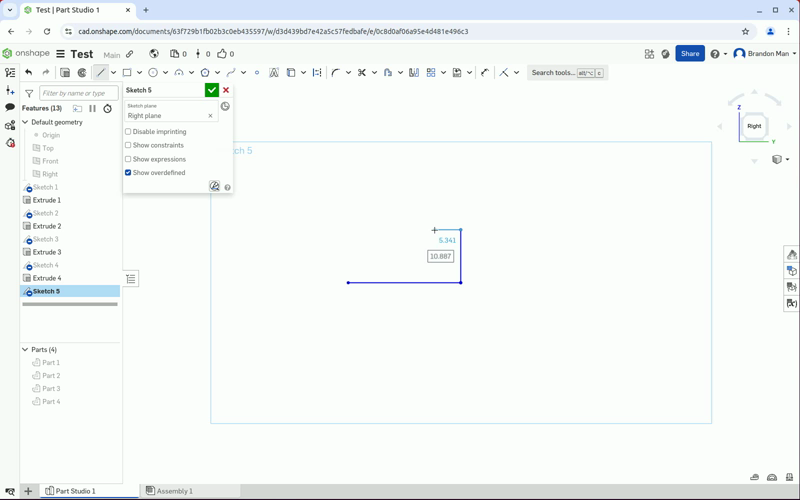
key(esc)
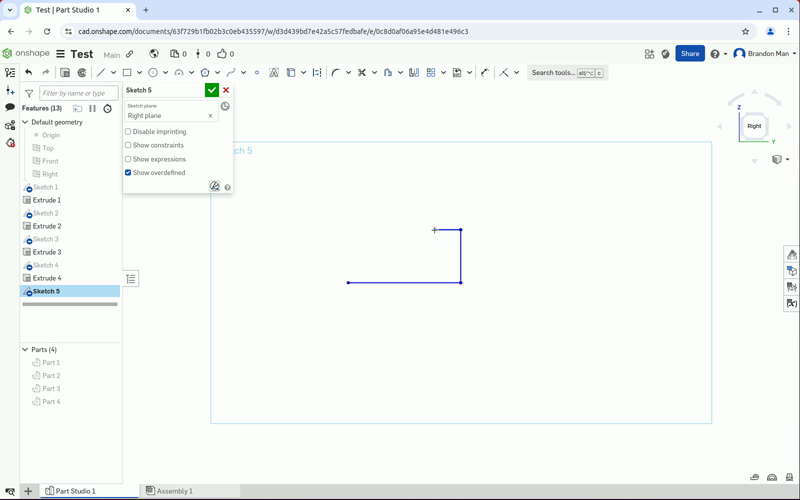
key(a)
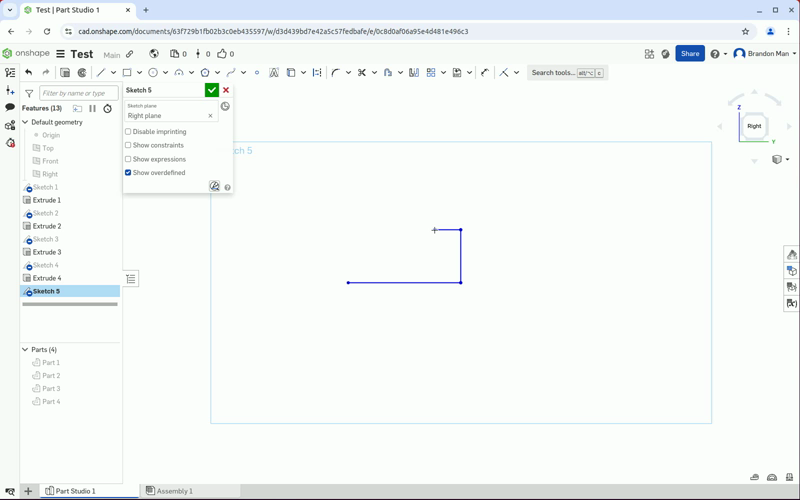
mouse_move(434, 229)
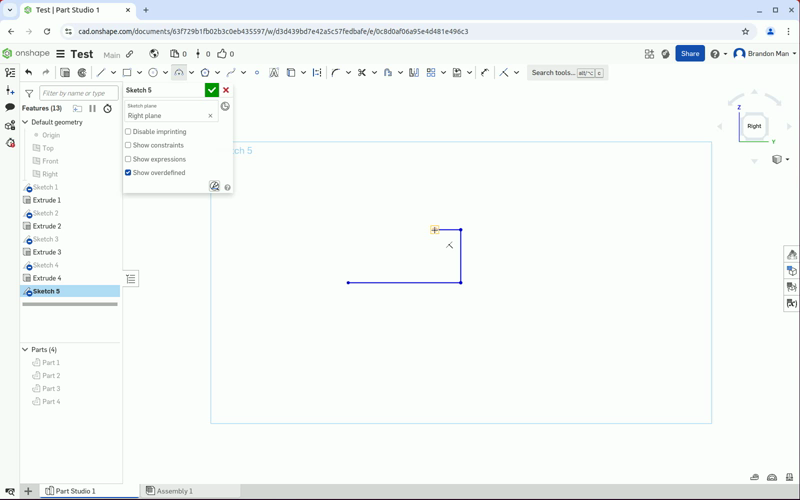
click(434, 229)
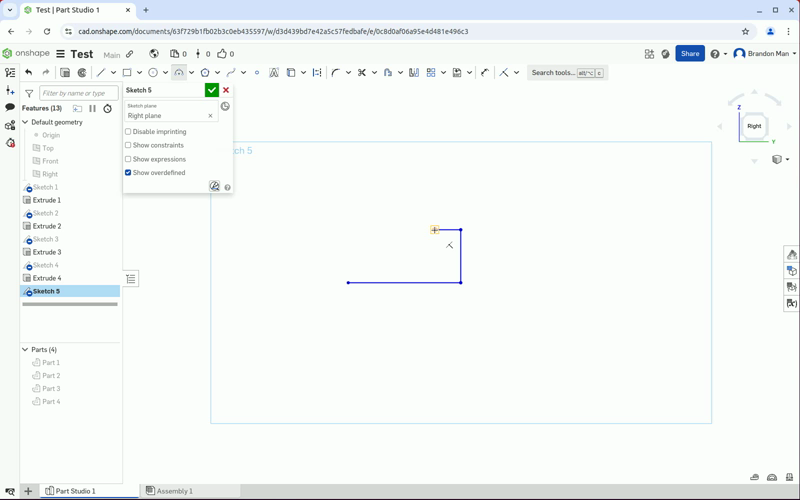
mouse_move(348, 282)
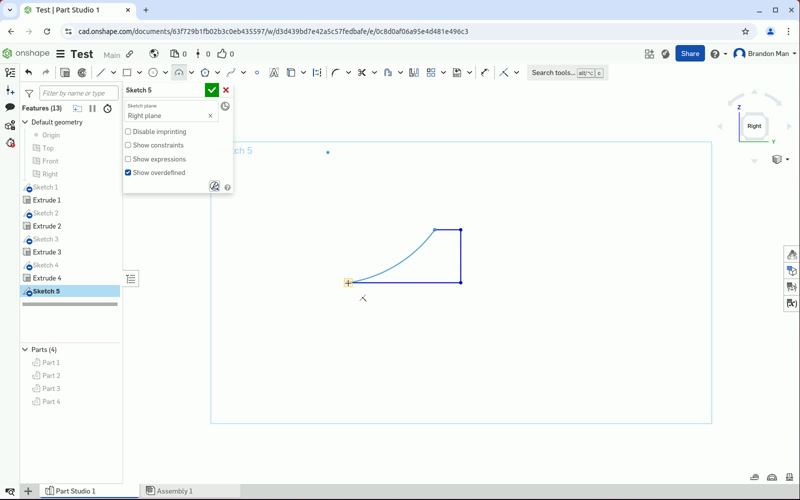
click(348, 282)
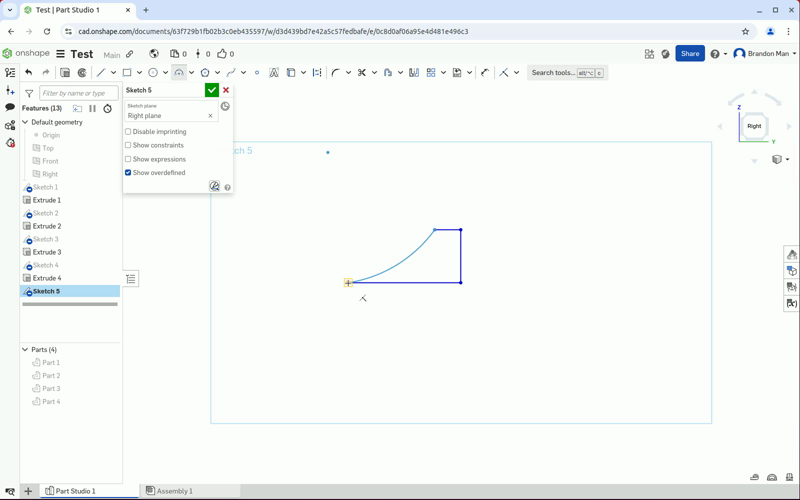
key_down(shift)
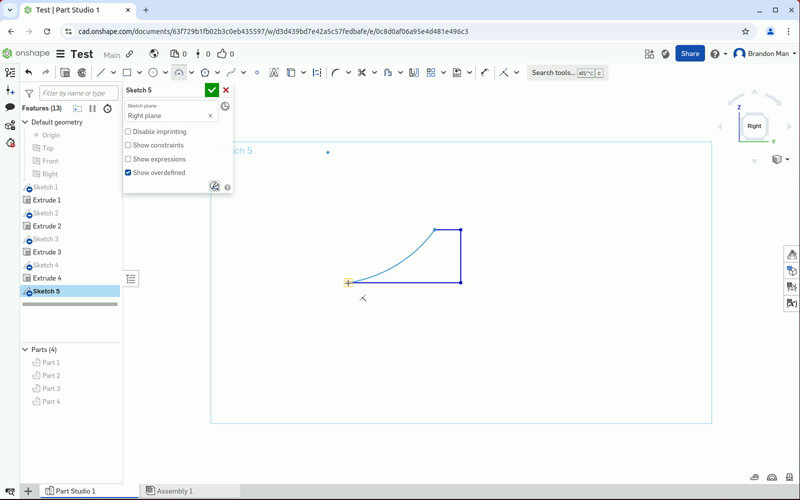
mouse_move(396, 264)
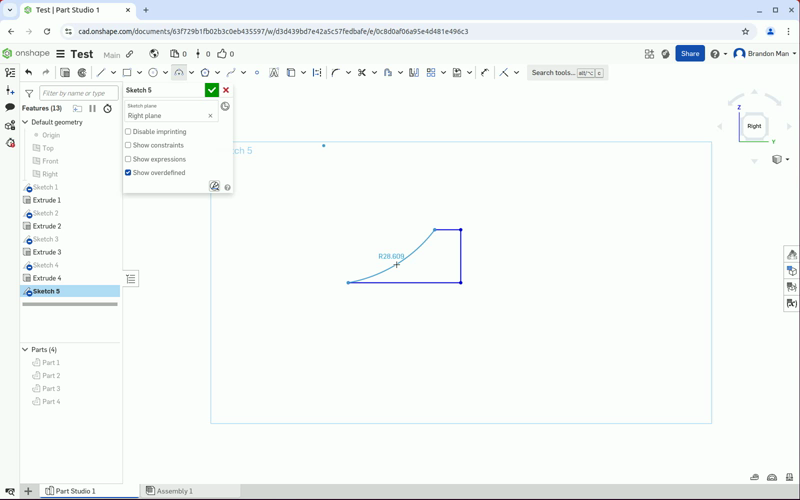
click(396, 264)
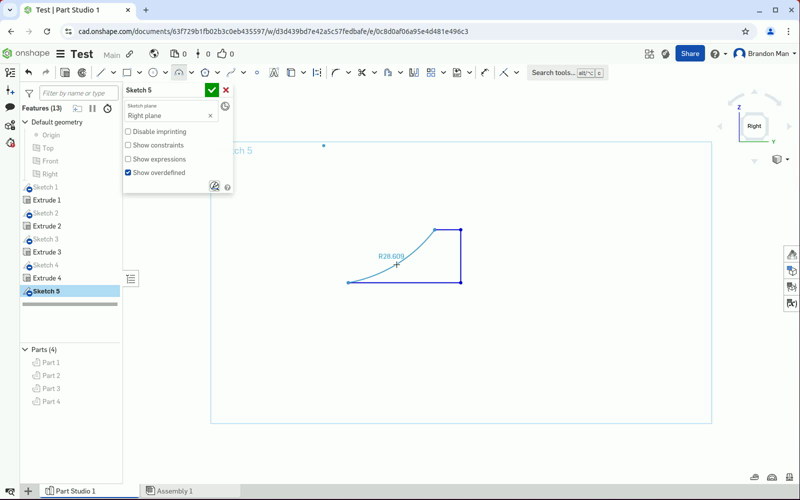
key_up(shift)
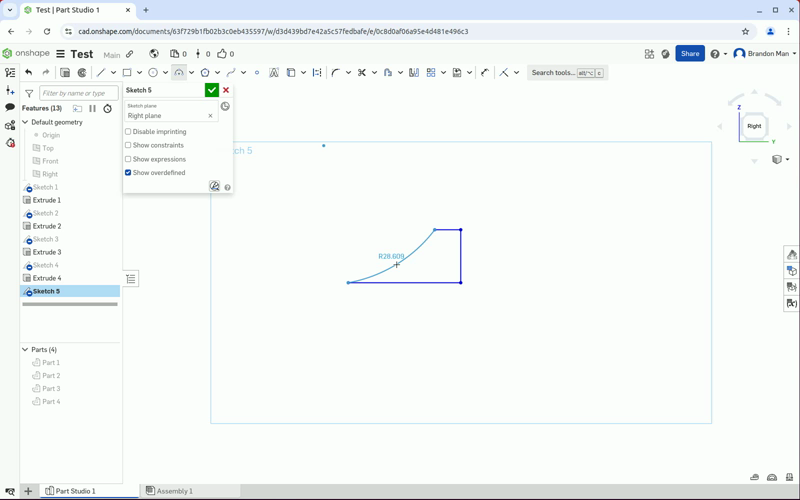
key(esc)
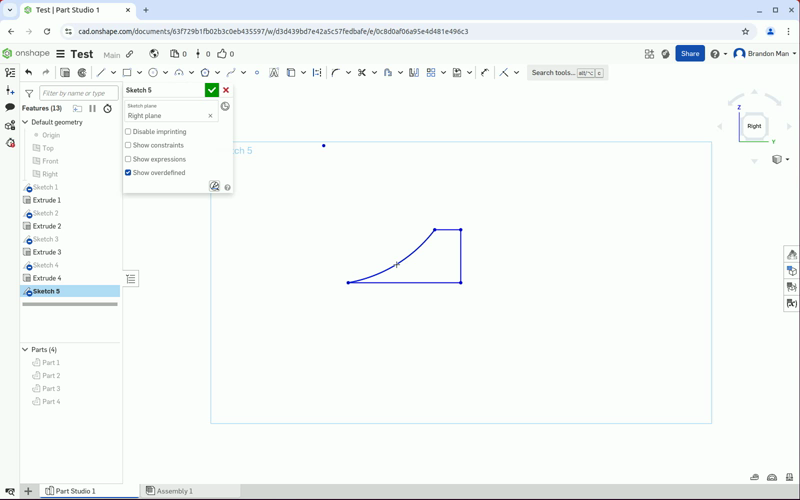
mouse_move(421, 259)
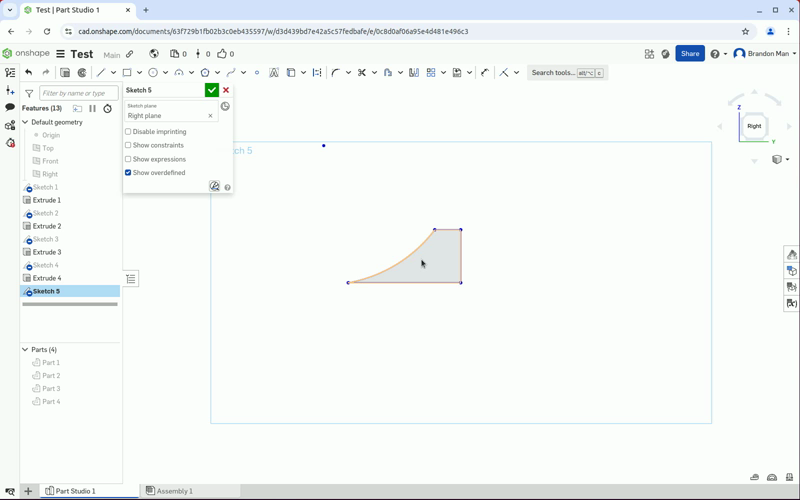
click(421, 259)
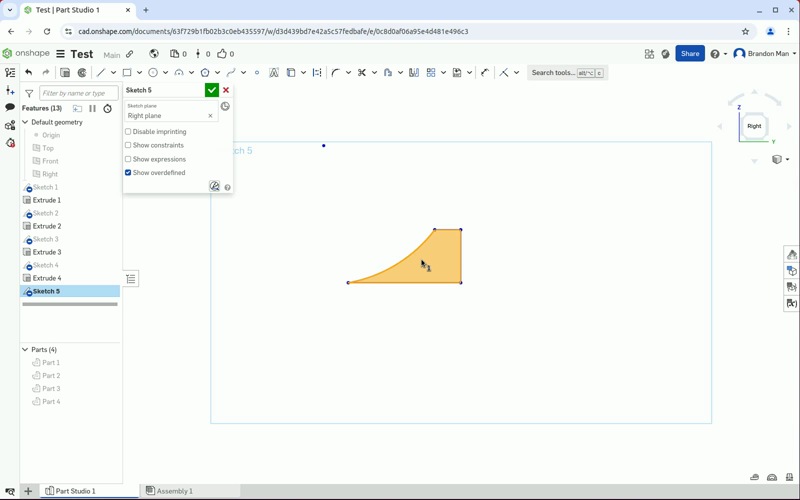
mouse_move(73, 352)
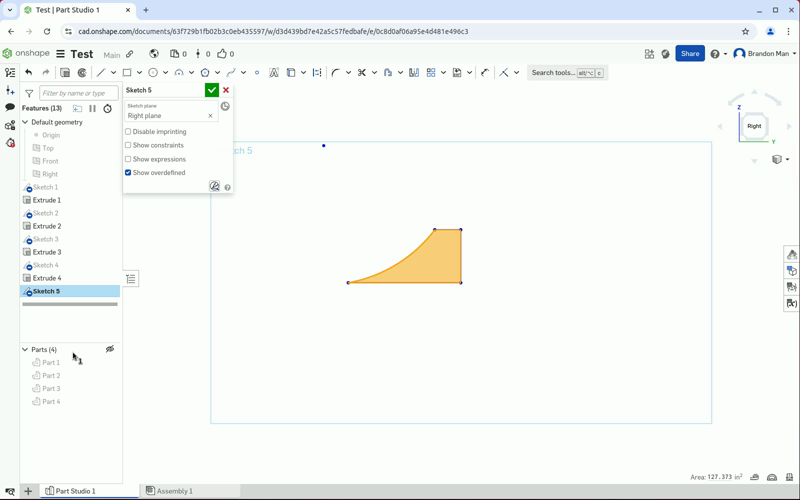
key(shift+y)
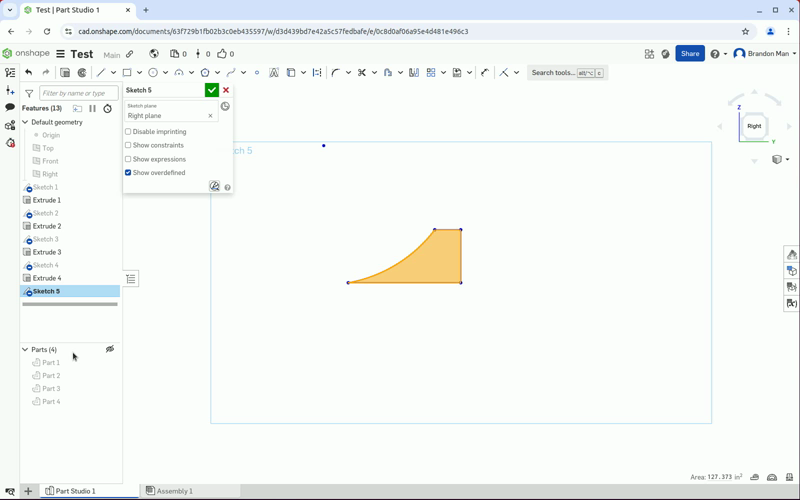
key(shift+e)
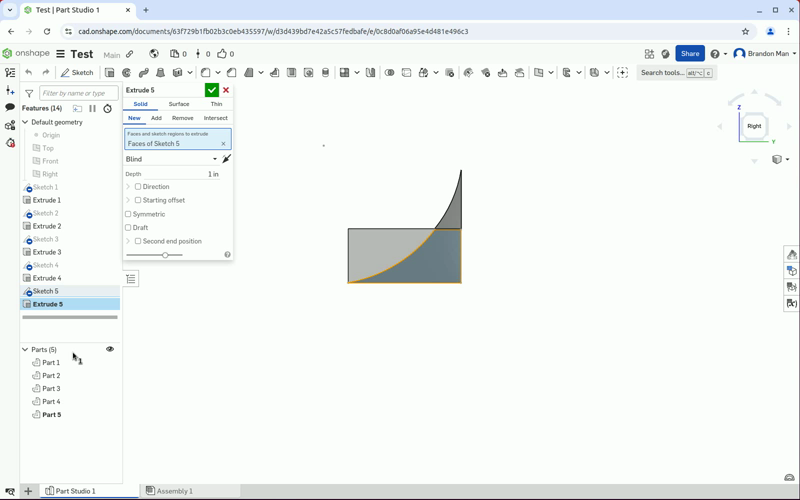
mouse_move(143, 106)
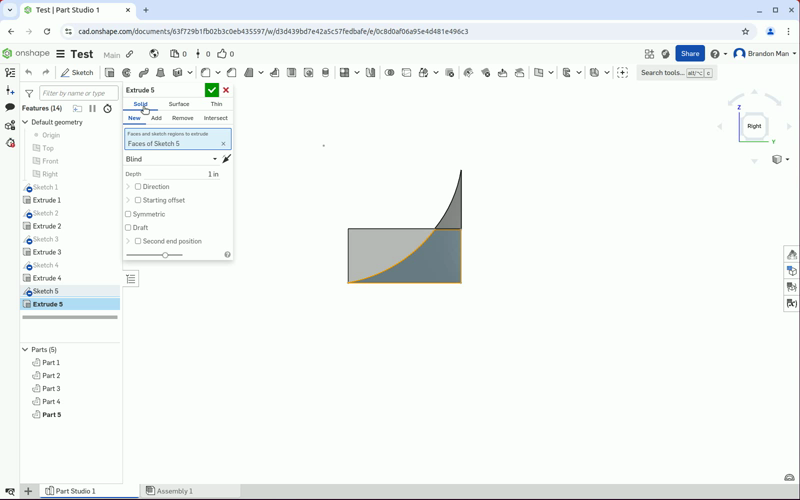
click(143, 106)
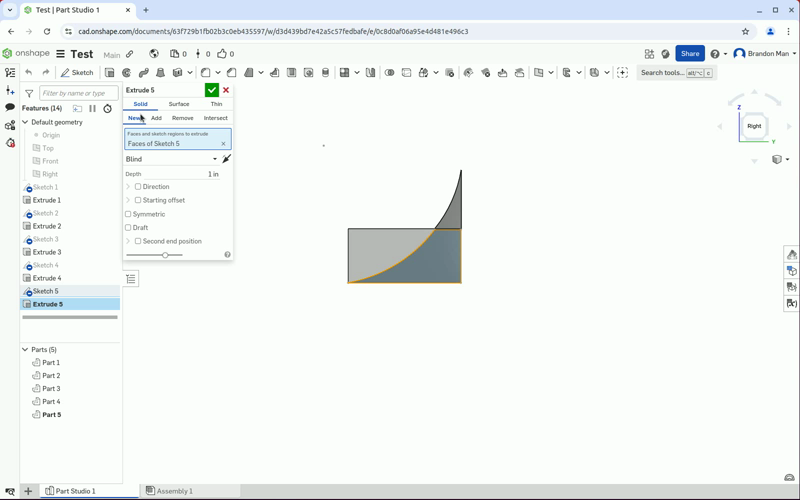
mouse_move(137, 120)
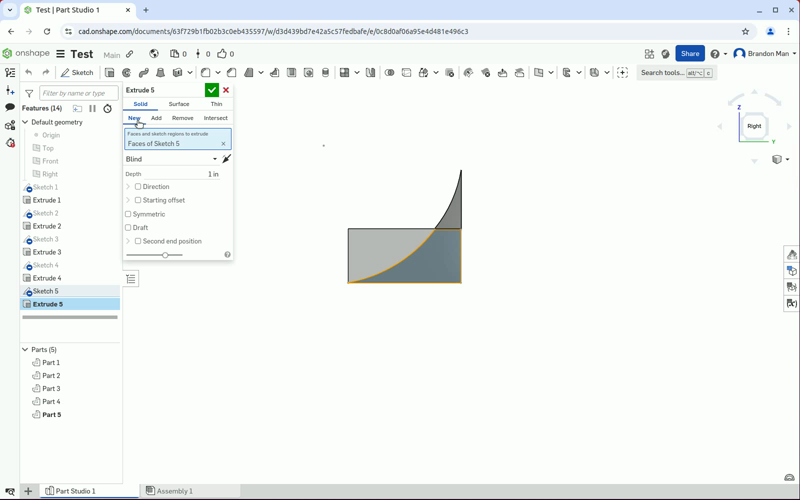
click(137, 120)
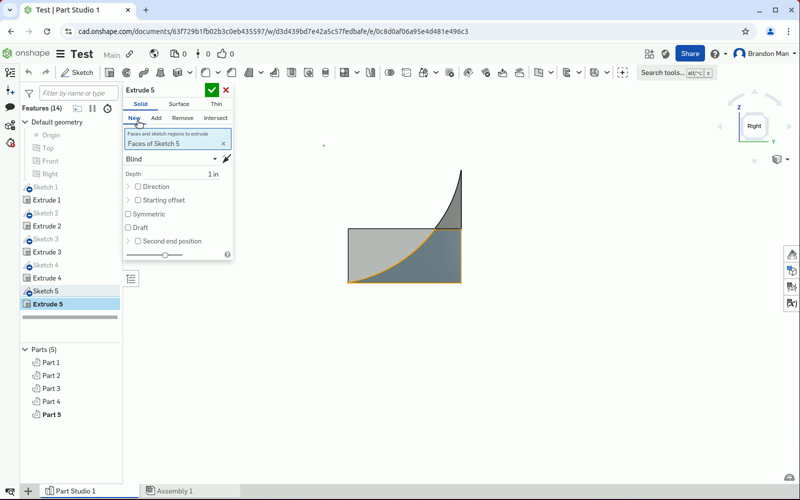
key(tab, 4)
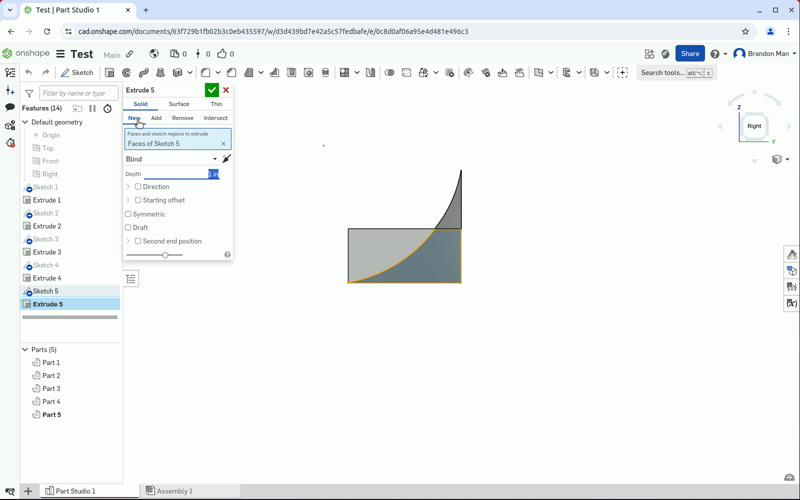
text(16.128)
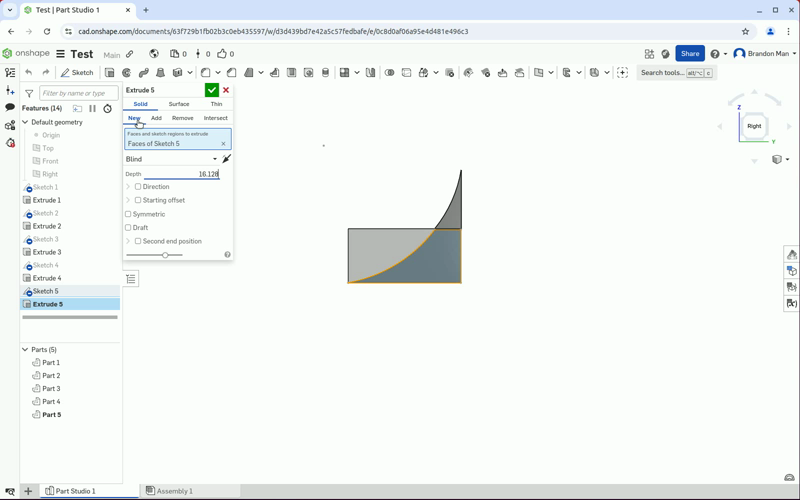
key(enter)
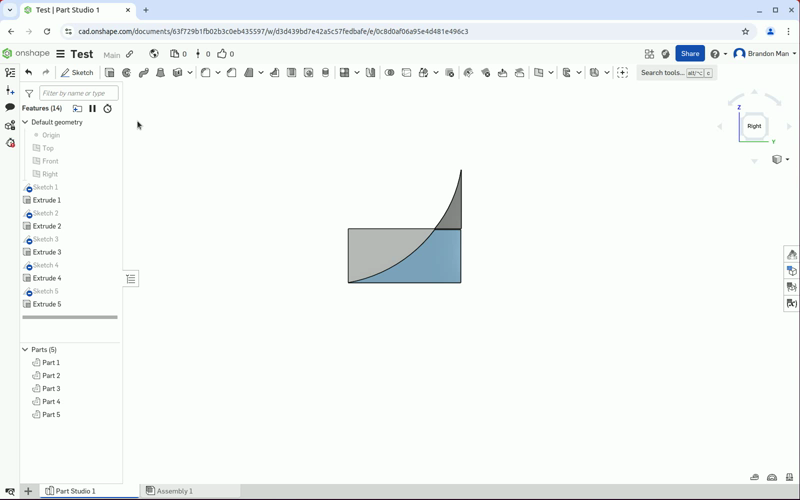
key(shift+h)
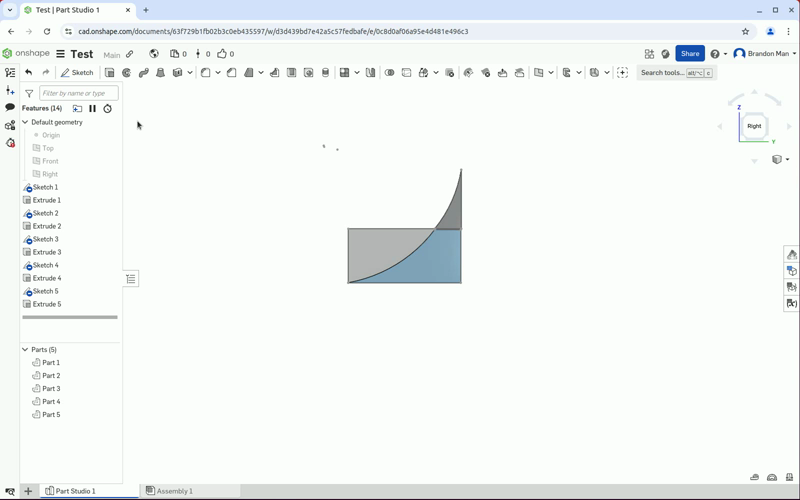
key(shift+h)
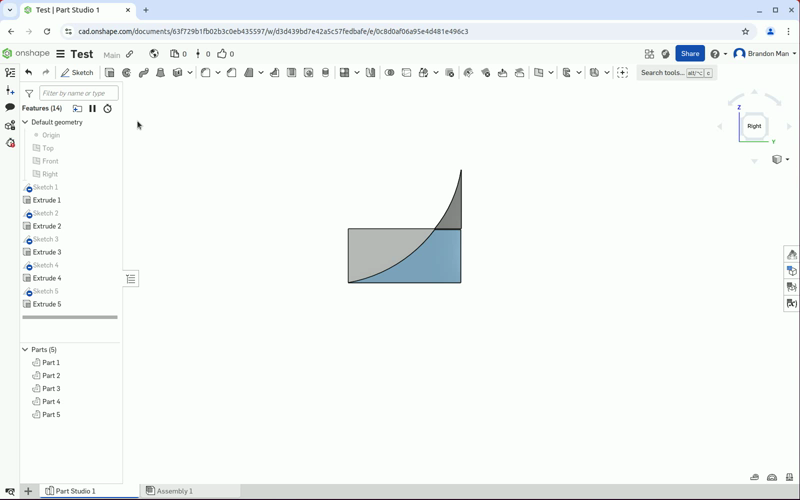
mouse_move(73, 189)
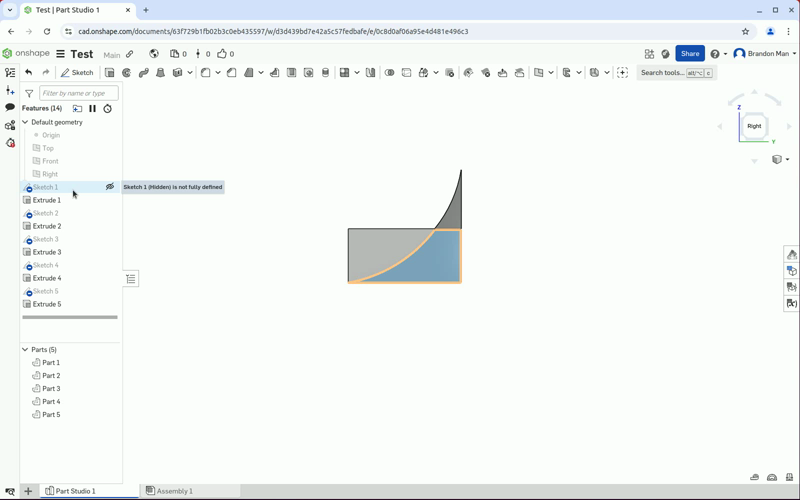
click(73, 189)
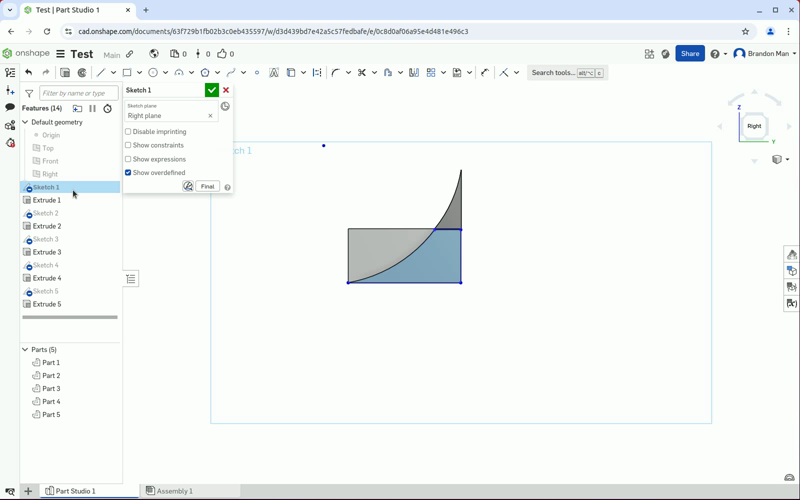
mouse_move(229, 92)
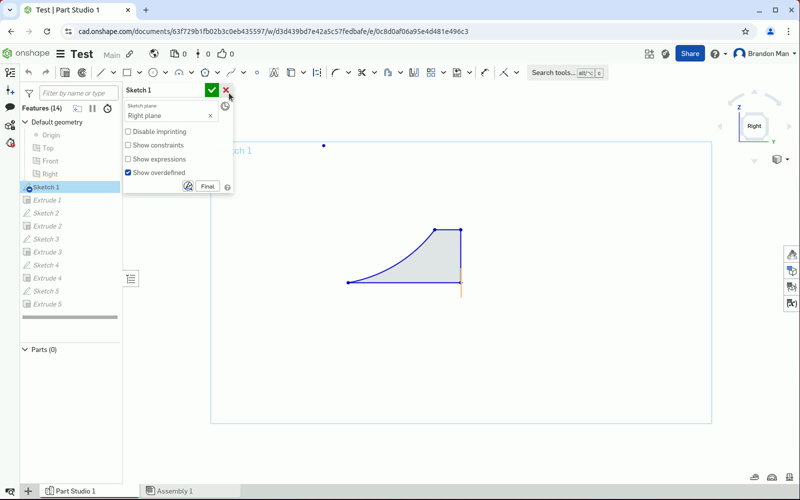
click(229, 92)
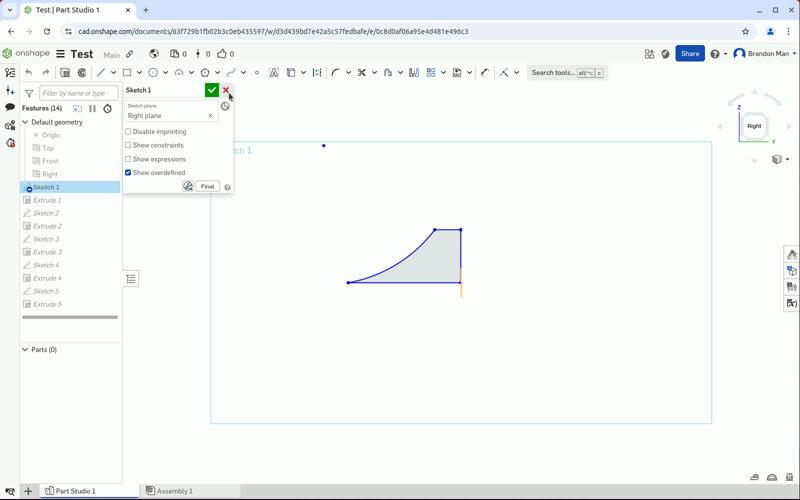
key(shift+s)
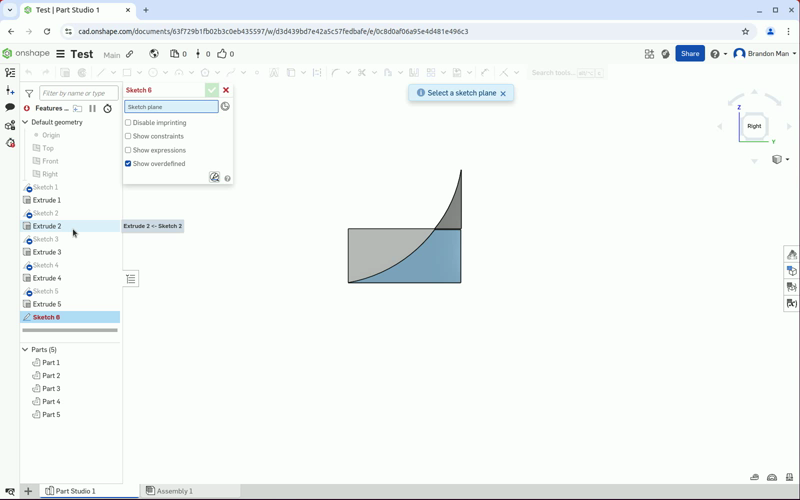
scroll(3)
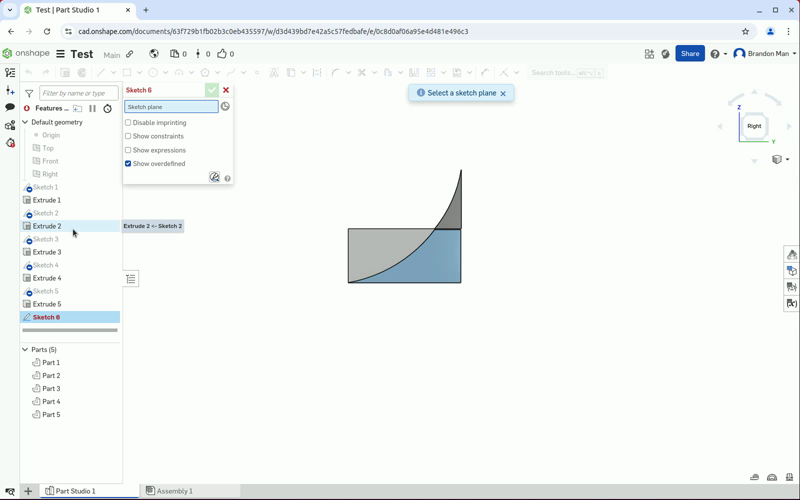
mouse_move(73, 176)
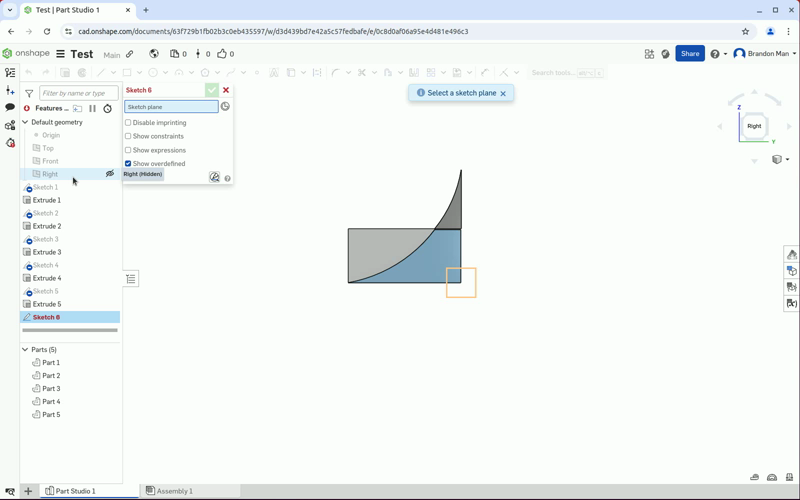
click(73, 176)
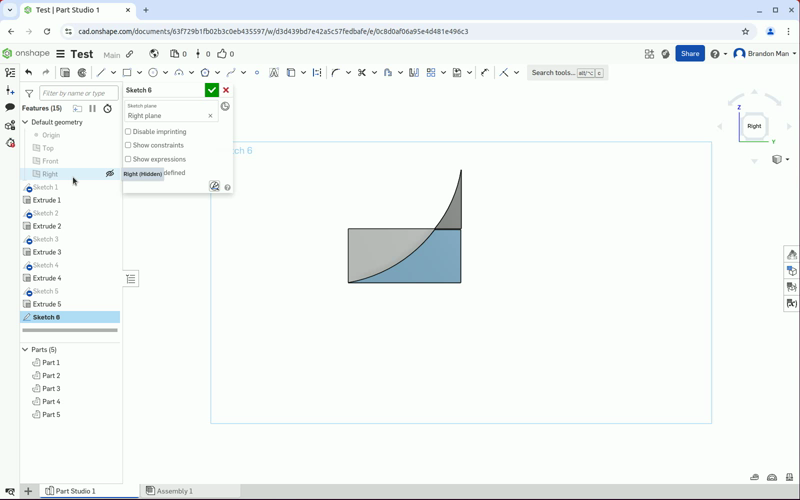
mouse_move(73, 352)
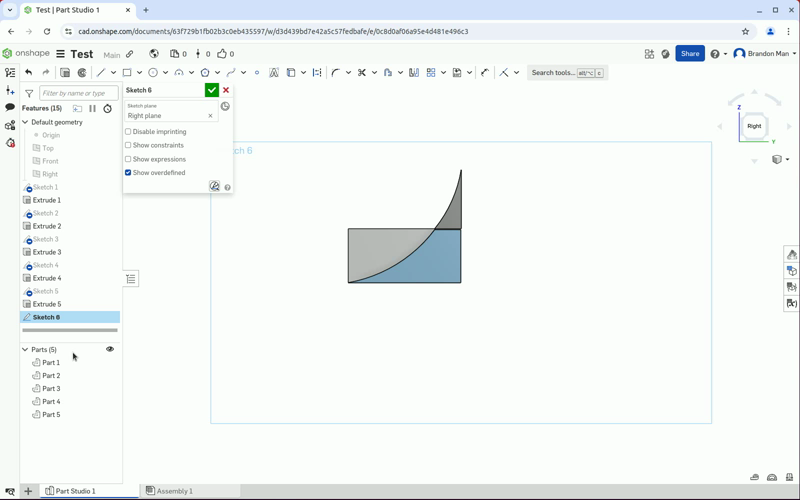
key(y)
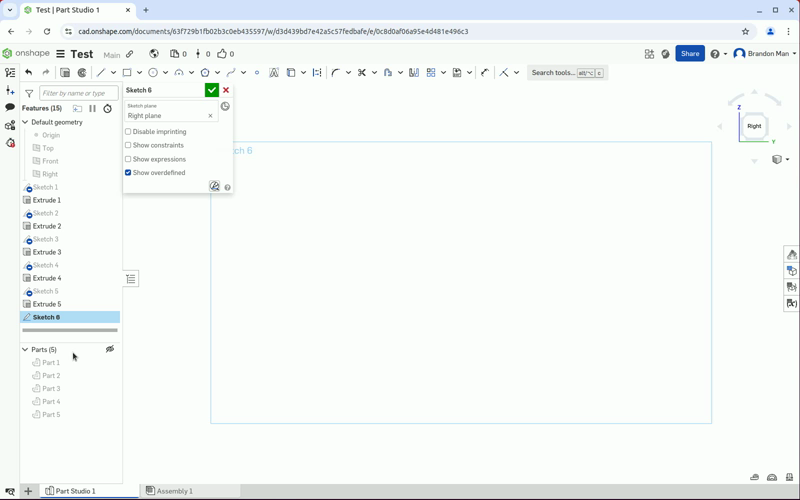
key(a)
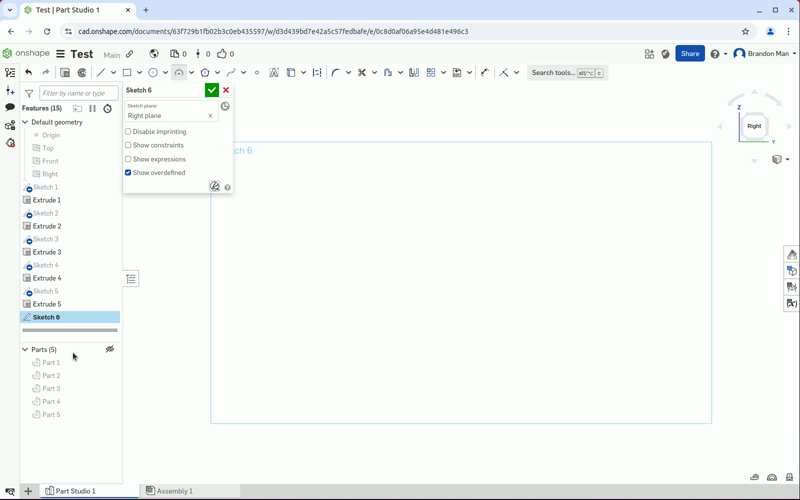
key_down(shift)
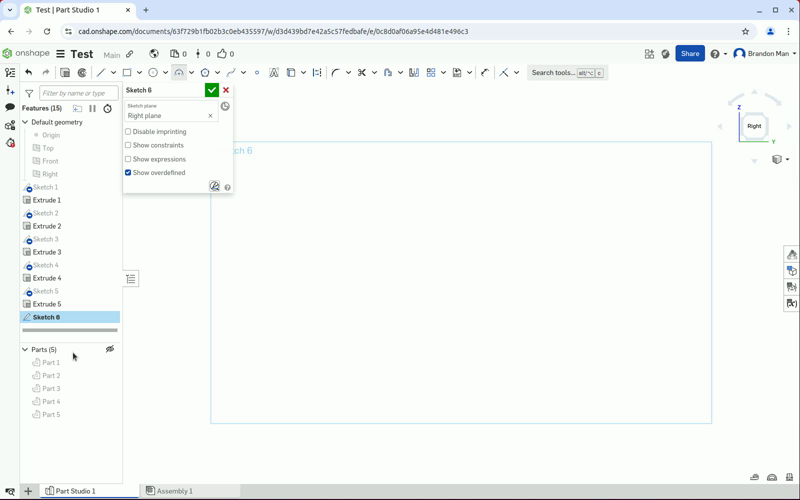
mouse_move(348, 282)
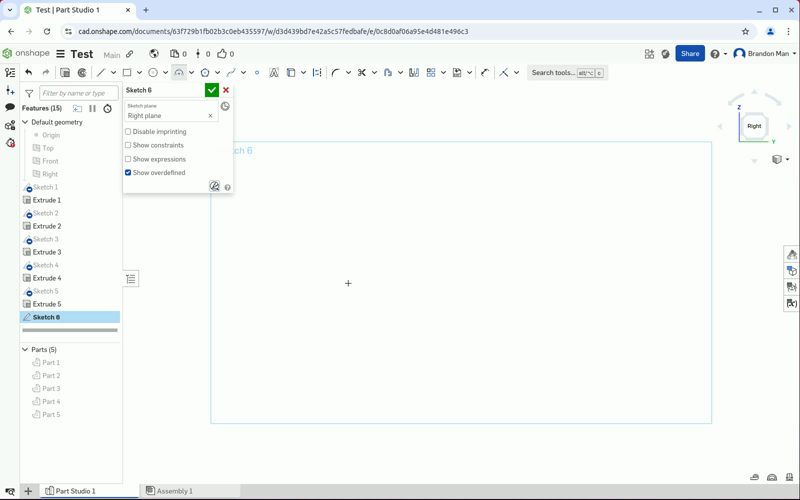
click(348, 282)
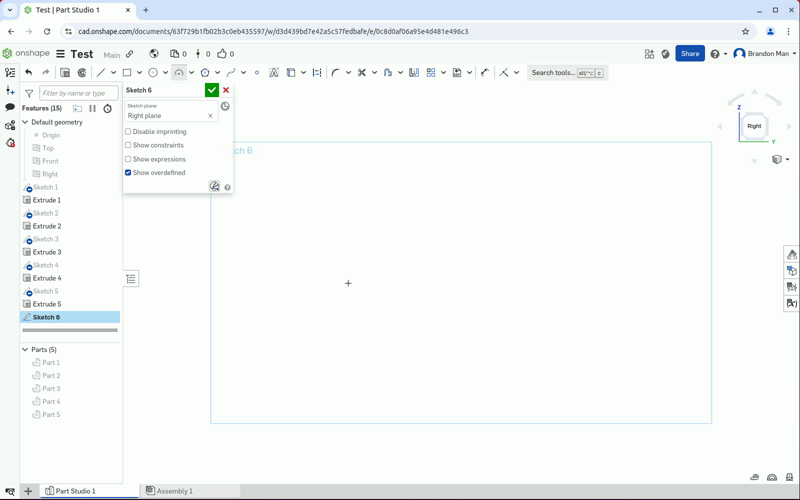
key_up(shift)
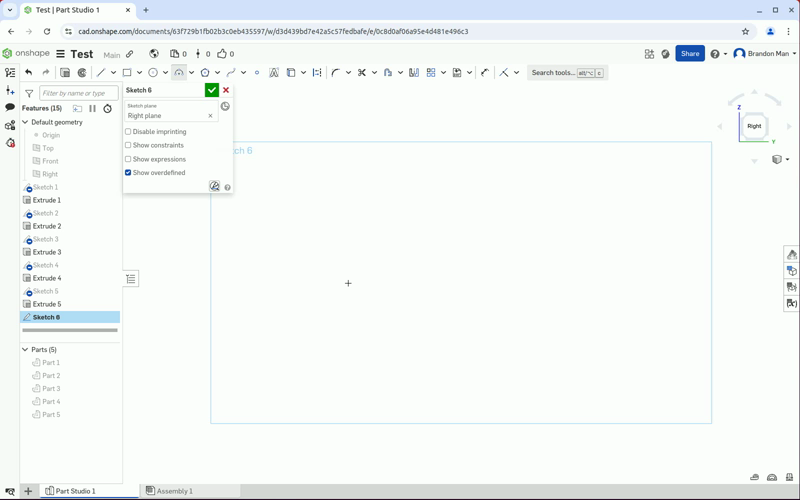
key_down(shift)
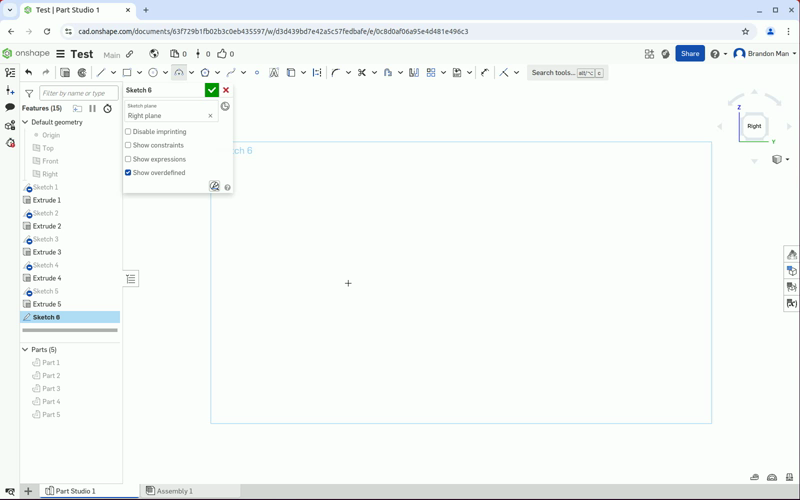
mouse_move(435, 228)
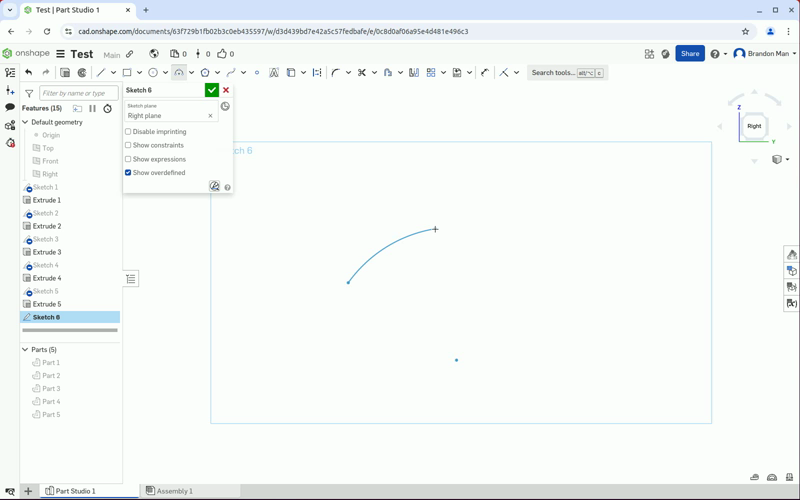
click(435, 228)
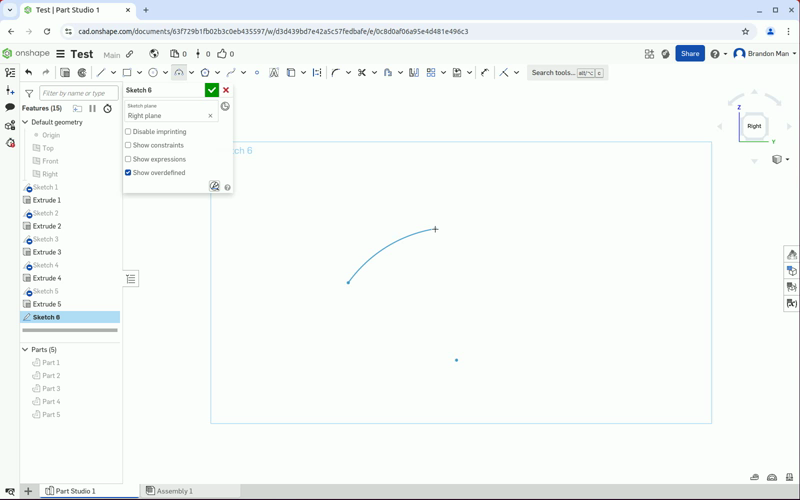
mouse_move(396, 264)
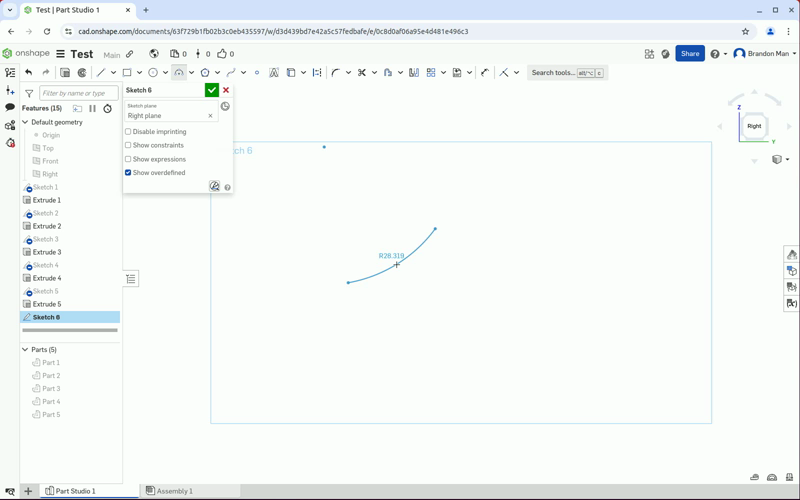
click(396, 264)
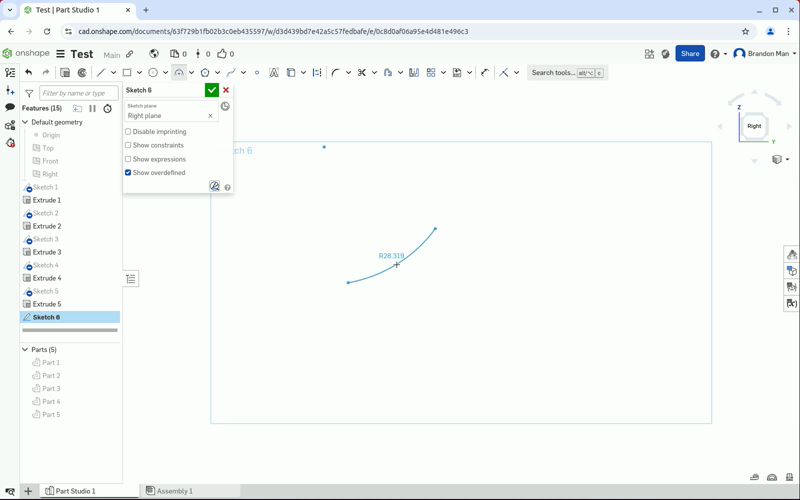
key_up(shift)
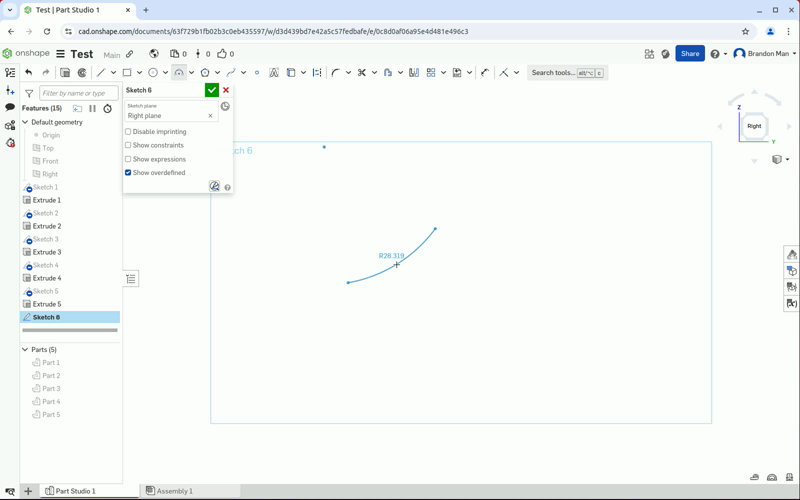
key(esc)
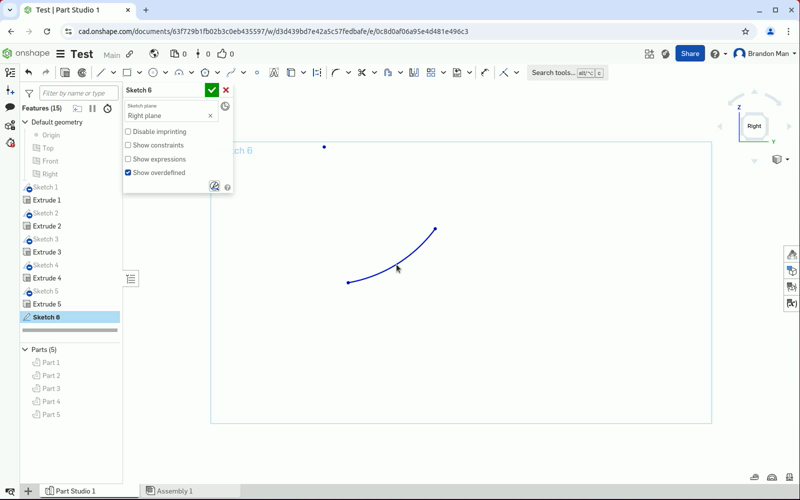
key(l)
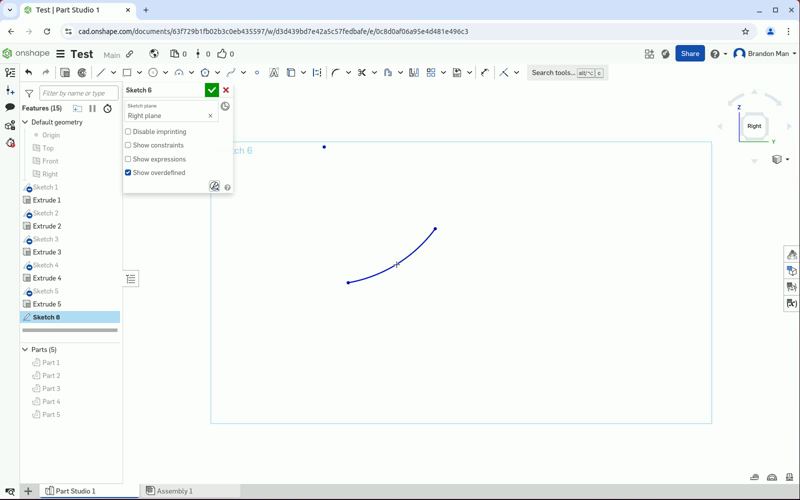
mouse_move(435, 228)
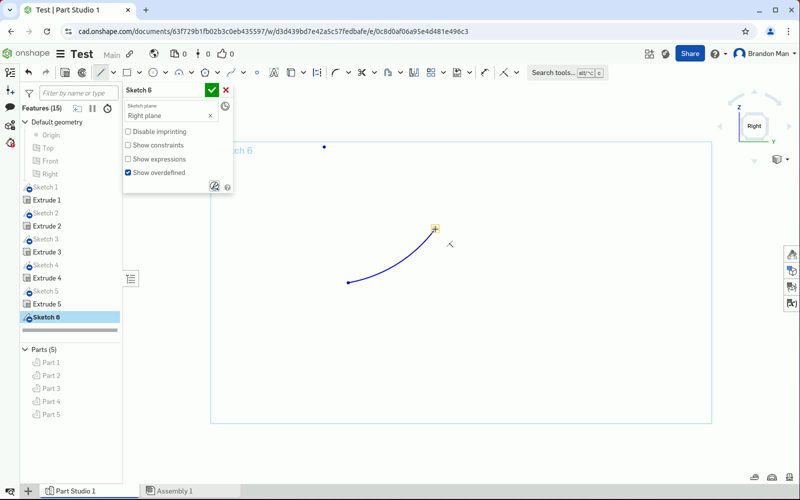
click(435, 228)
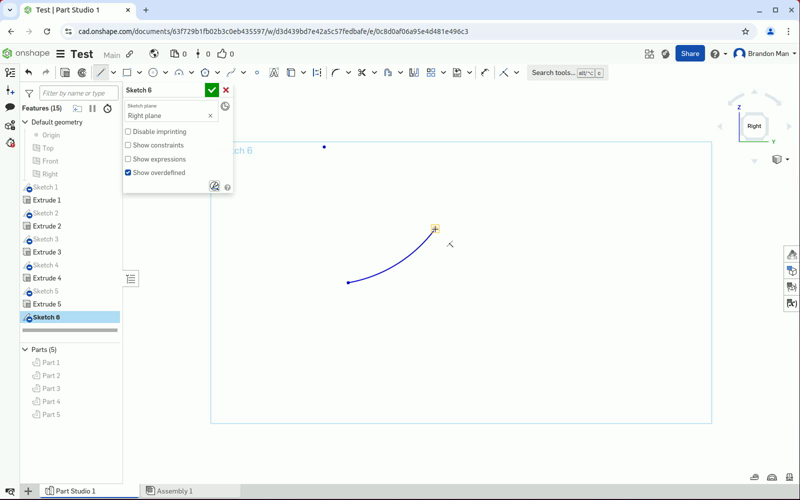
key_down(shift)
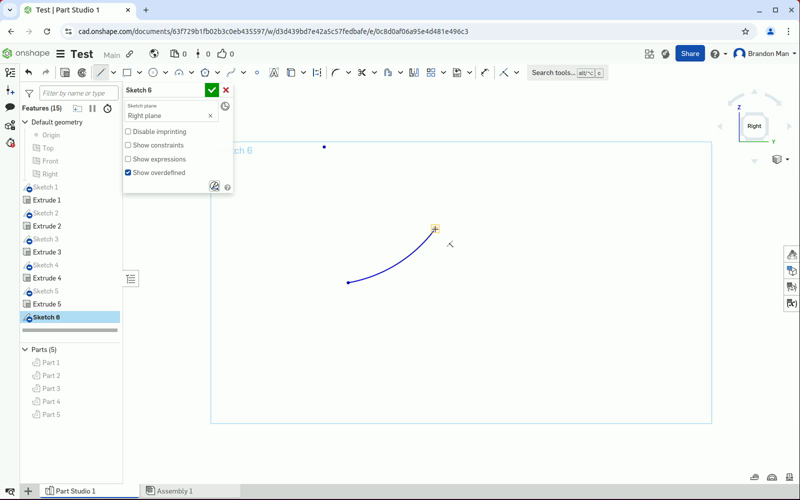
mouse_move(348, 228)
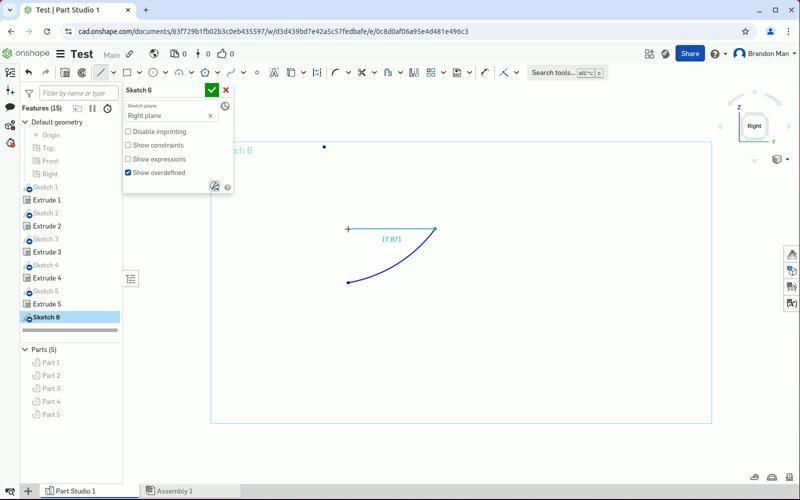
click(348, 228)
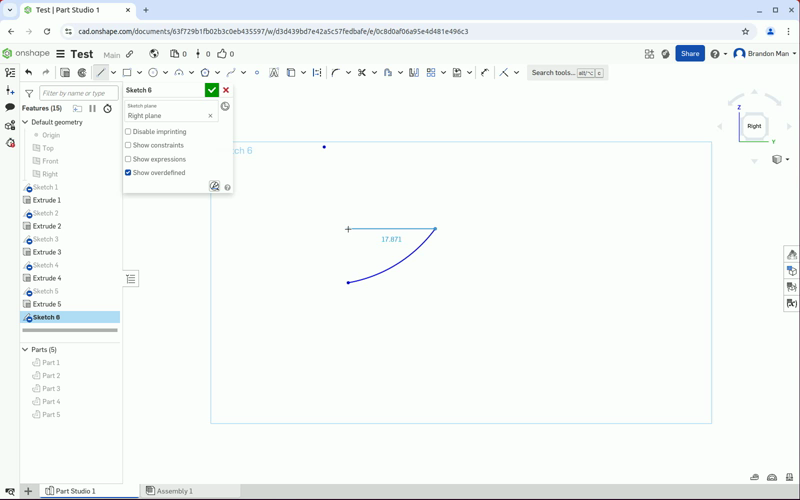
key_up(shift)
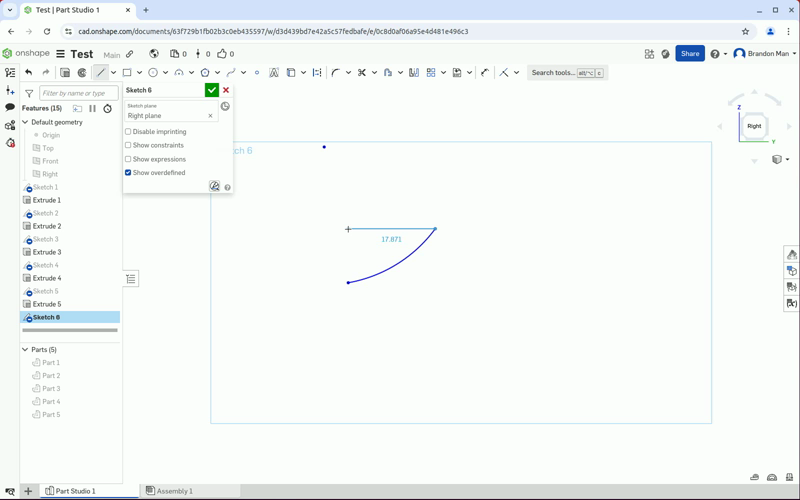
mouse_move(378, 228)
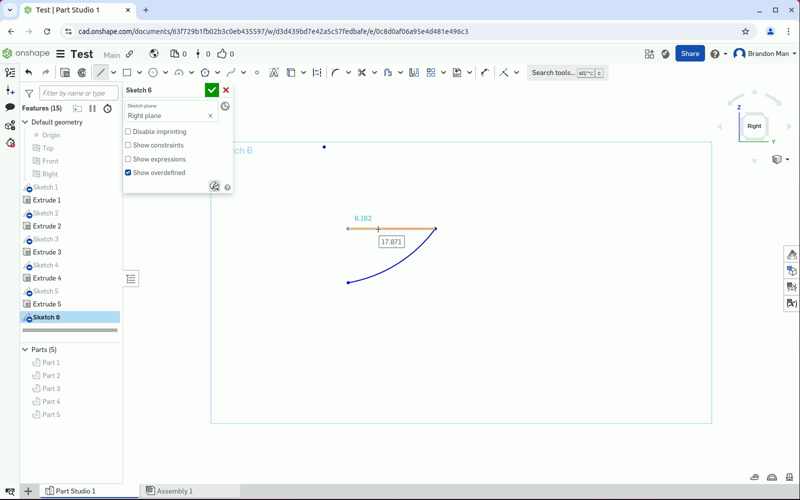
key_down(shift)
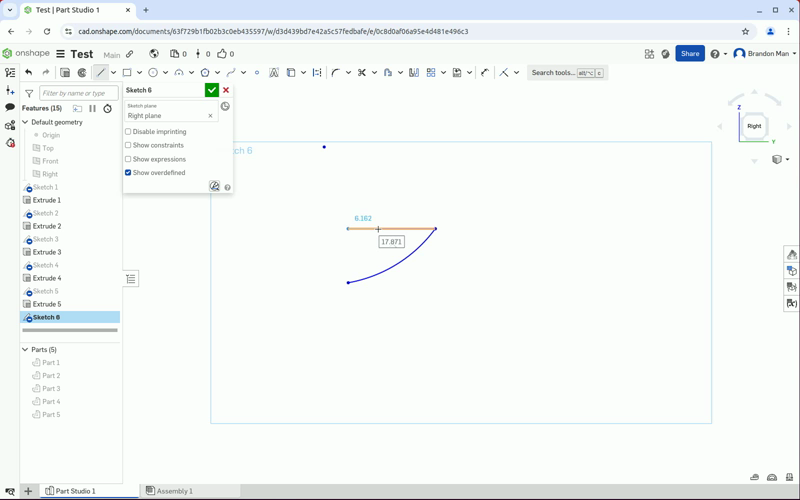
mouse_move(348, 282)
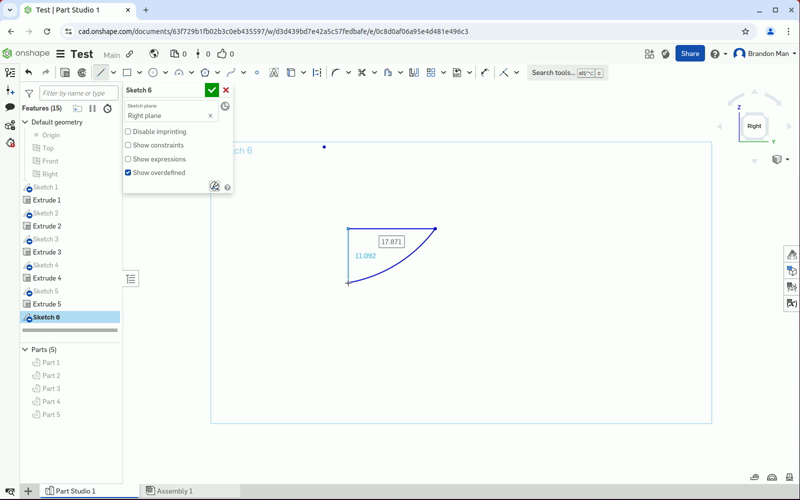
key_up(shift)
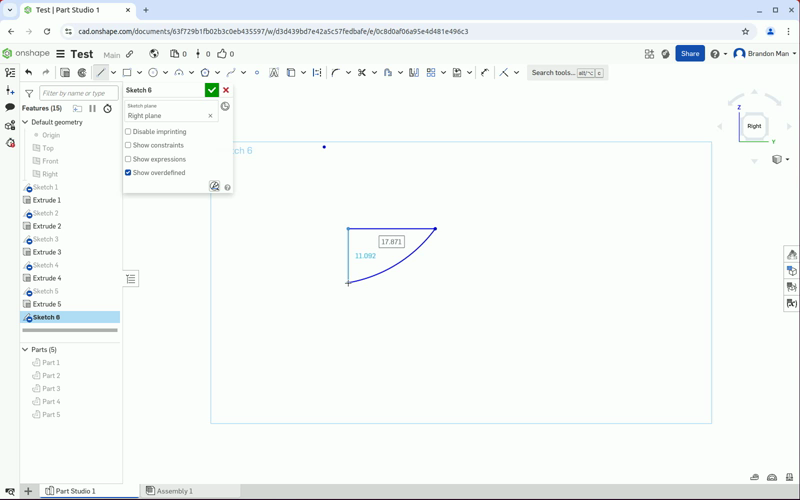
click(348, 282)
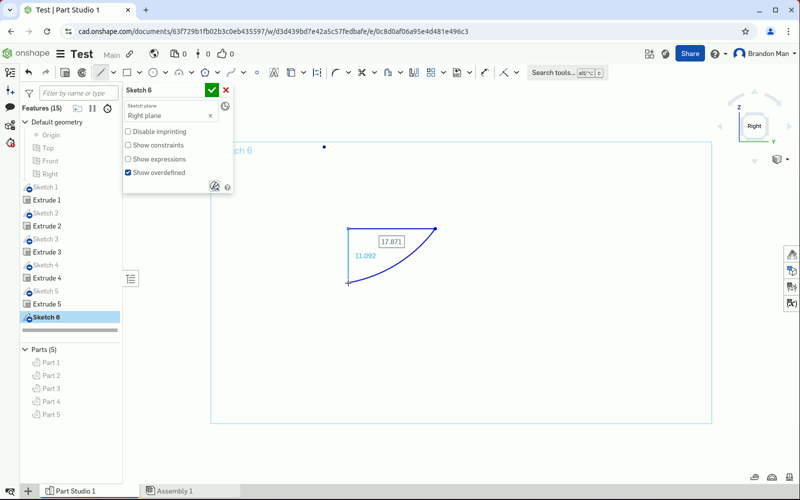
key(esc)
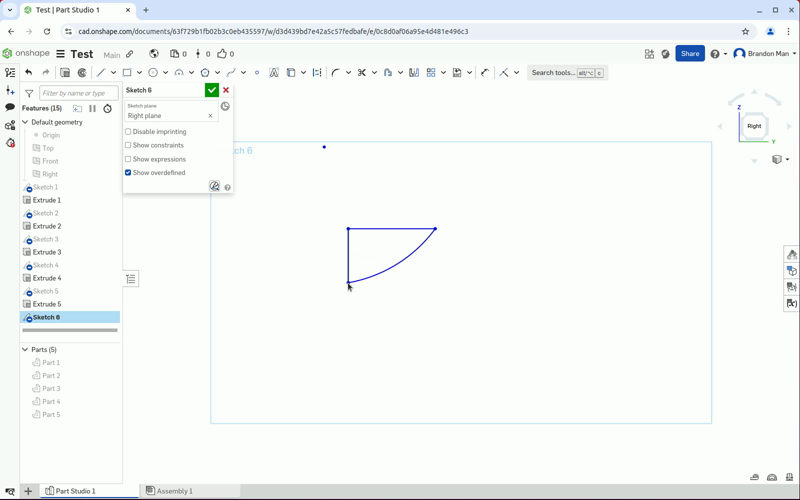
mouse_move(390, 262)
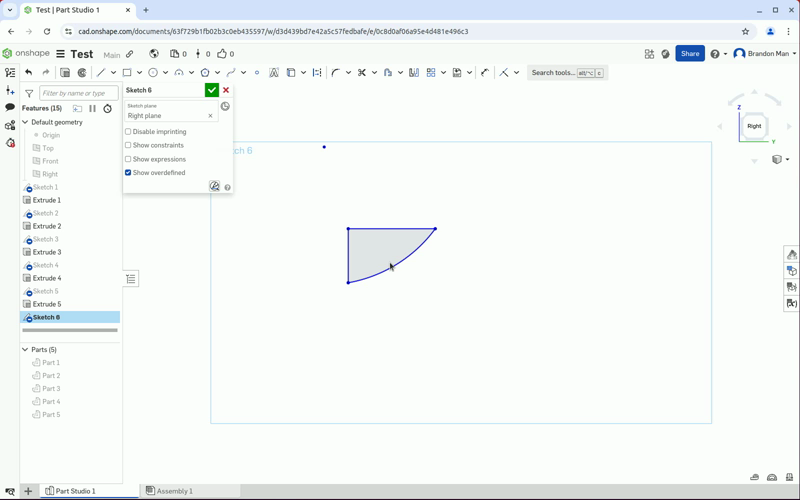
click(390, 262)
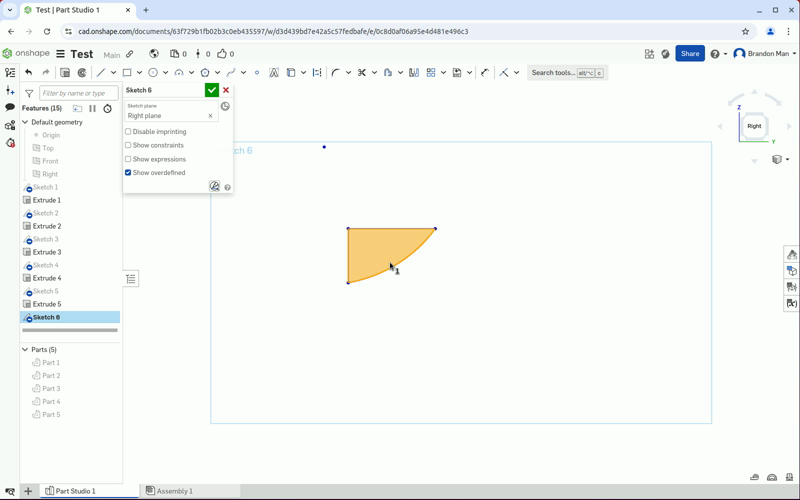
mouse_move(73, 352)
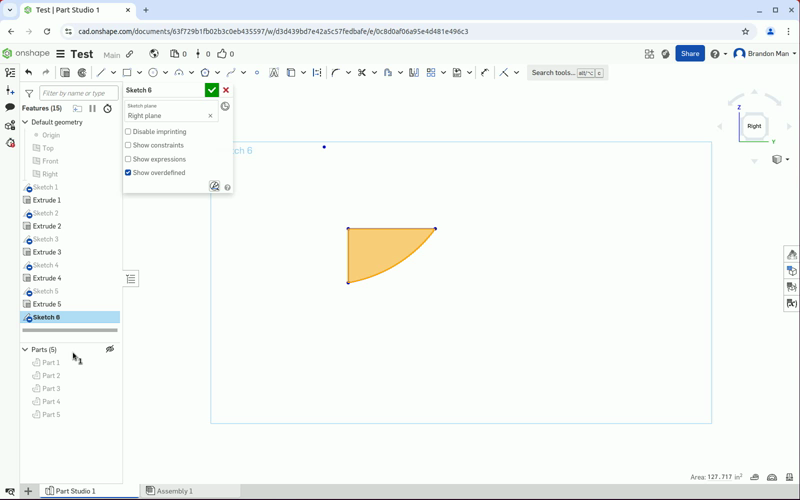
key(shift+y)
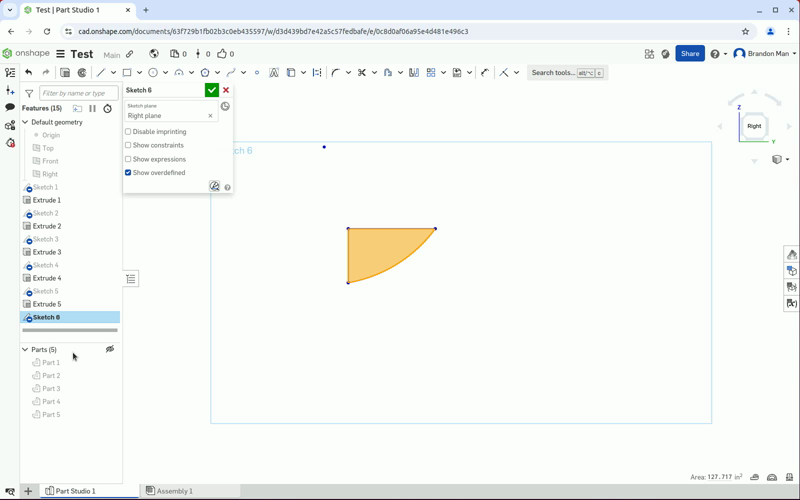
key(shift+e)
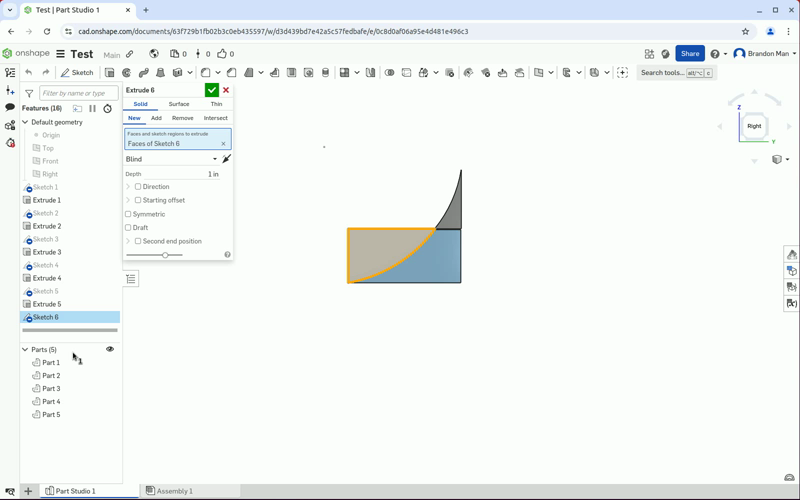
mouse_move(143, 106)
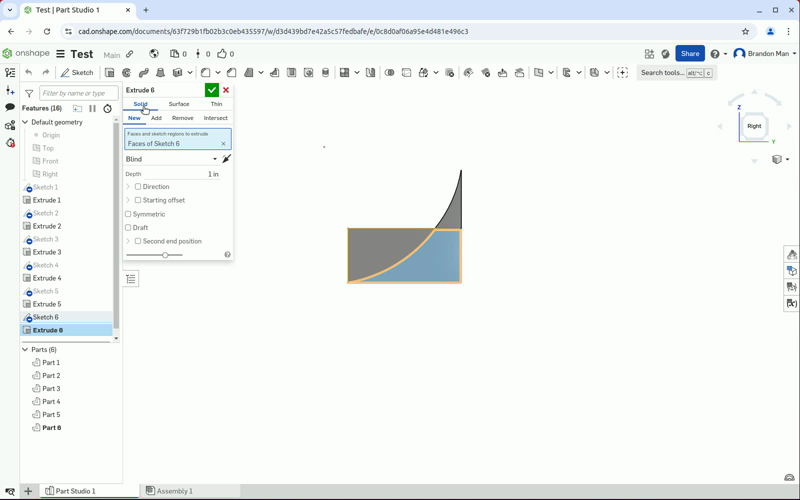
click(143, 106)
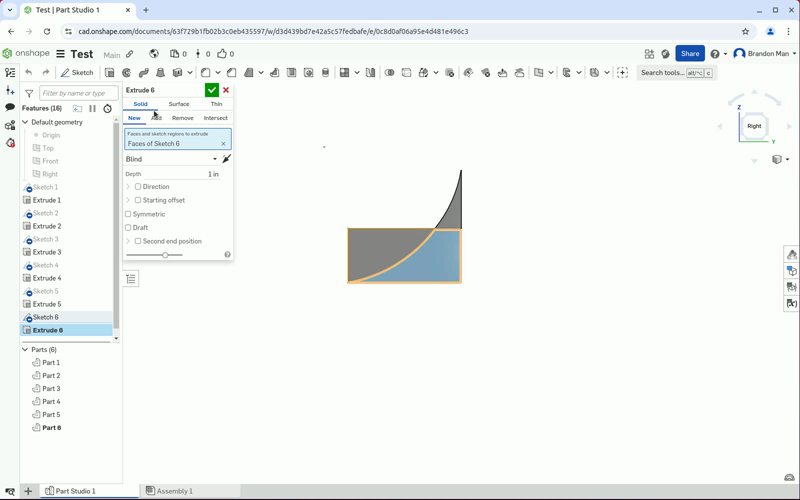
mouse_move(186, 120)
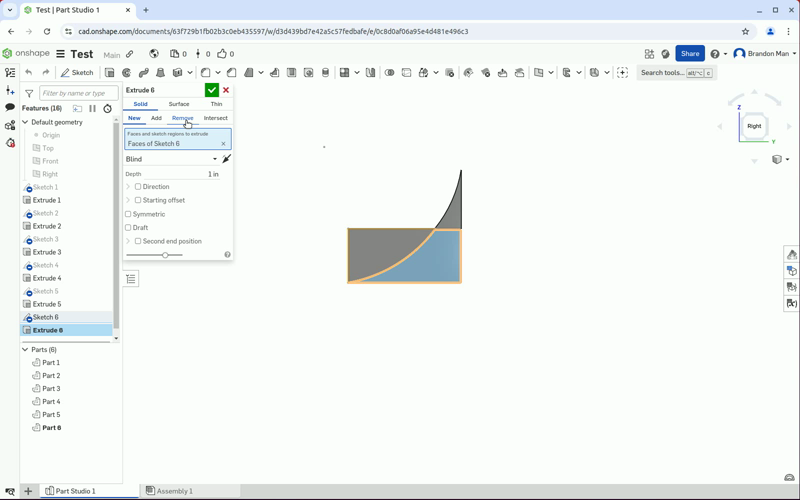
click(186, 120)
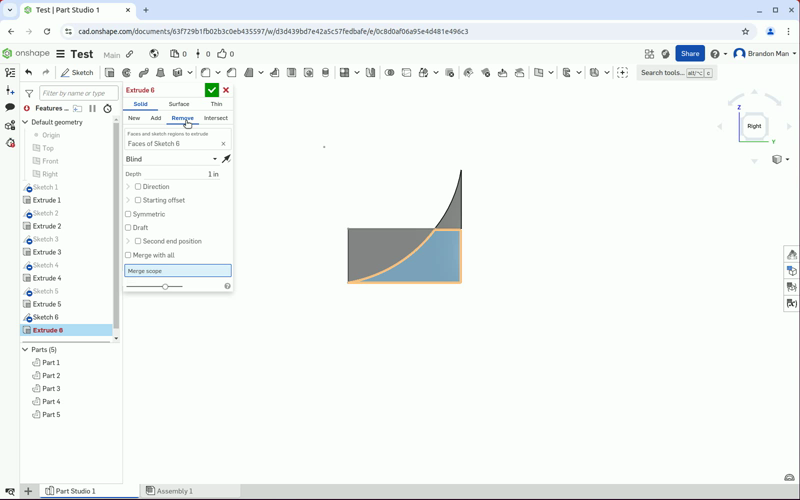
key(tab, 4)
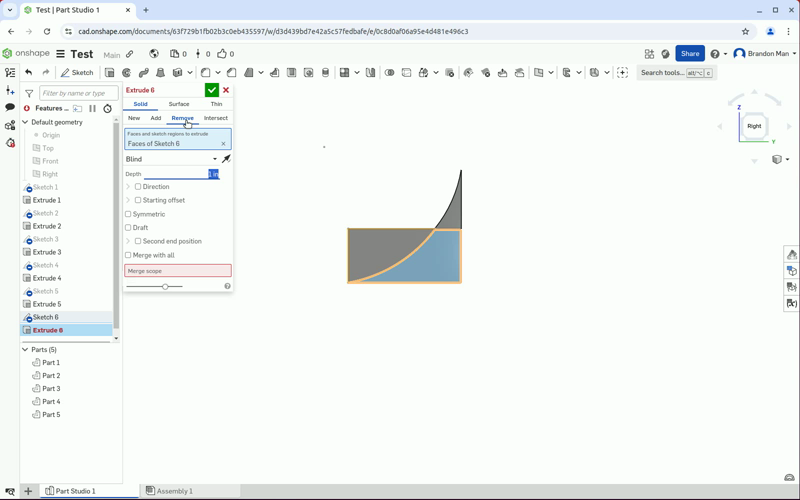
text(-6.74)
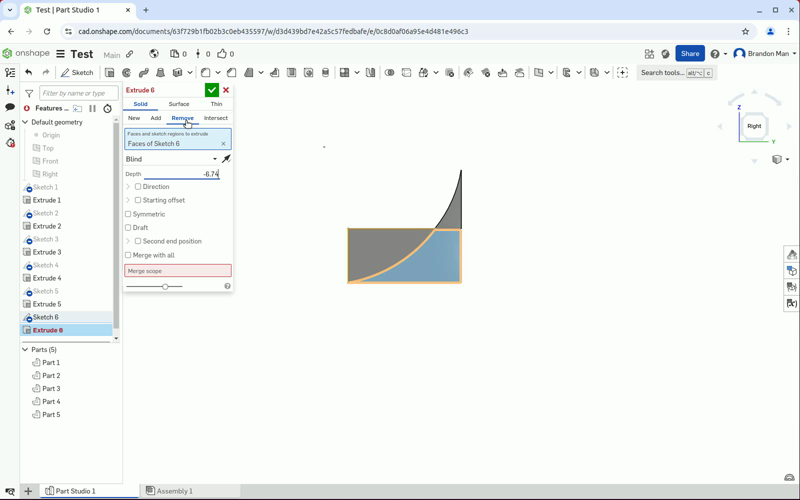
key(tab, 6)
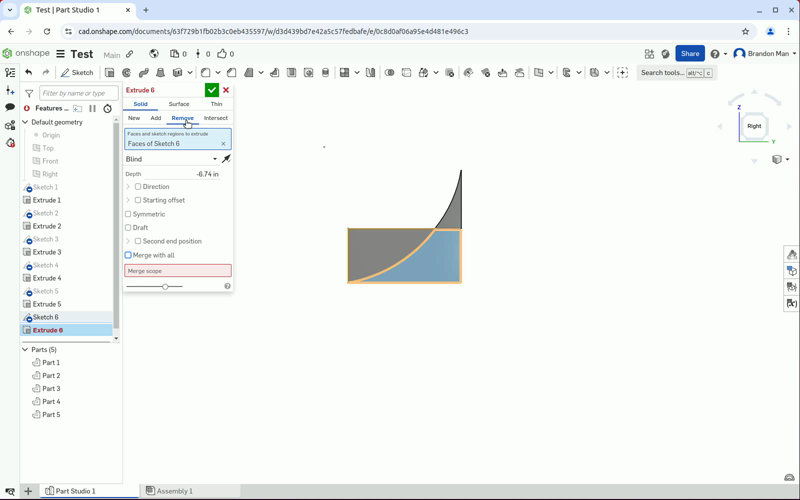
key(space)
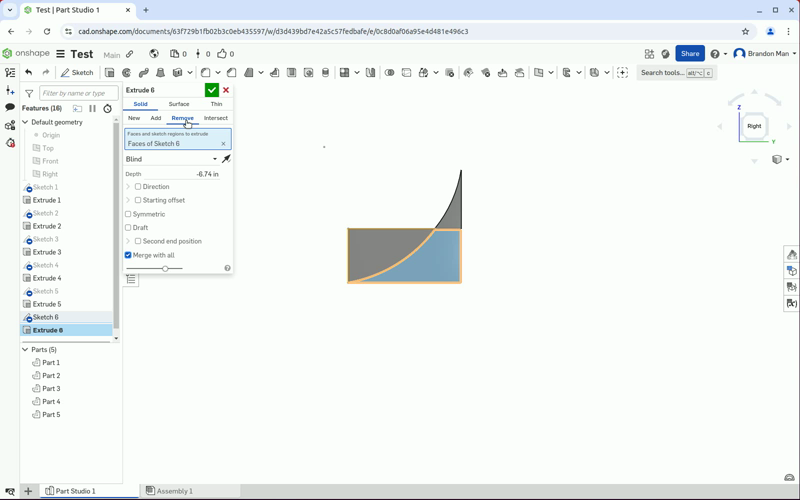
key(enter)
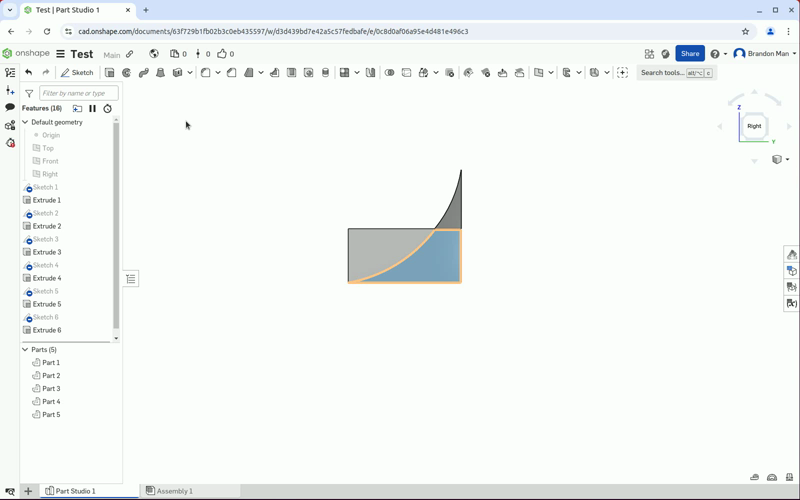
key(shift+h)
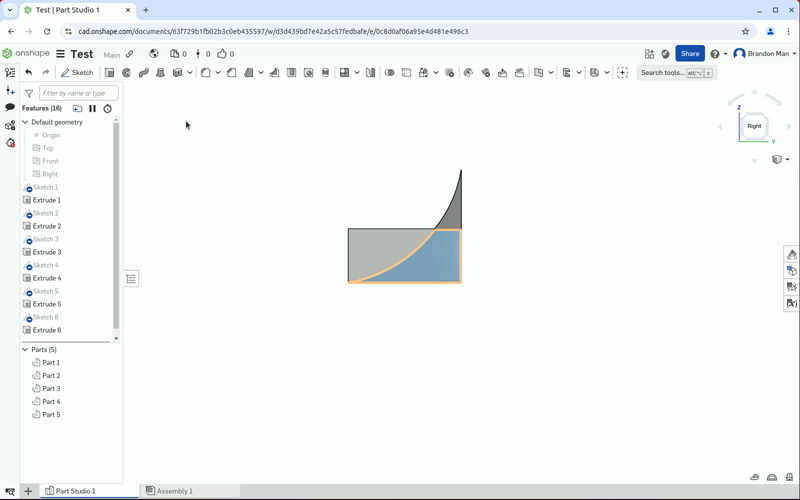
key(shift+h)
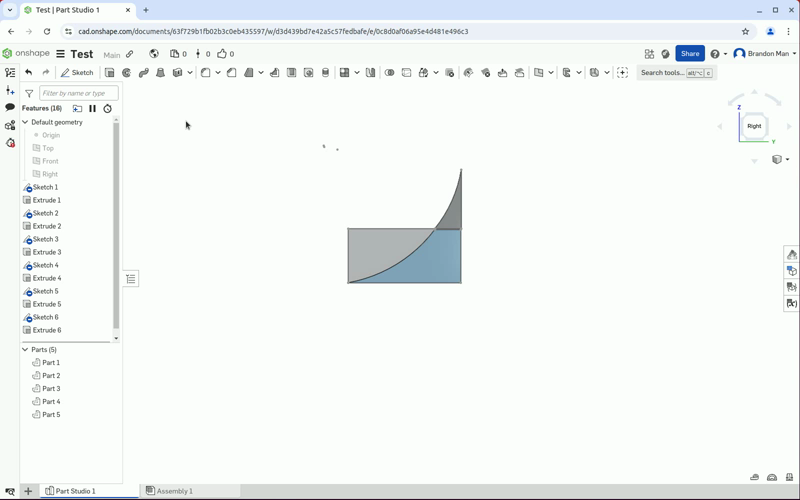
key(shift+7)
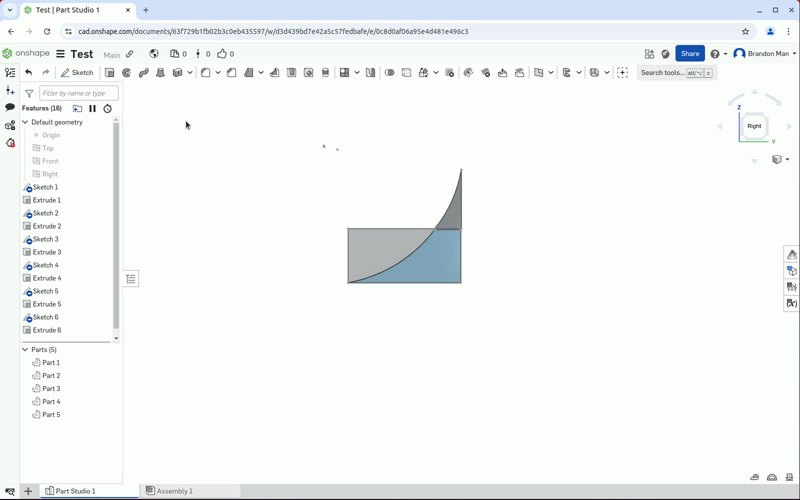
key(right, 2)
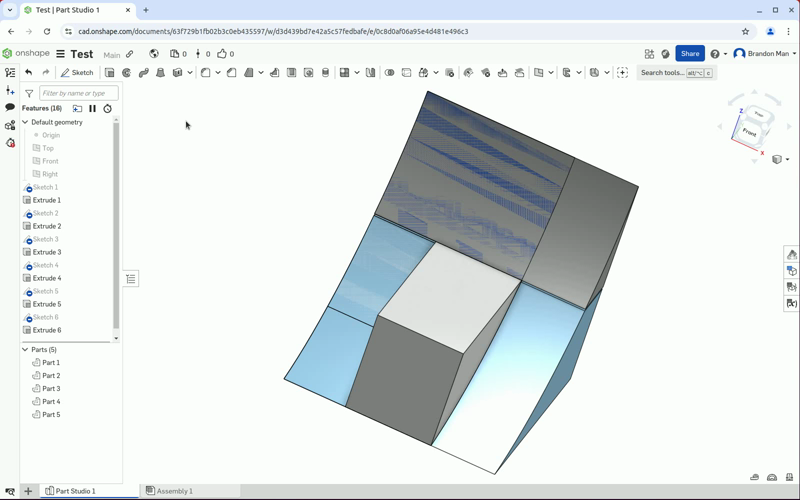
key(down, 2)
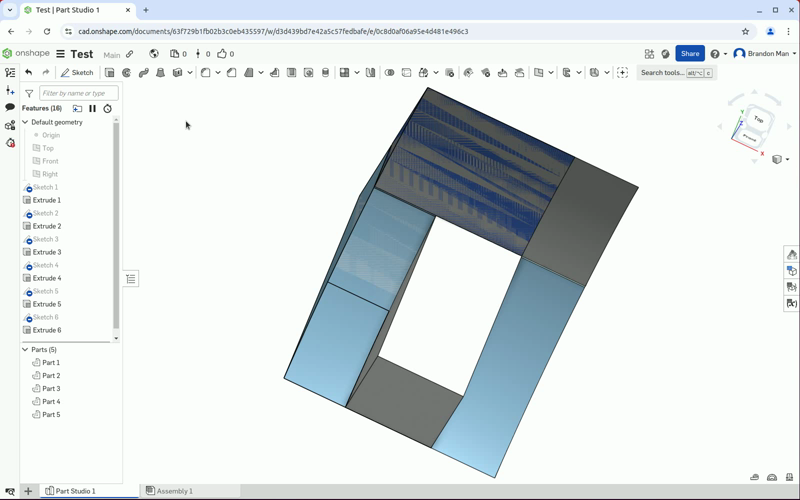
key(up, 2)
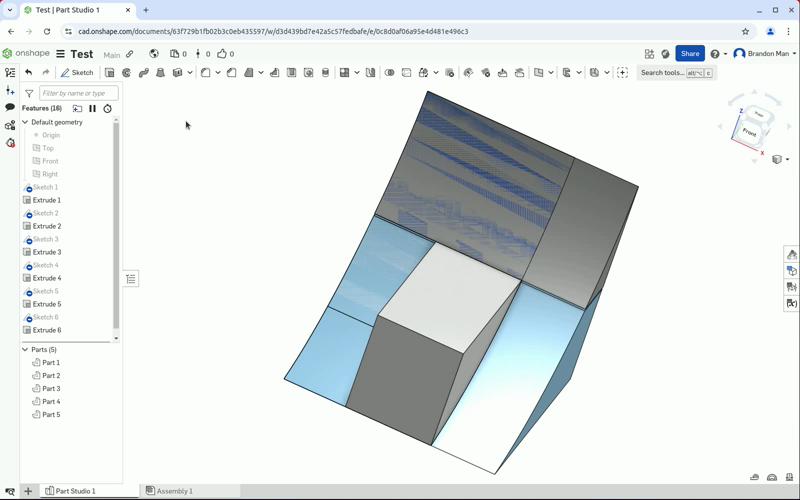
key(left, 2)
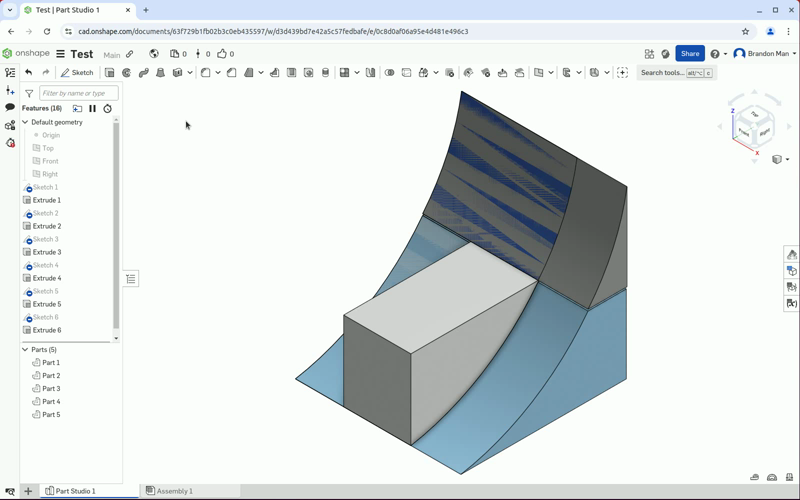
mouse_move(69, 189)
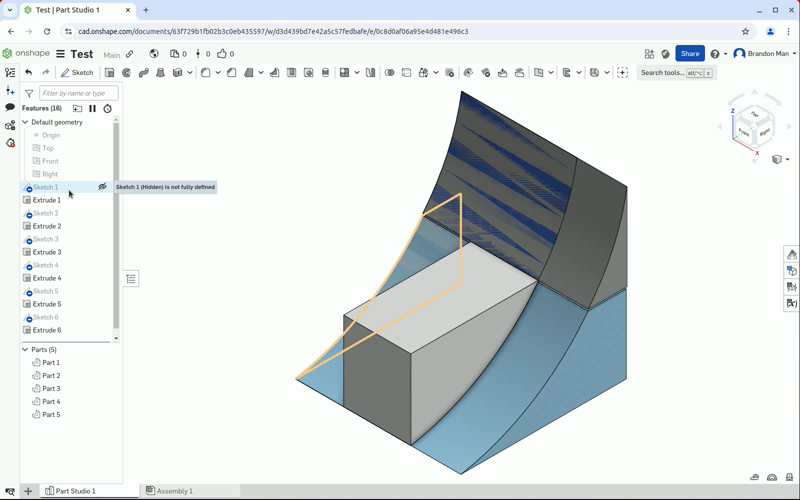
click(69, 189)